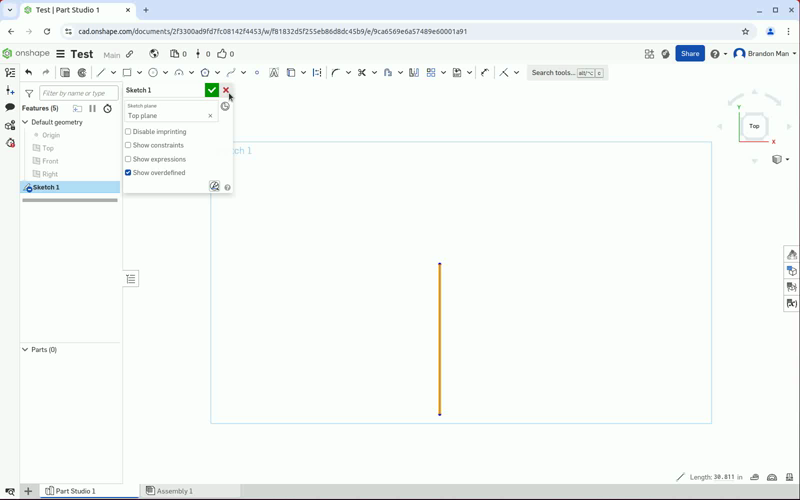
key(shift+h)
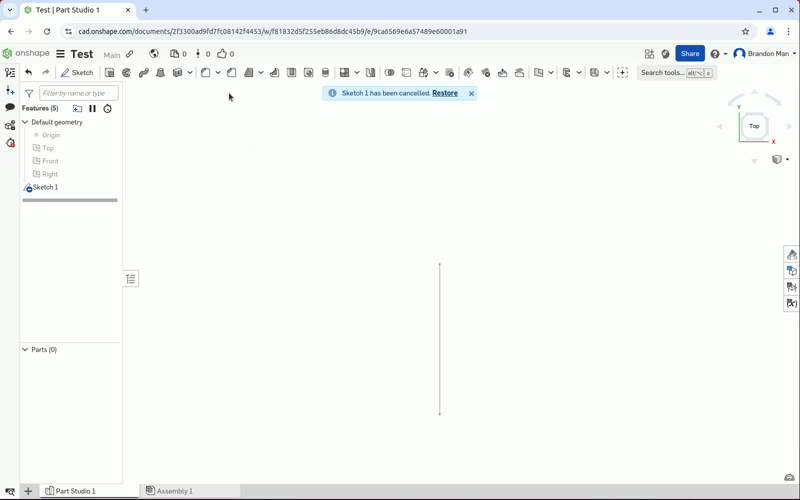
key(shift+s)
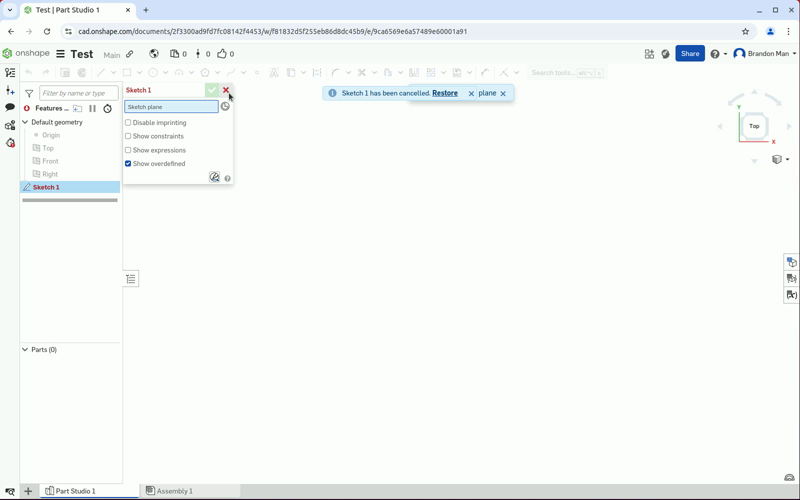
mouse_move(73, 150)
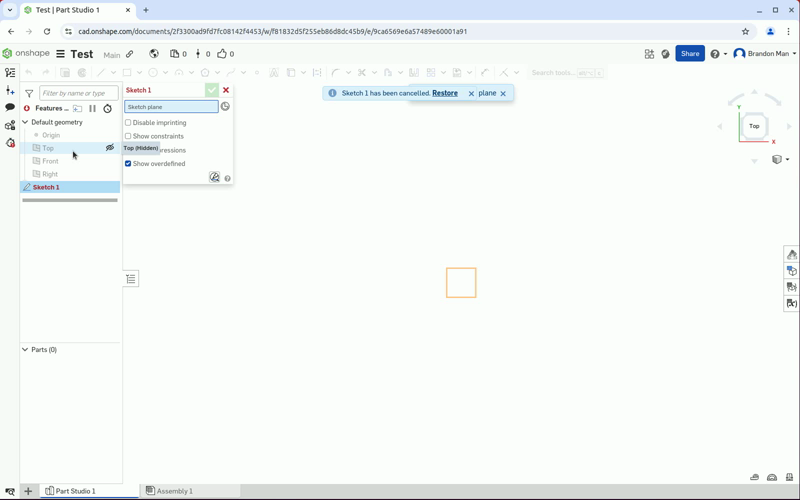
click(73, 150)
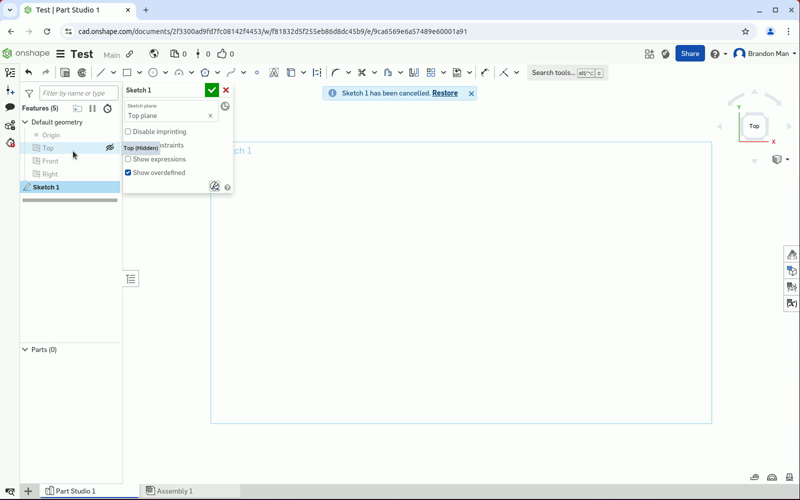
mouse_move(73, 352)
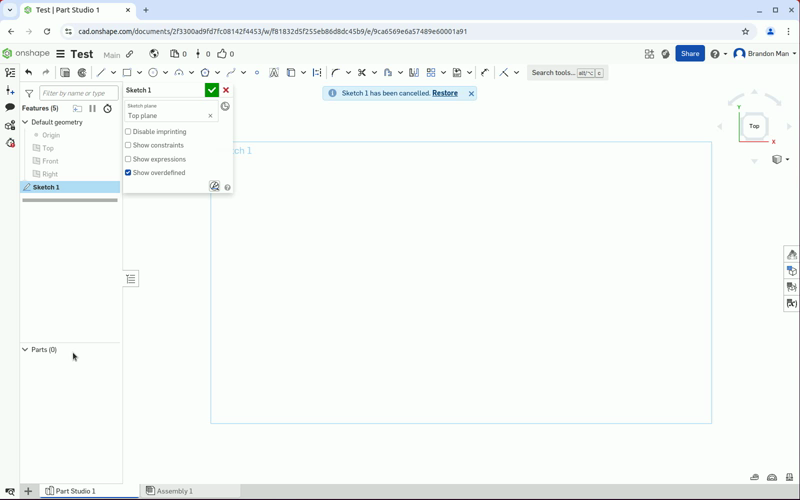
key(y)
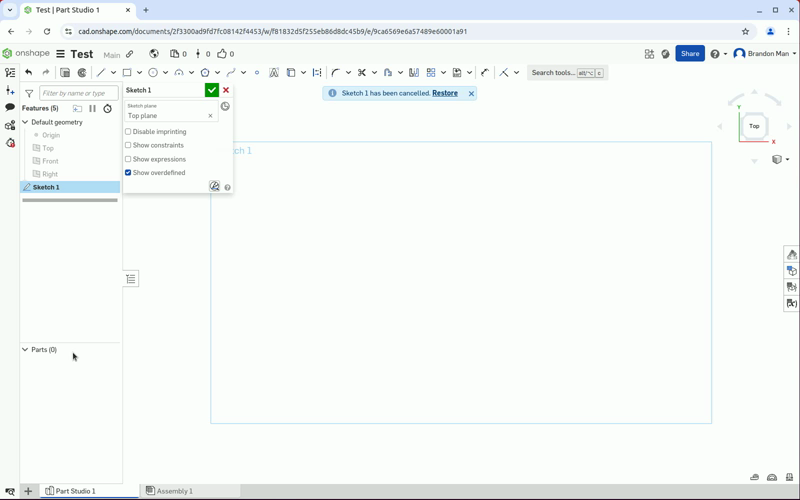
key(l)
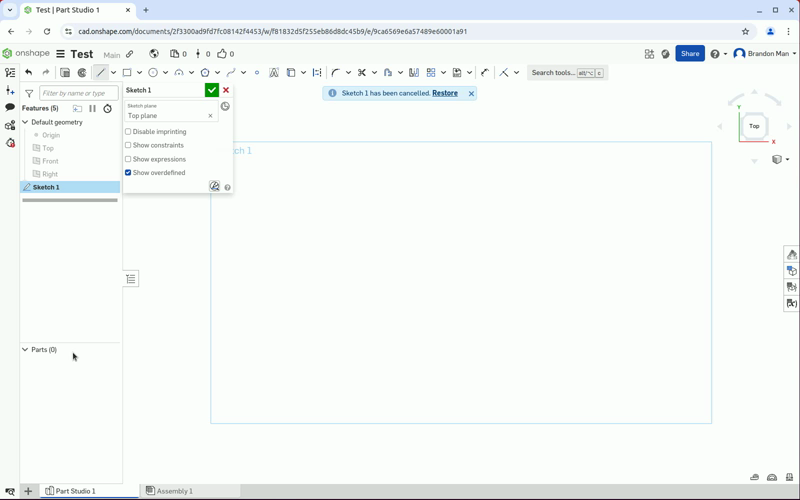
key_down(shift)
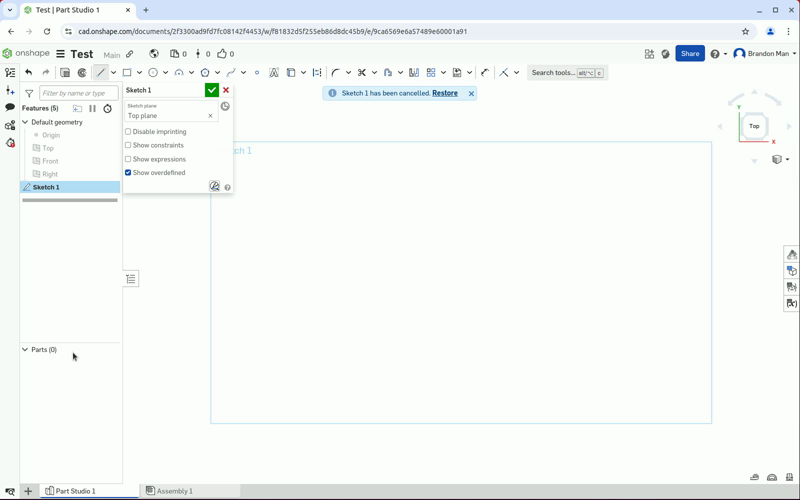
mouse_move(434, 305)
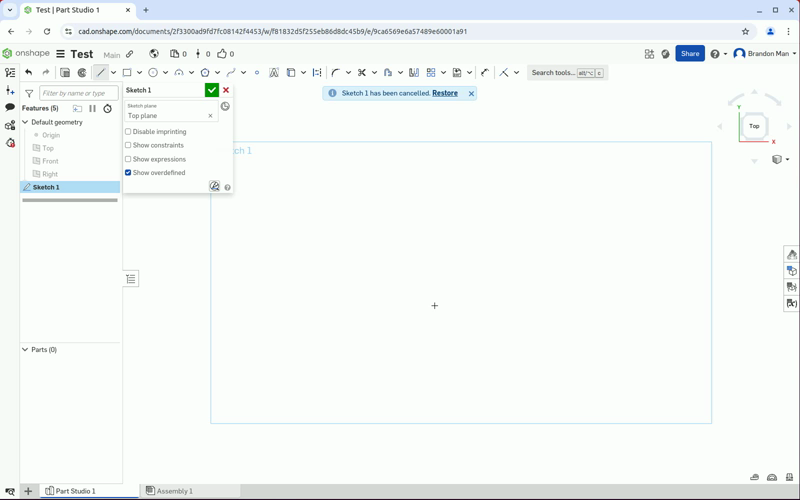
click(434, 305)
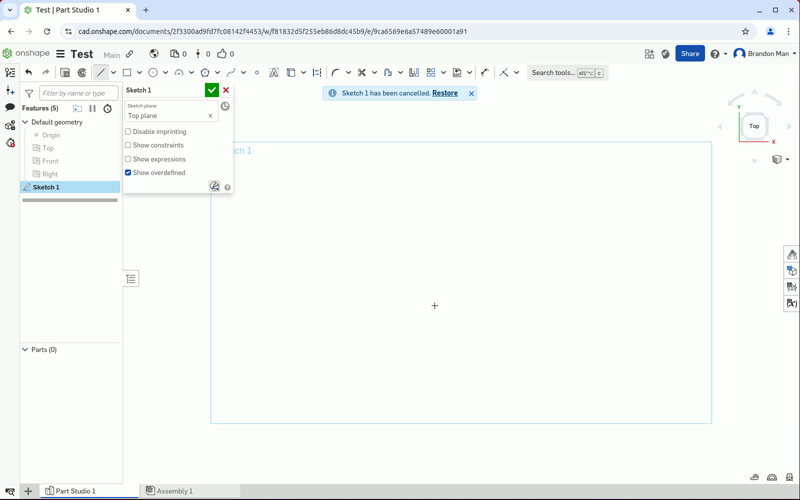
key_up(shift)
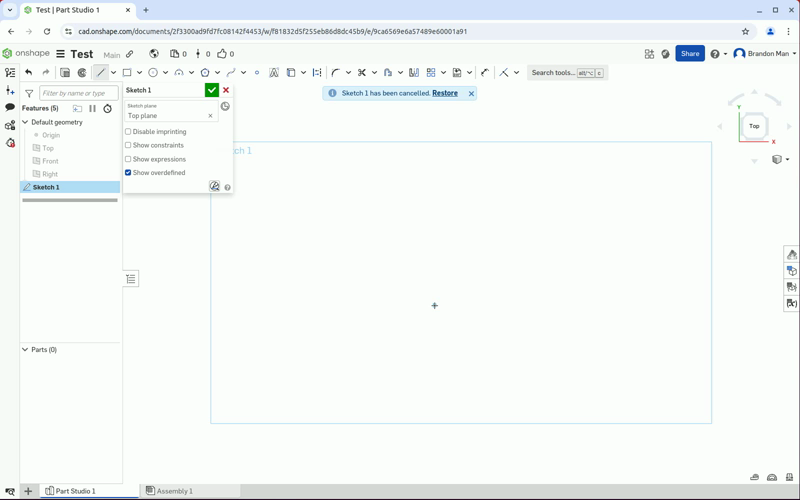
key_down(shift)
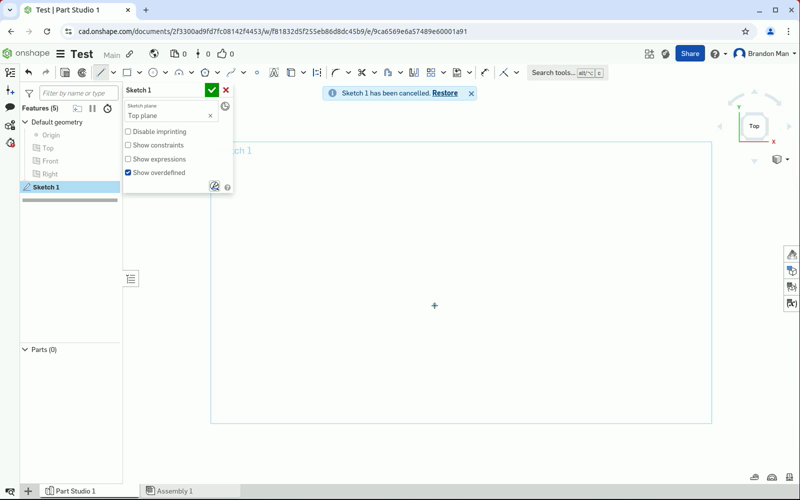
mouse_move(505, 305)
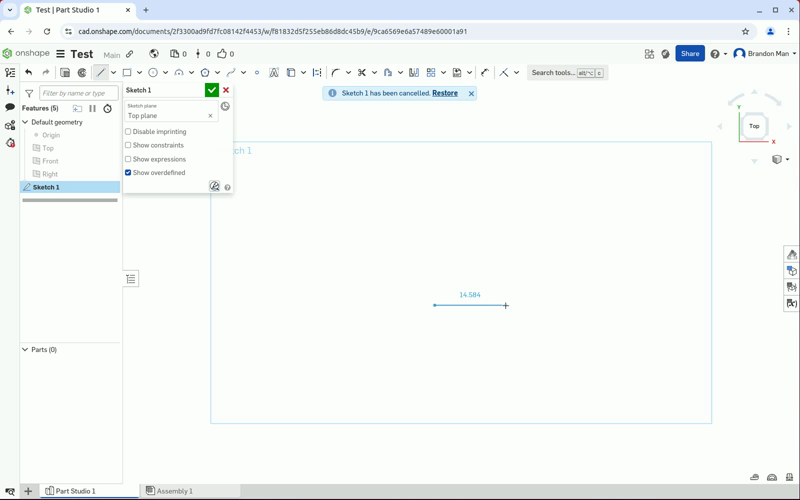
click(505, 305)
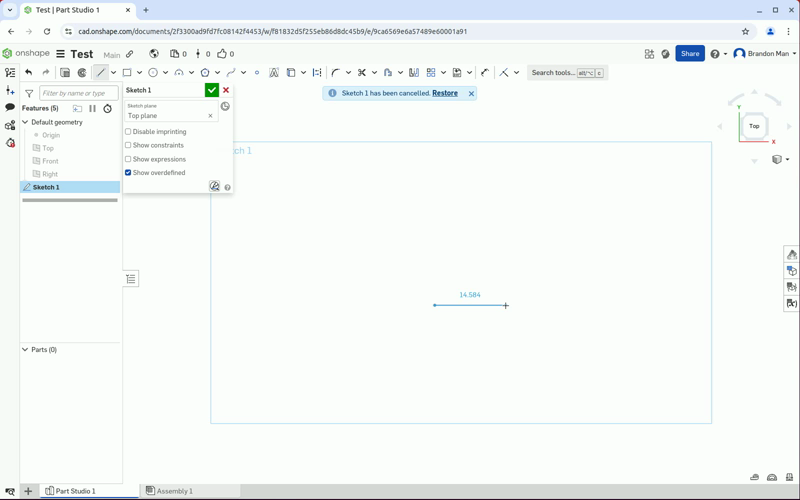
key_up(shift)
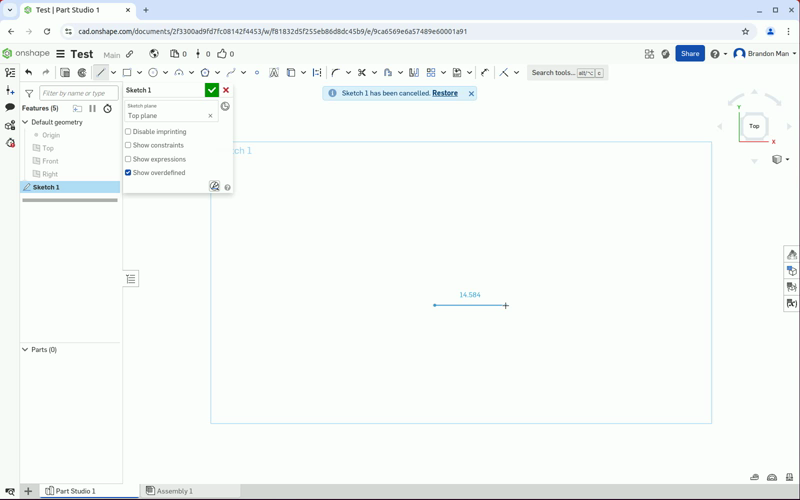
key_down(shift)
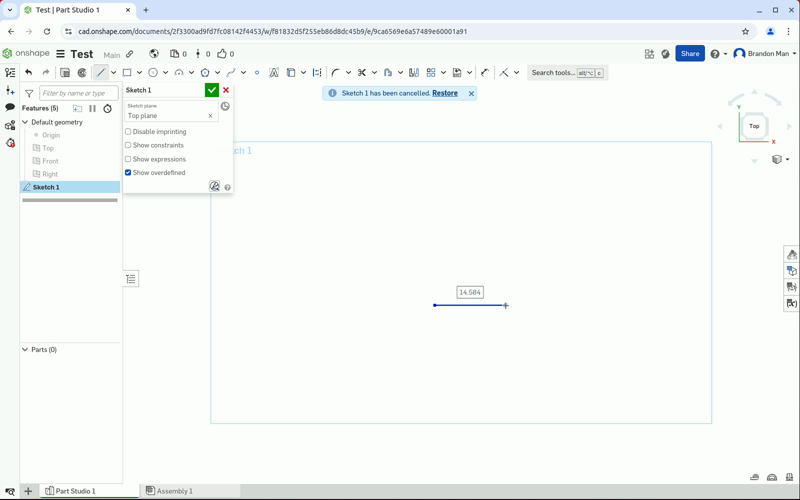
mouse_move(535, 305)
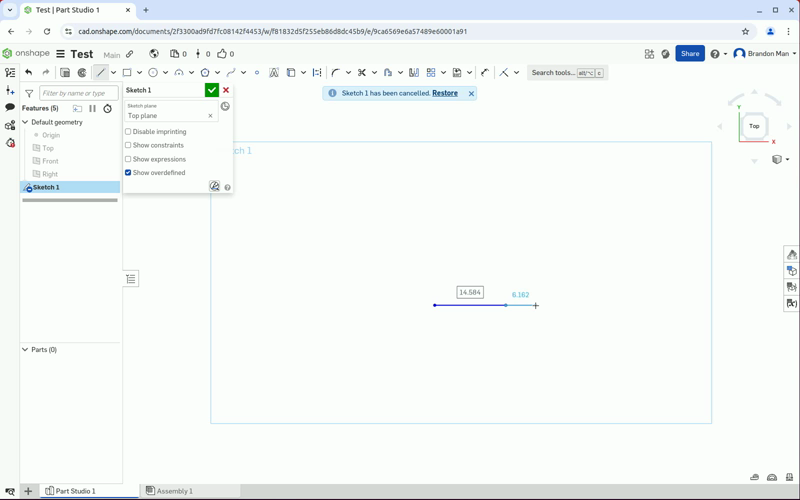
mouse_move(505, 257)
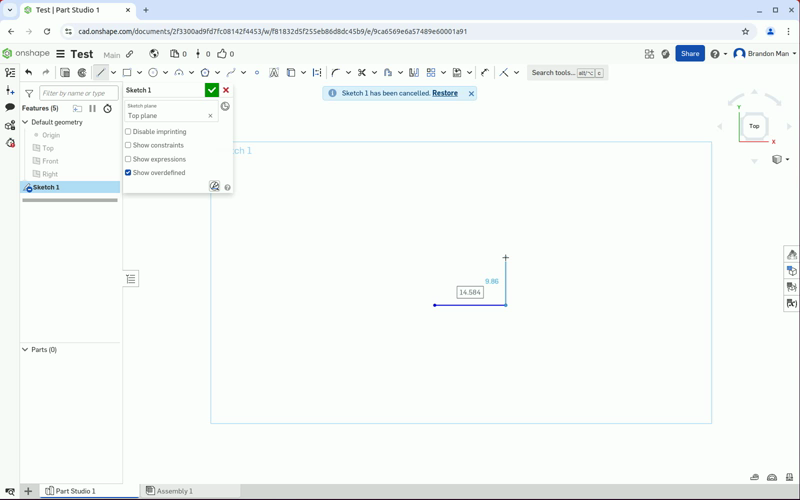
click(505, 257)
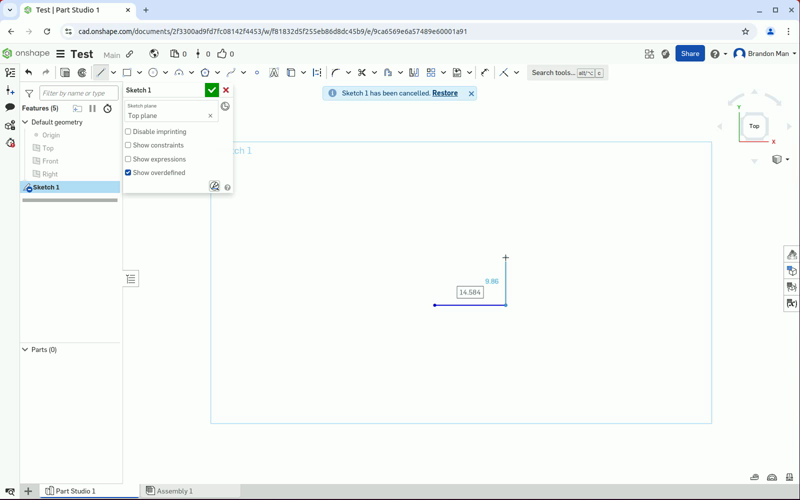
key_up(shift)
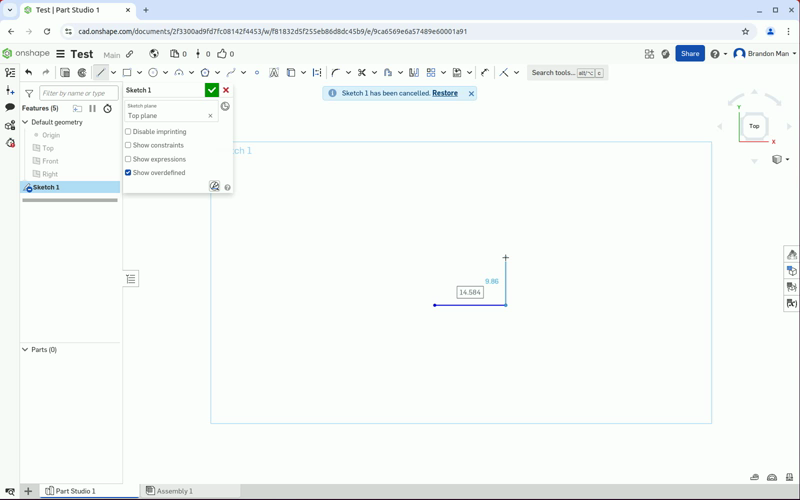
key_down(shift)
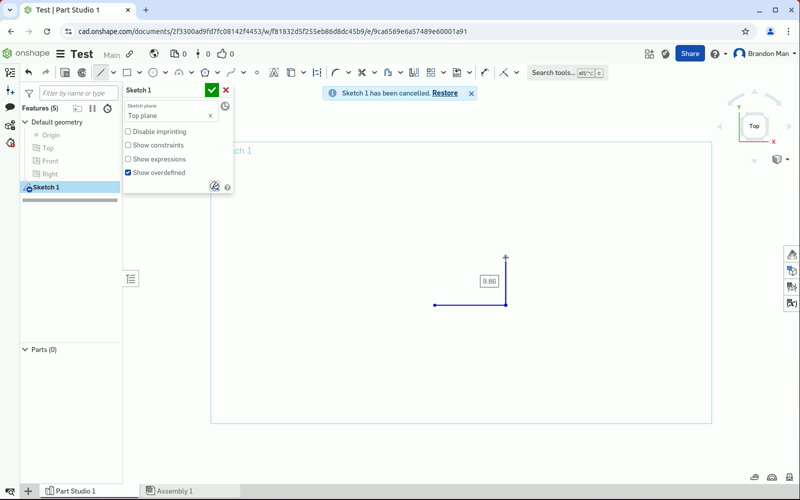
mouse_move(434, 257)
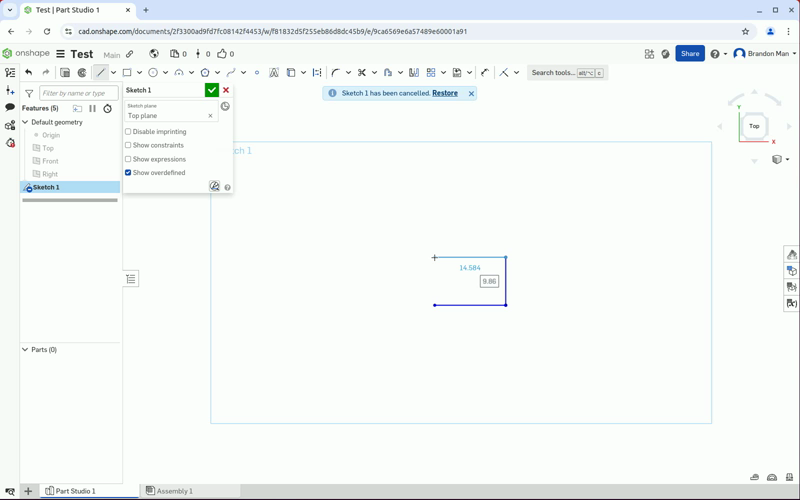
click(434, 257)
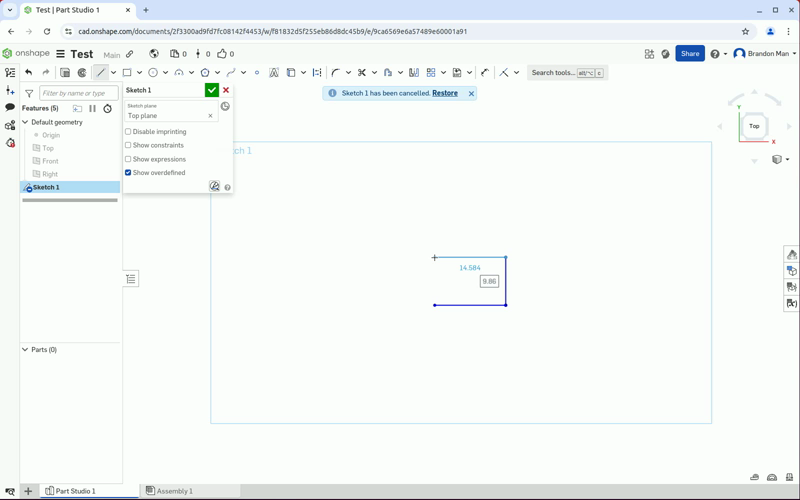
key_up(shift)
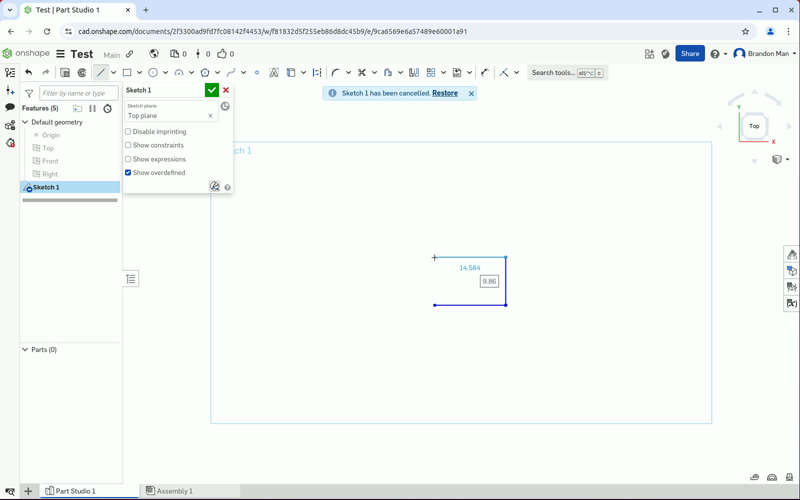
mouse_move(464, 257)
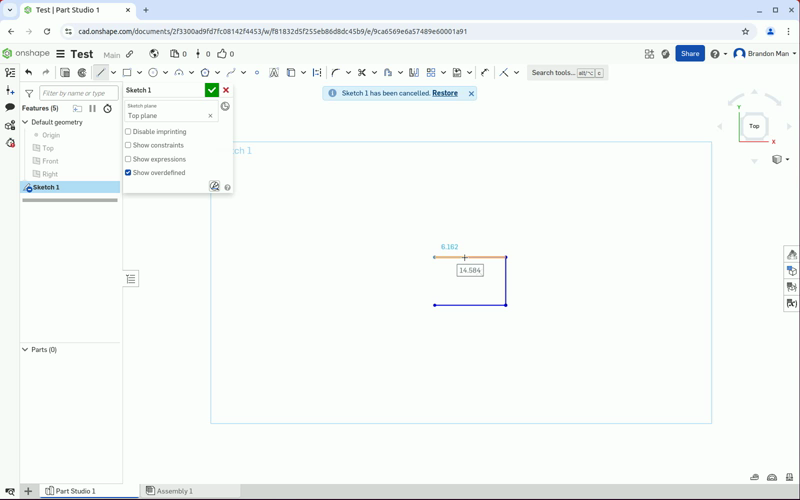
key_down(shift)
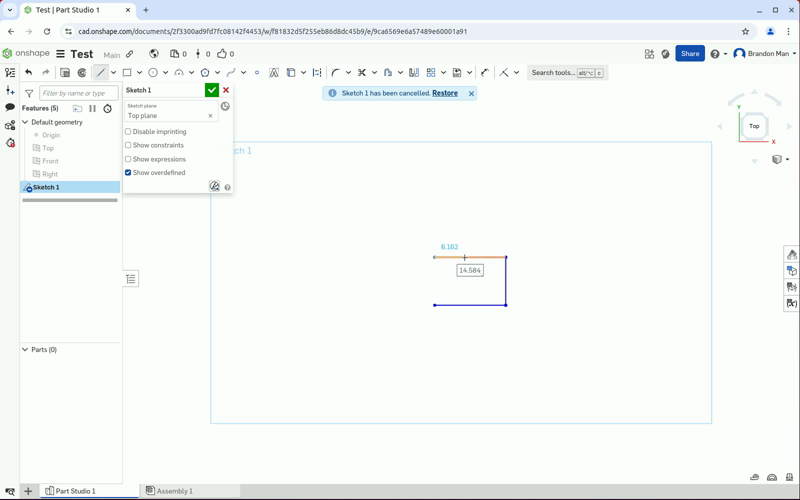
mouse_move(434, 305)
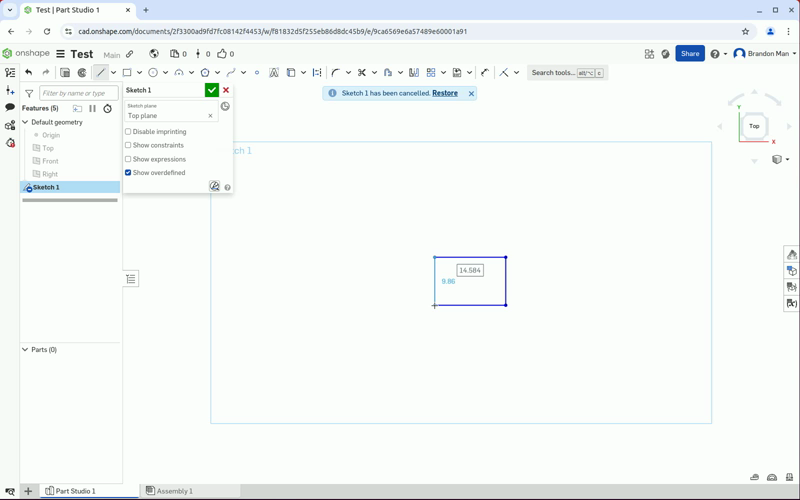
key_up(shift)
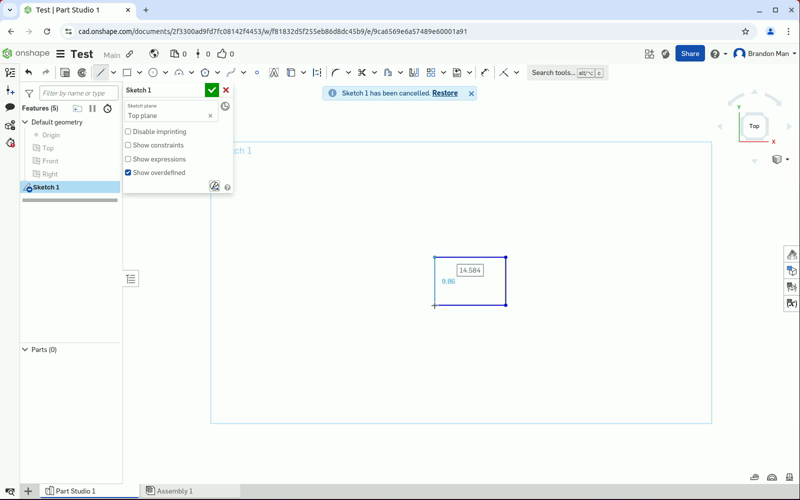
click(434, 305)
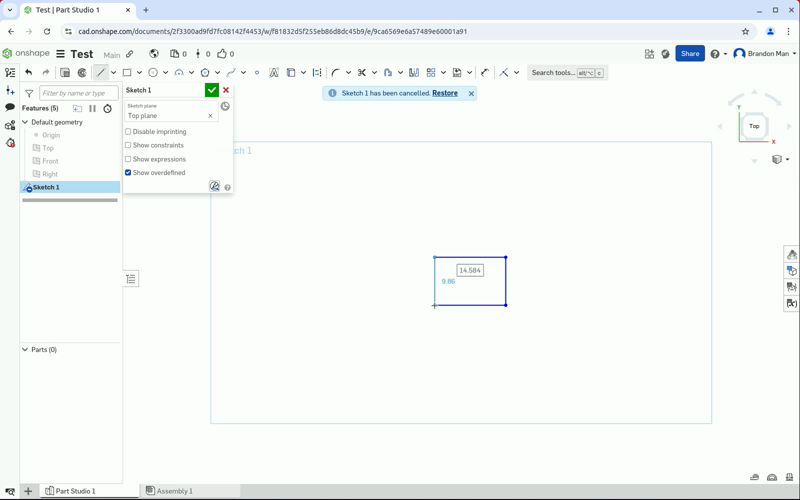
key(esc)
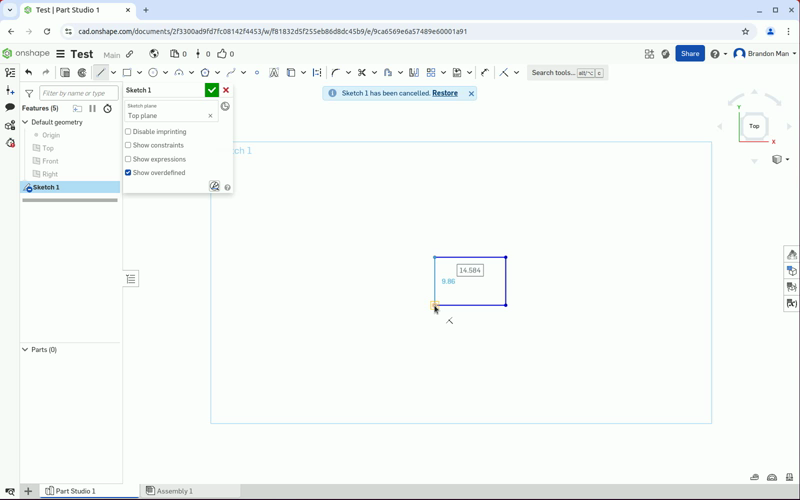
mouse_move(457, 268)
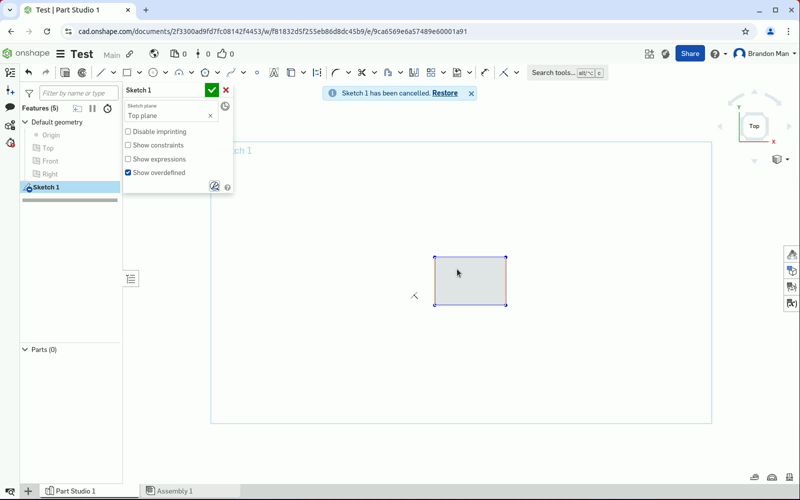
click(457, 268)
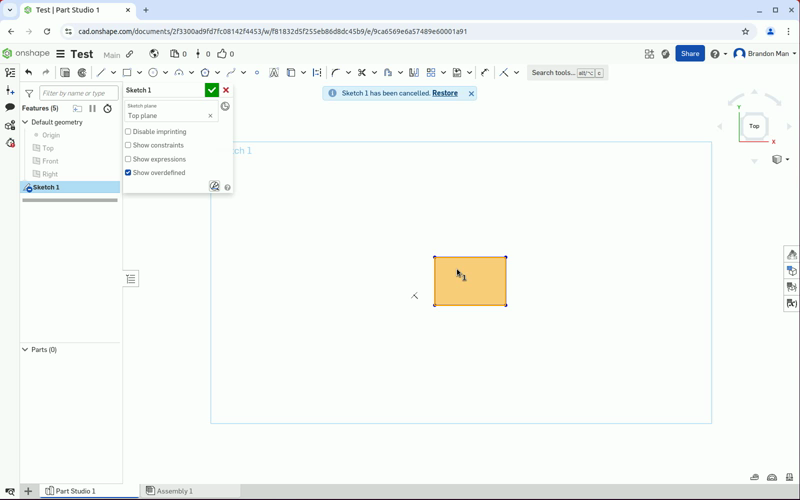
mouse_move(73, 352)
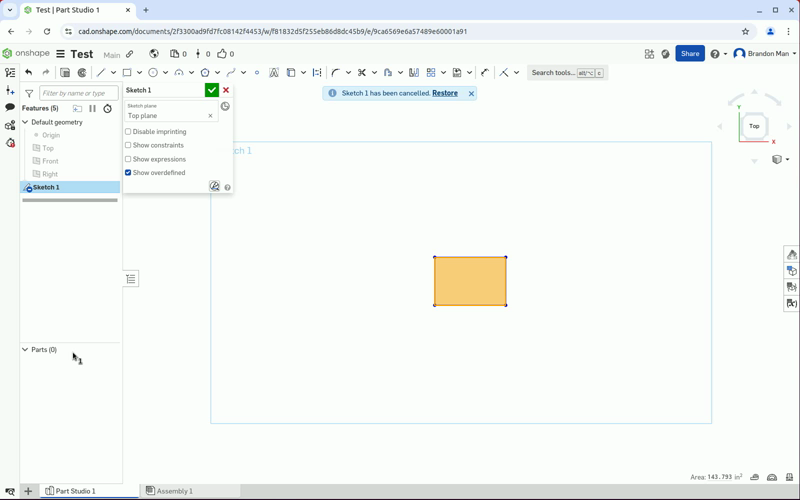
key(shift+y)
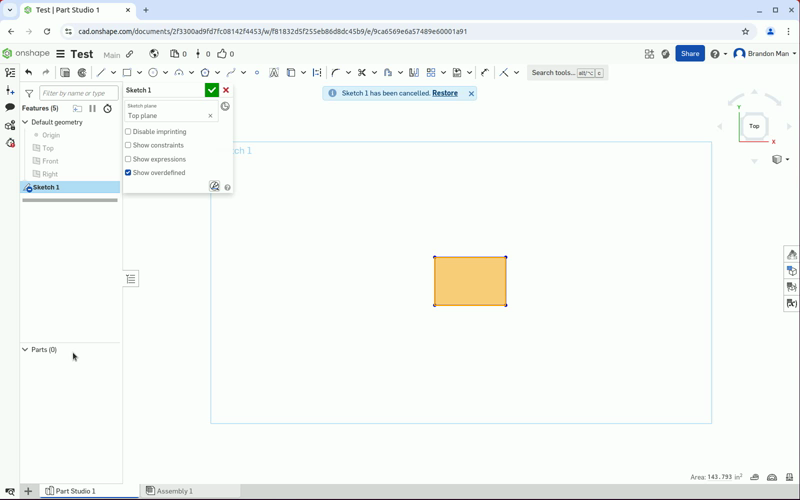
key(shift+e)
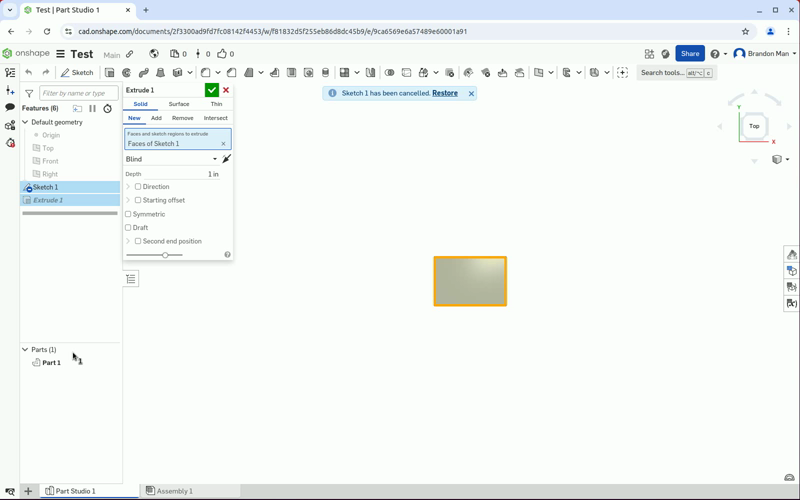
mouse_move(143, 106)
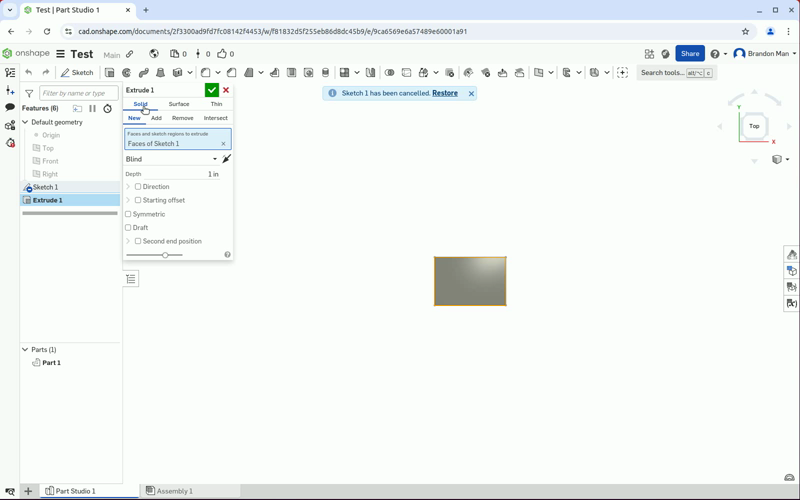
click(143, 106)
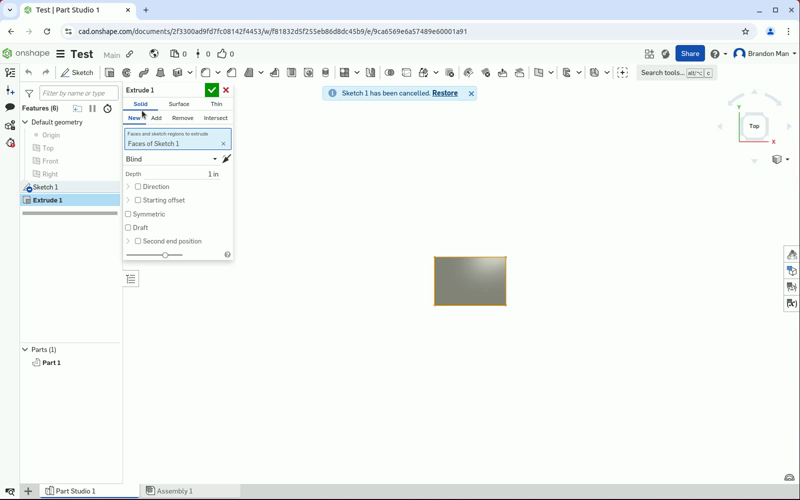
mouse_move(137, 120)
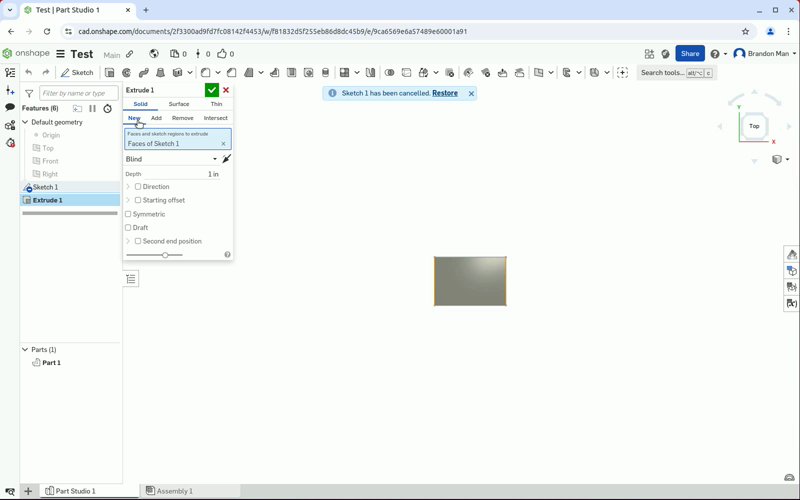
click(137, 120)
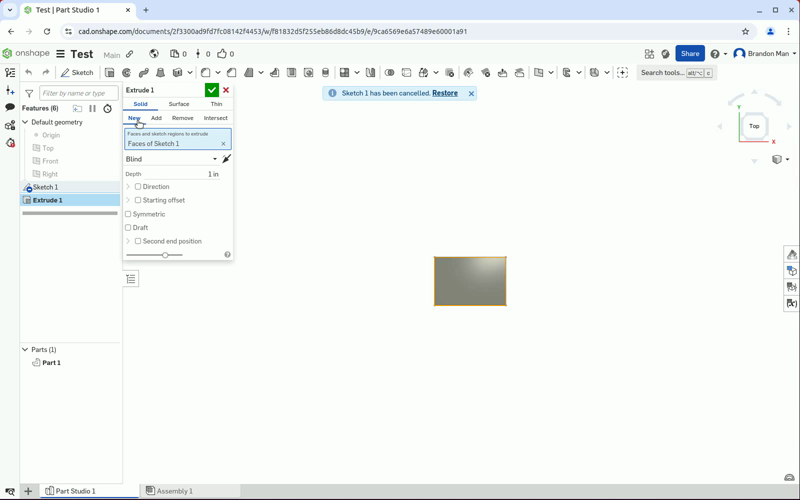
key(tab, 4)
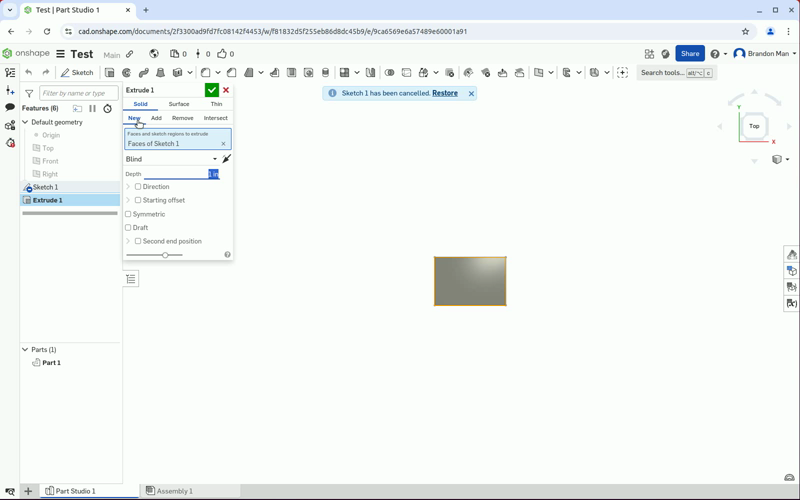
text(0.241)
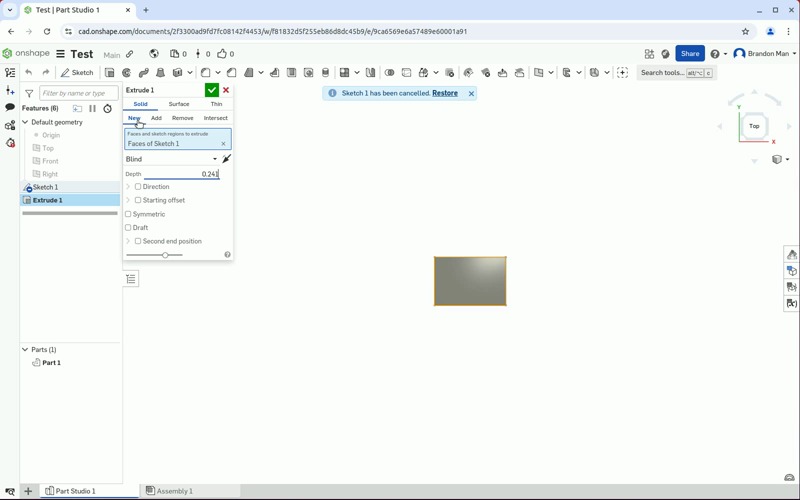
key(enter)
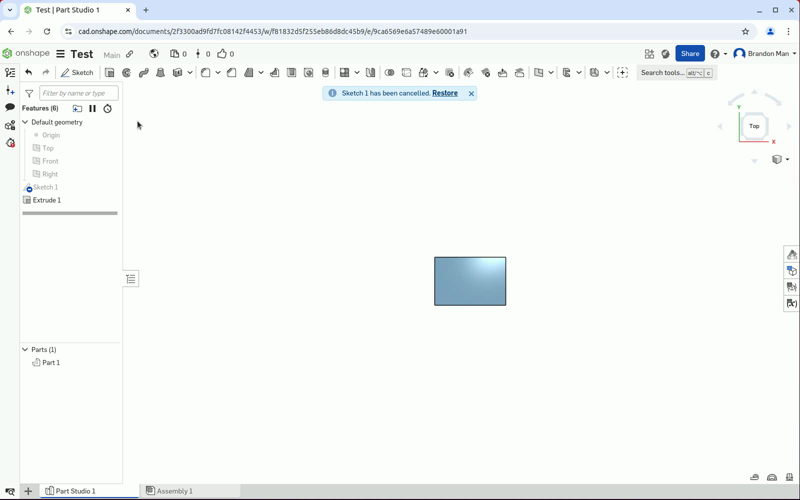
key(shift+h)
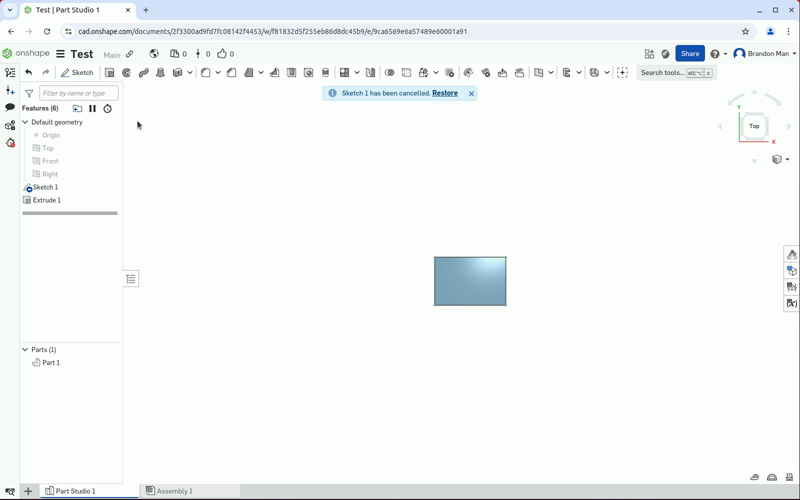
key(shift+h)
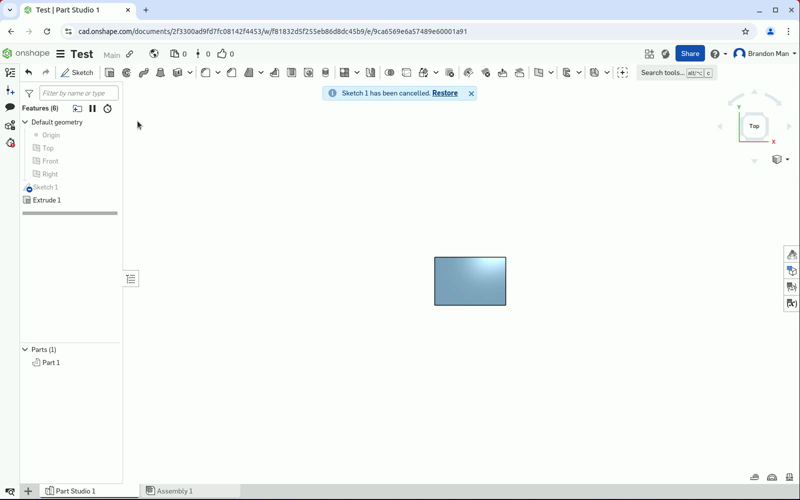
mouse_move(73, 189)
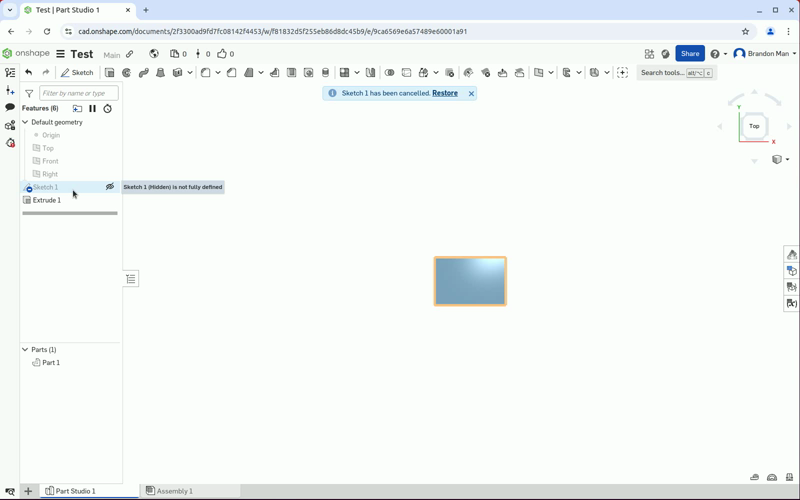
click(73, 189)
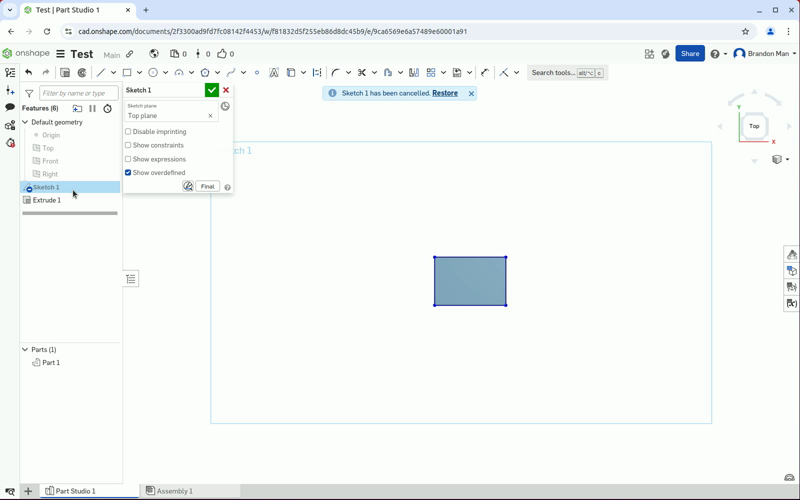
mouse_move(229, 92)
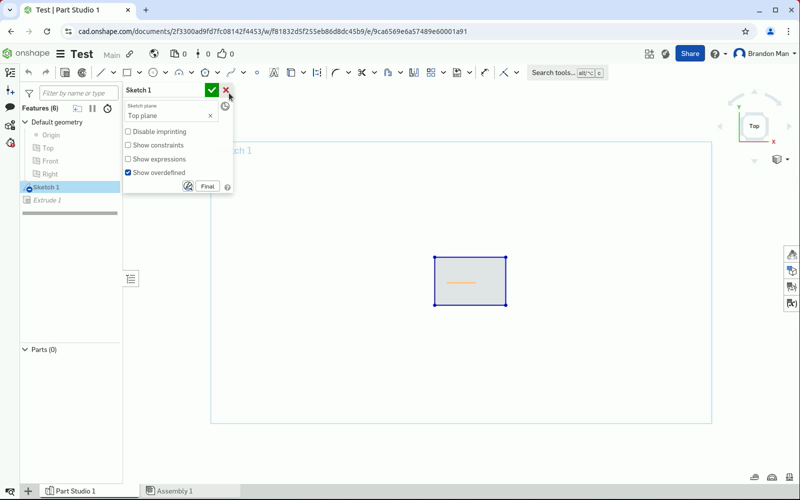
click(229, 92)
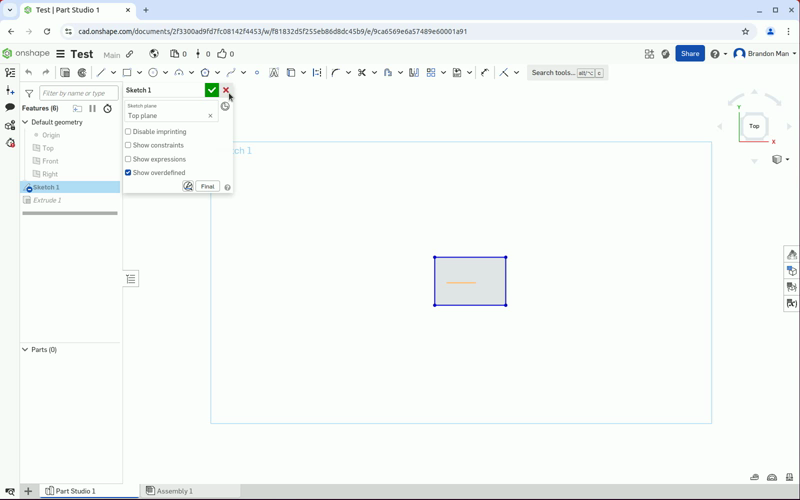
key(shift+s)
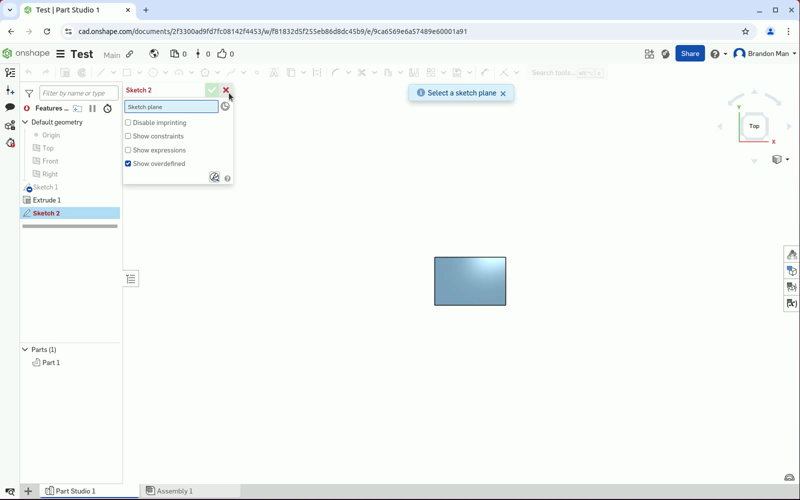
mouse_move(73, 150)
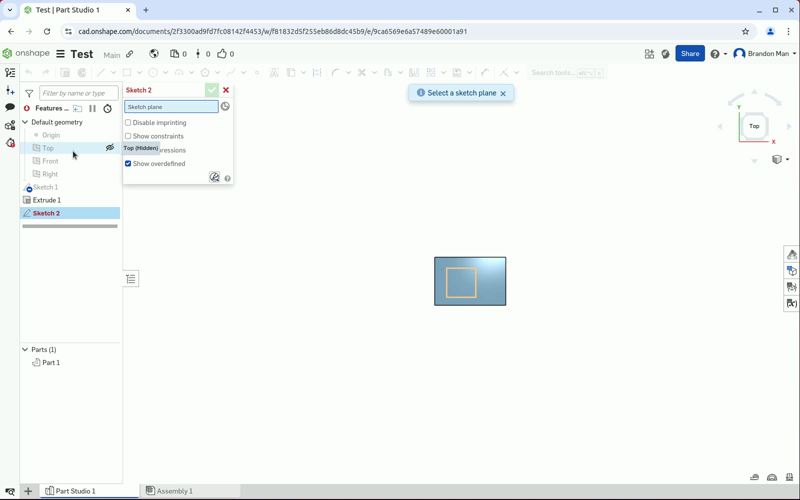
click(73, 150)
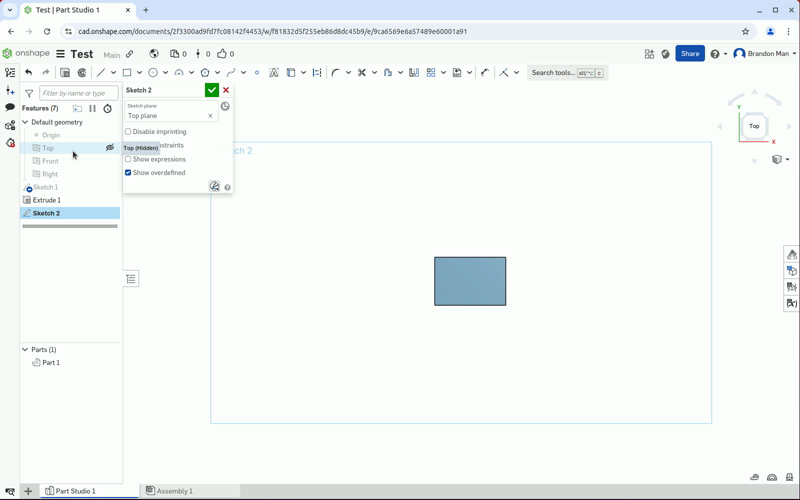
mouse_move(73, 352)
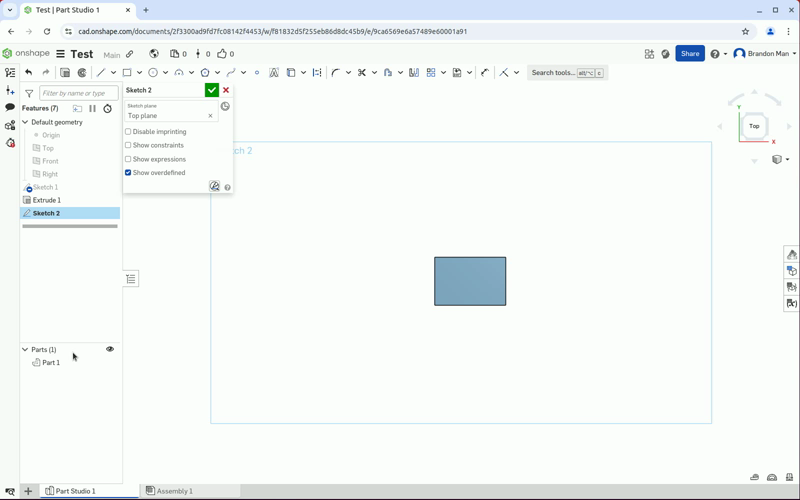
key(y)
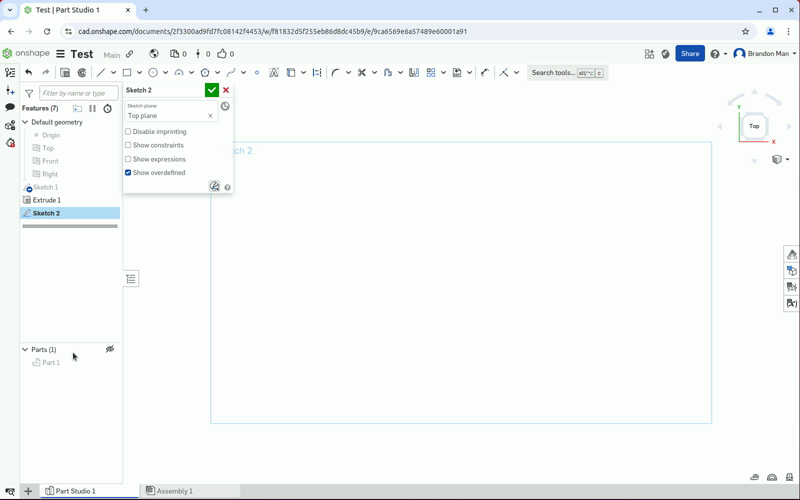
key(l)
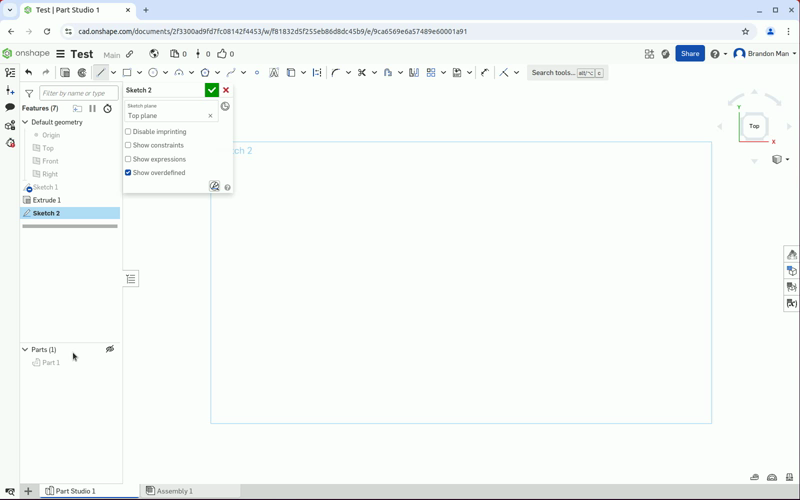
key_down(shift)
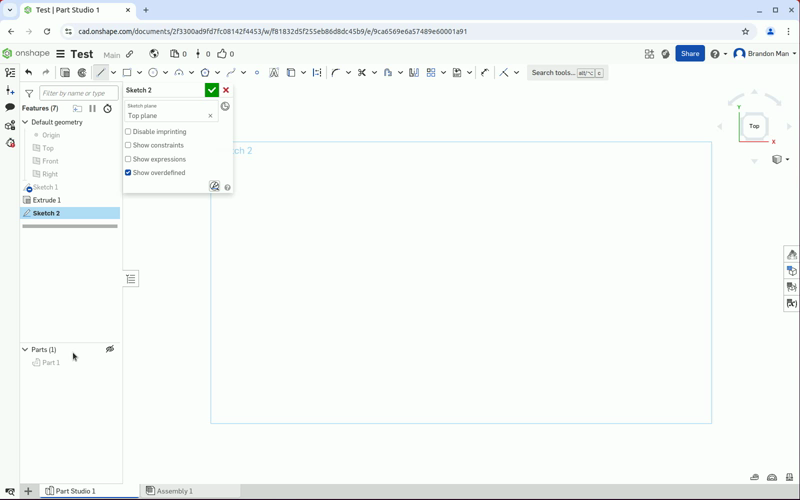
mouse_move(433, 306)
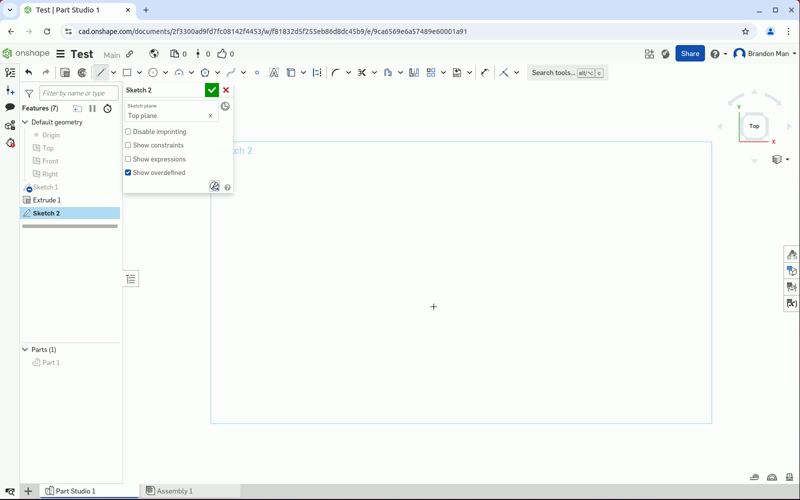
click(433, 306)
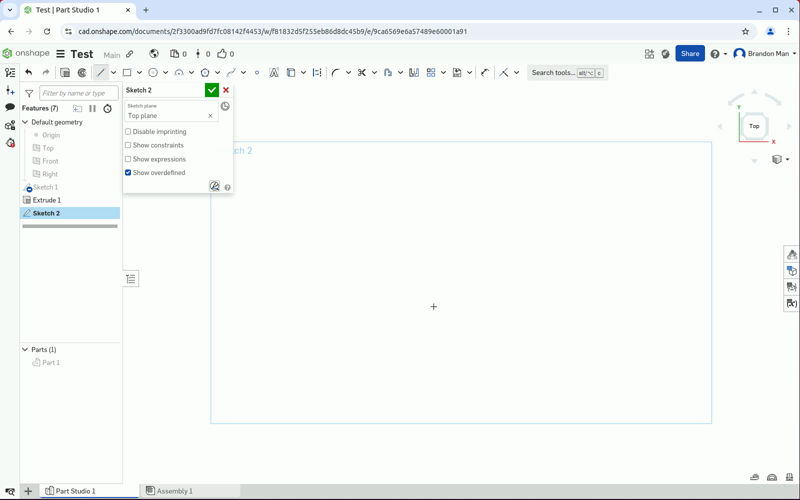
key_up(shift)
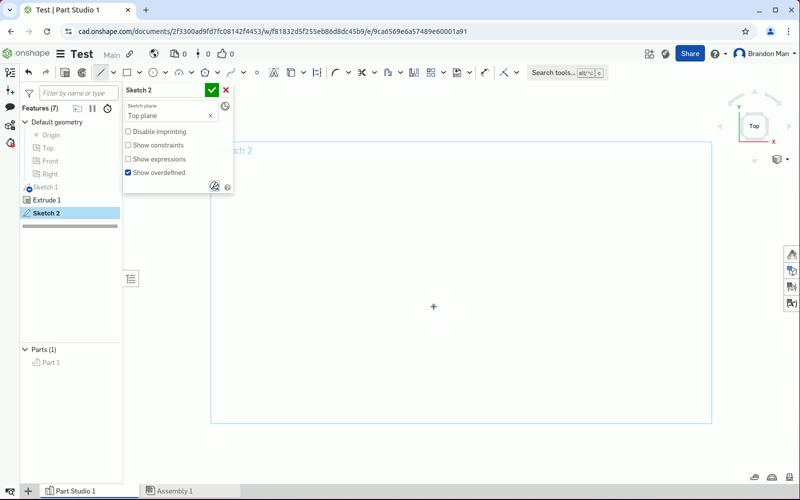
key_down(shift)
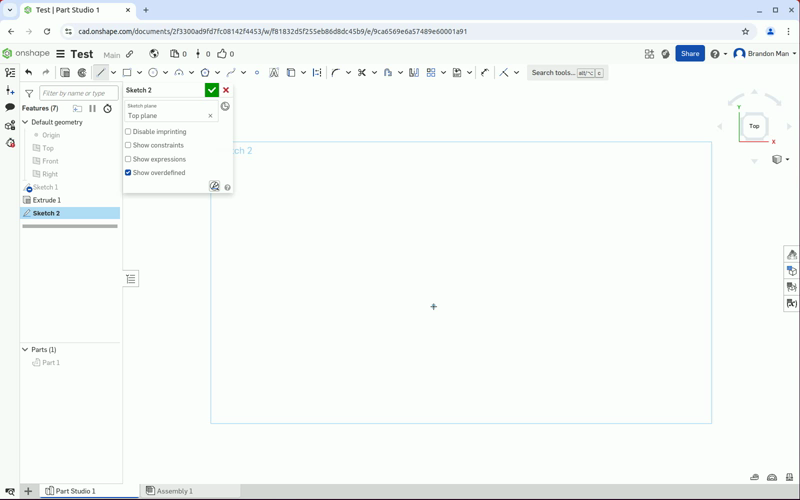
mouse_move(507, 306)
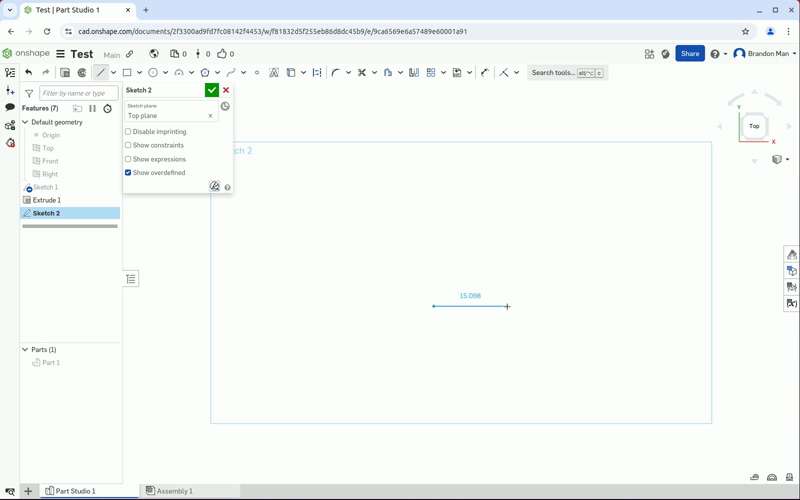
click(507, 306)
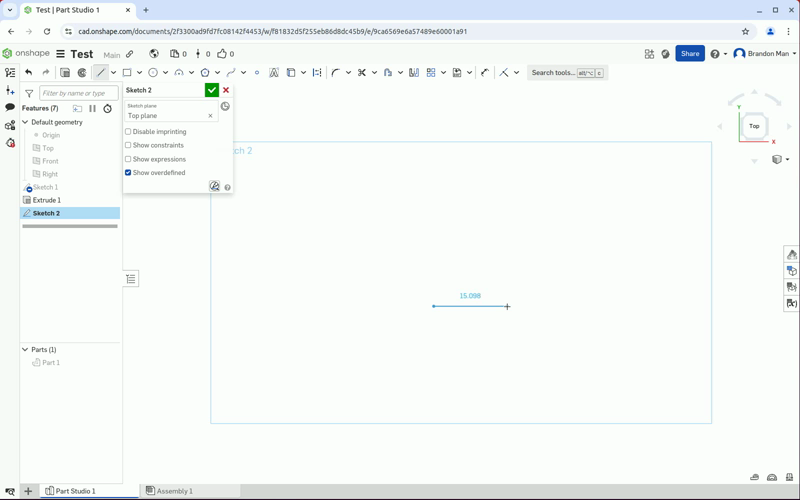
key_up(shift)
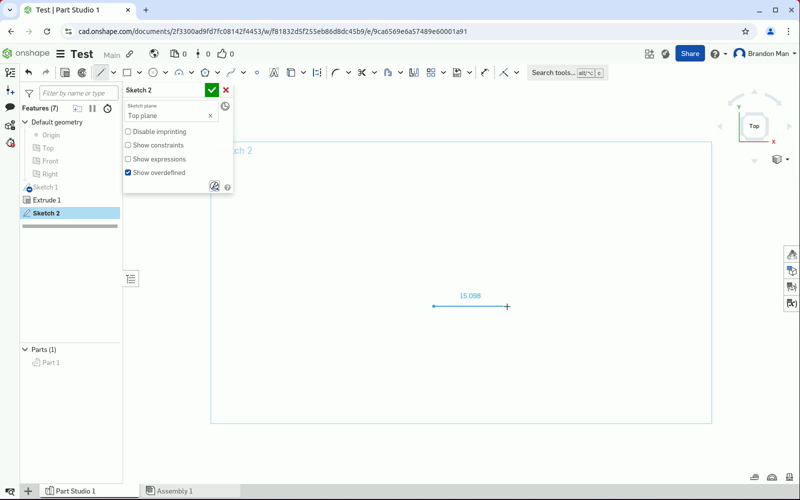
key_down(shift)
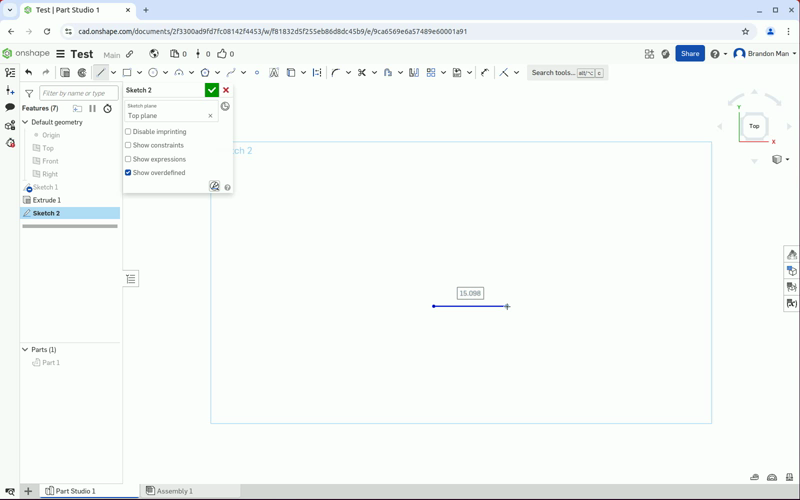
mouse_move(537, 306)
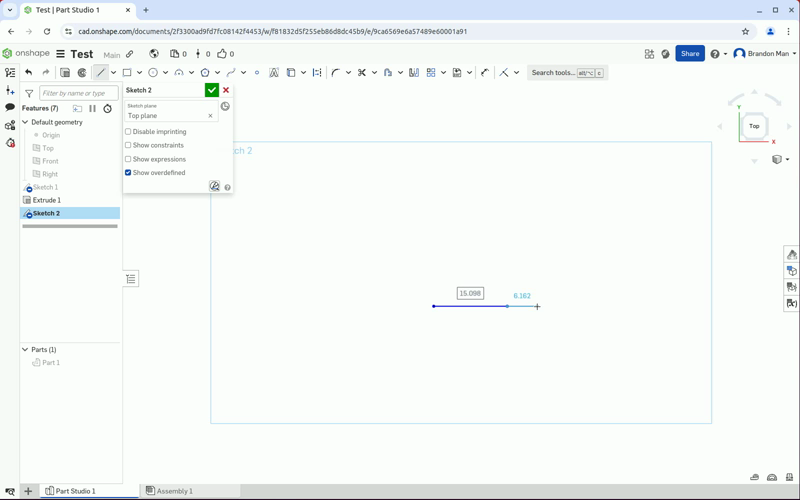
mouse_move(507, 256)
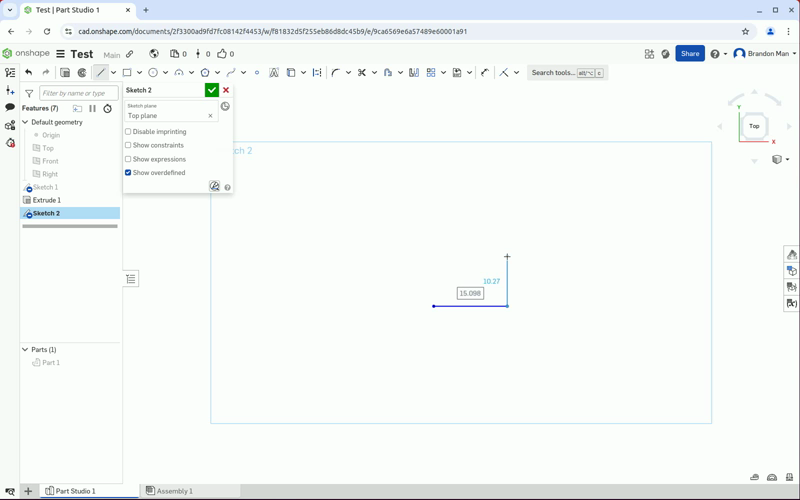
click(507, 256)
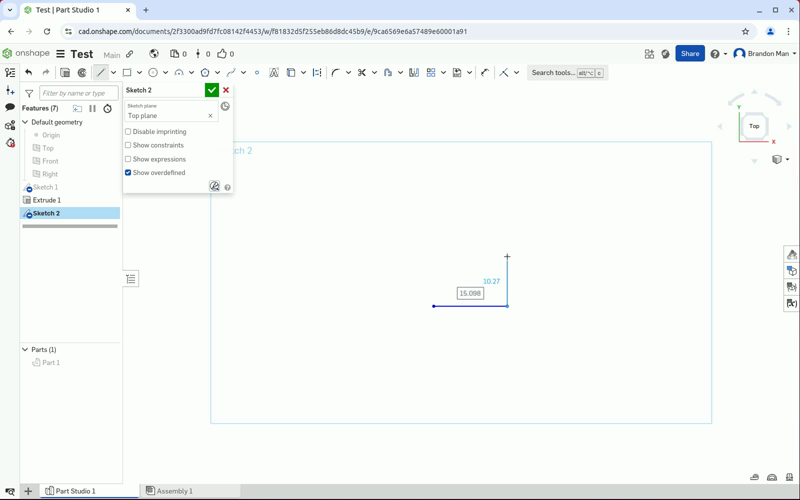
key_up(shift)
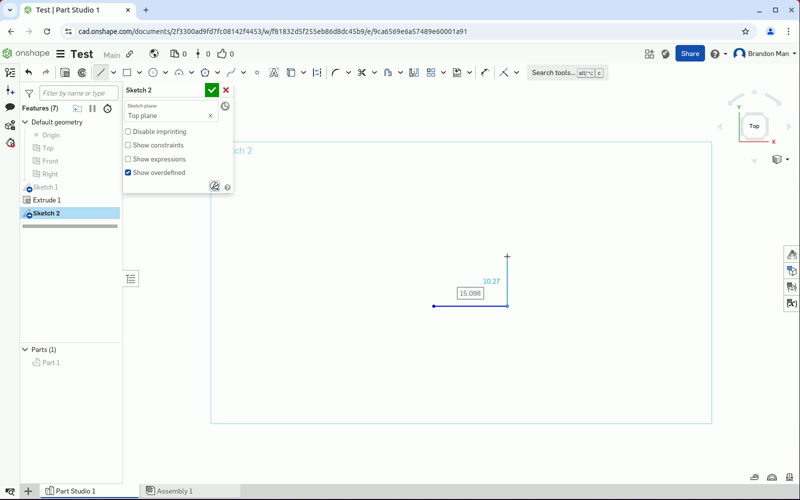
key_down(shift)
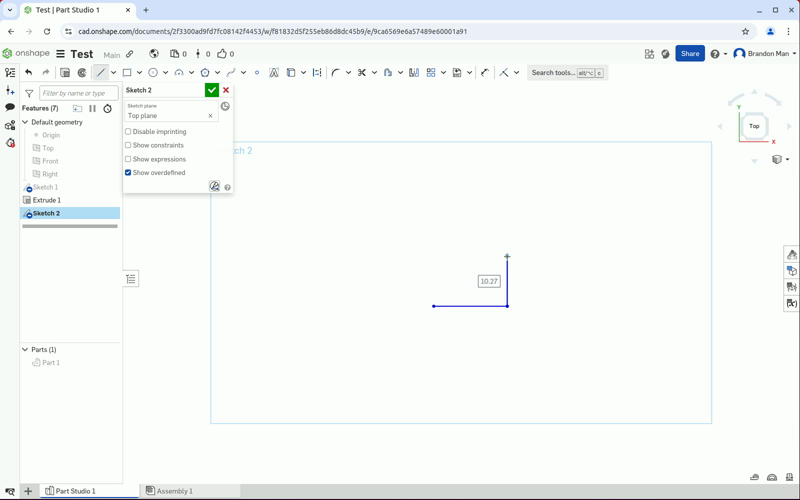
mouse_move(433, 256)
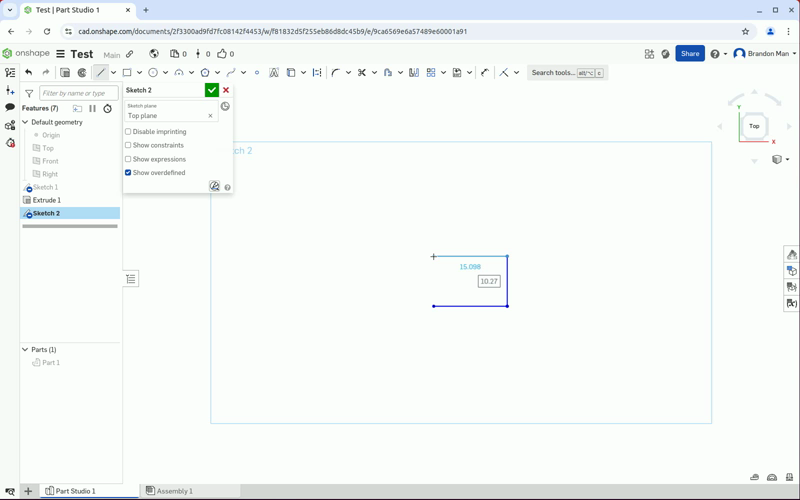
click(433, 256)
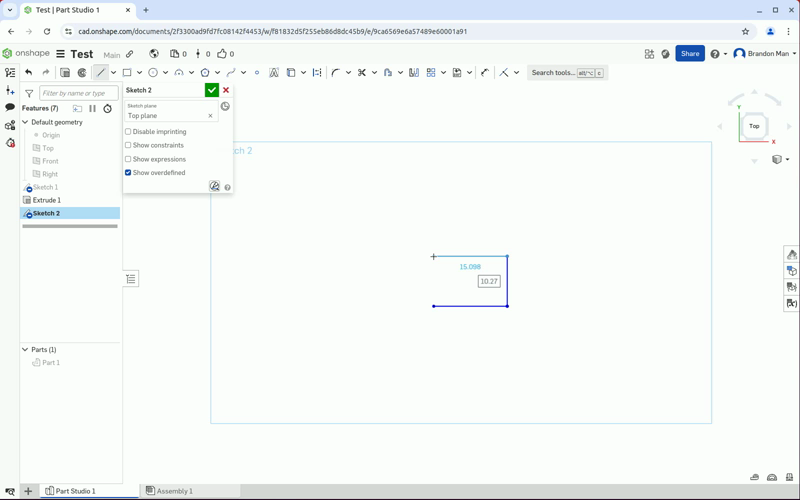
key_up(shift)
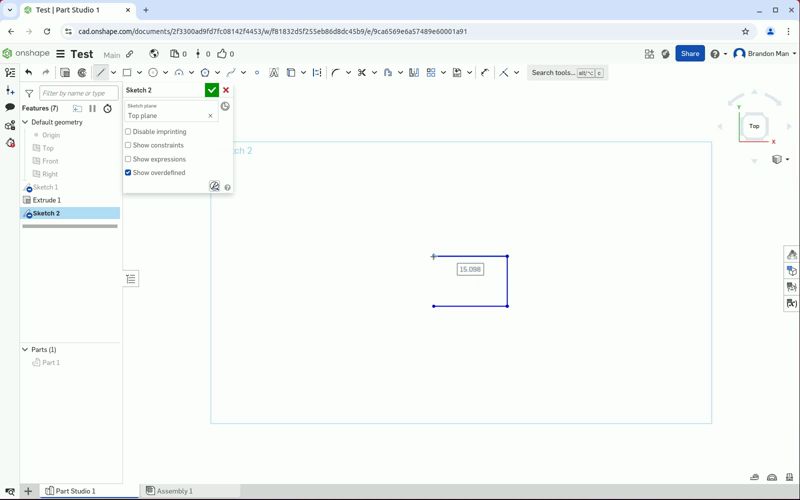
mouse_move(463, 256)
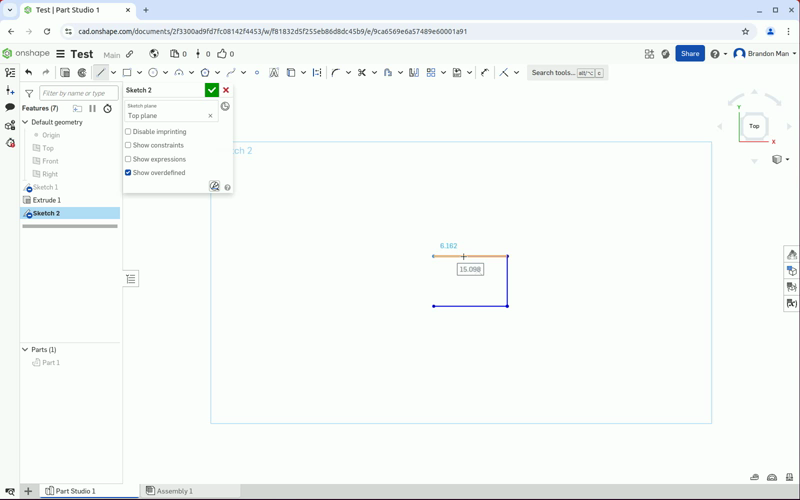
key_down(shift)
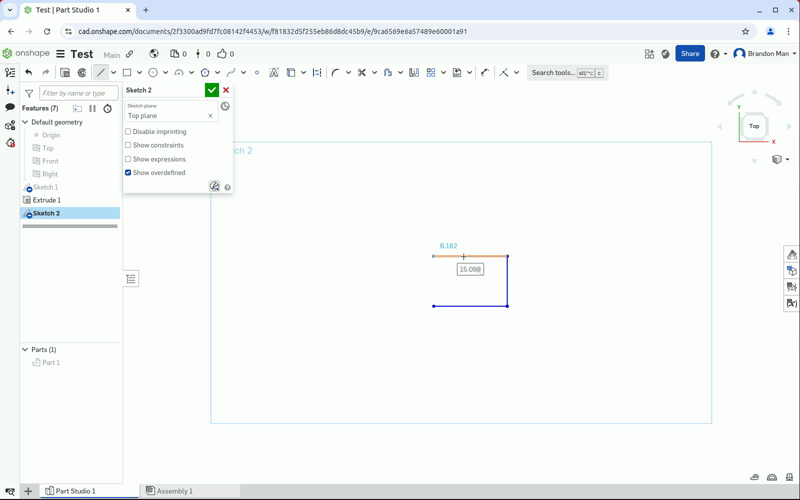
mouse_move(433, 306)
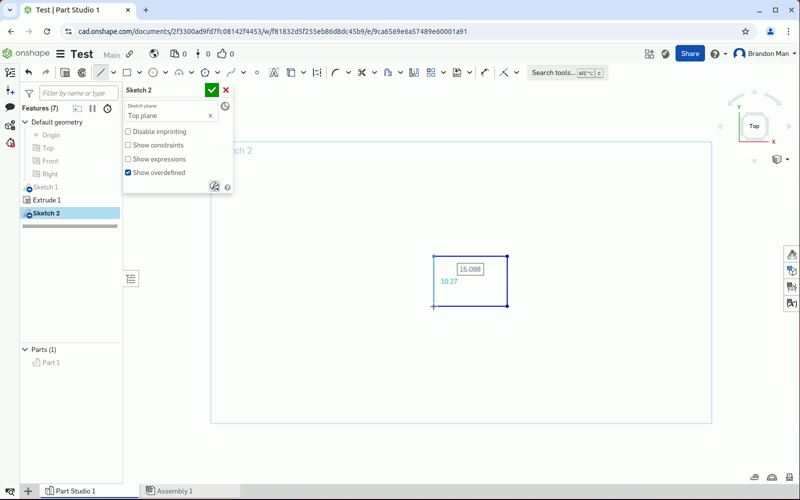
key_up(shift)
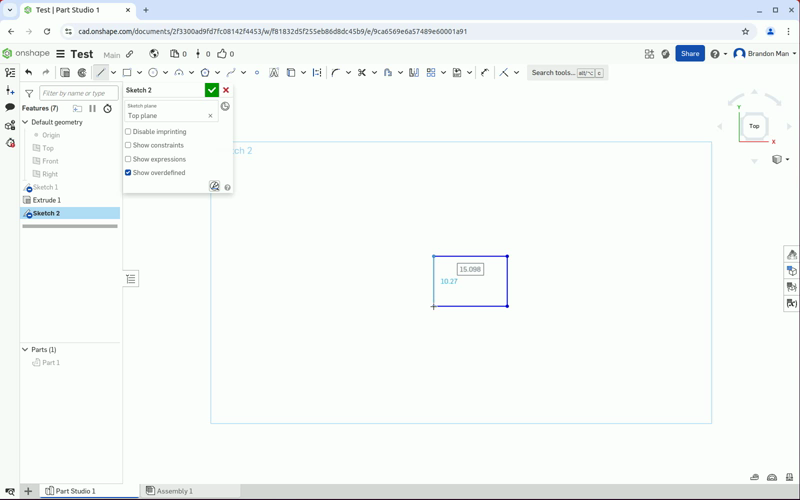
click(433, 306)
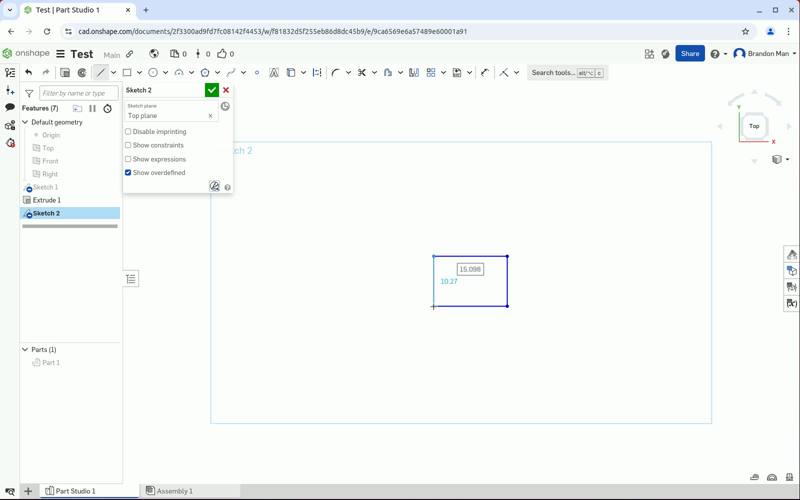
key(esc)
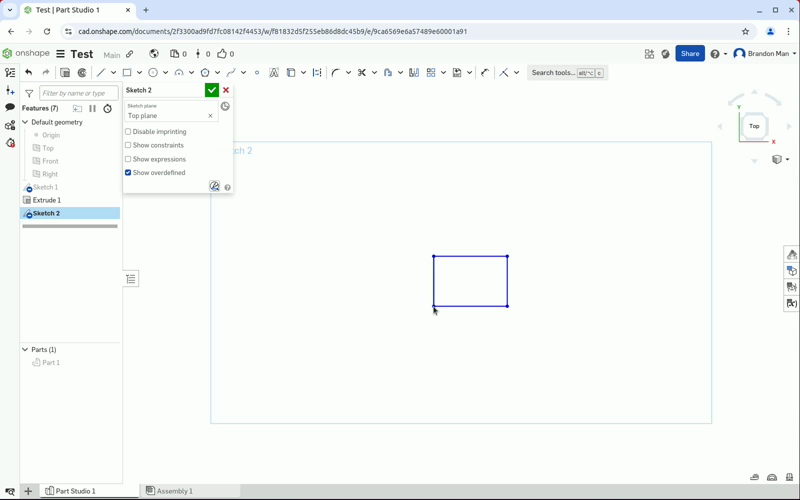
key(l)
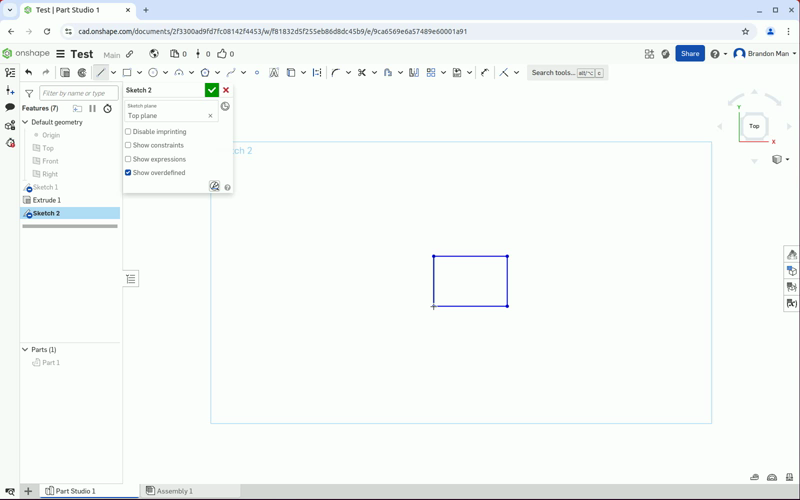
key_down(shift)
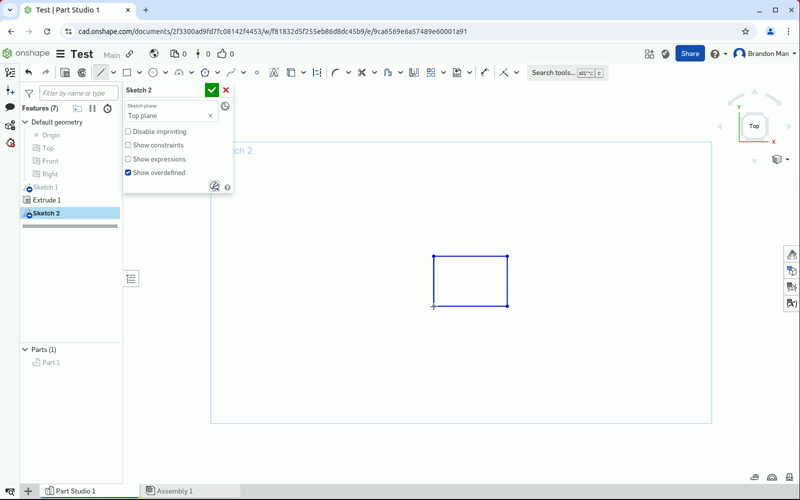
mouse_move(435, 304)
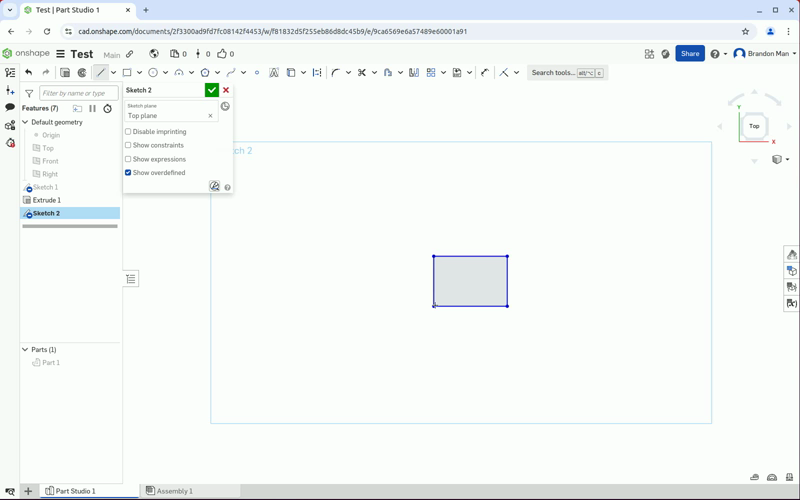
scroll(6)
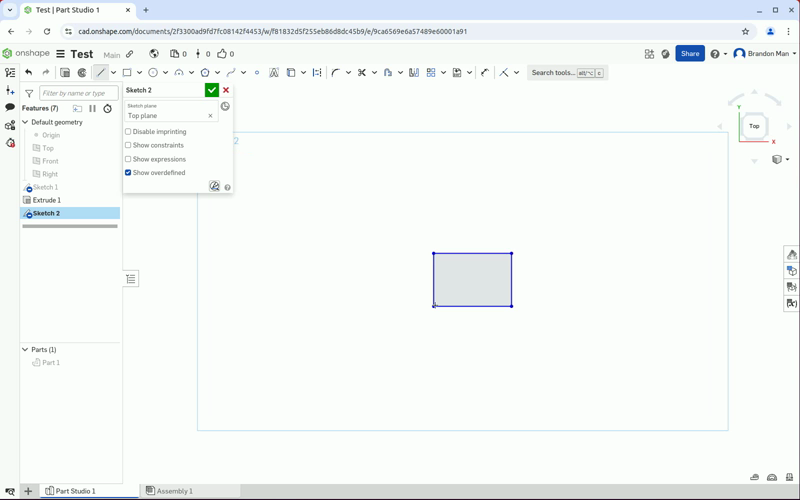
scroll(6)
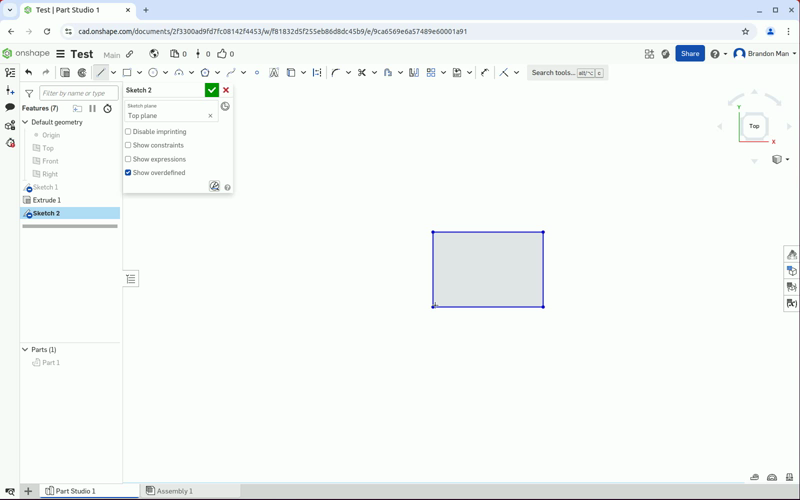
scroll(6)
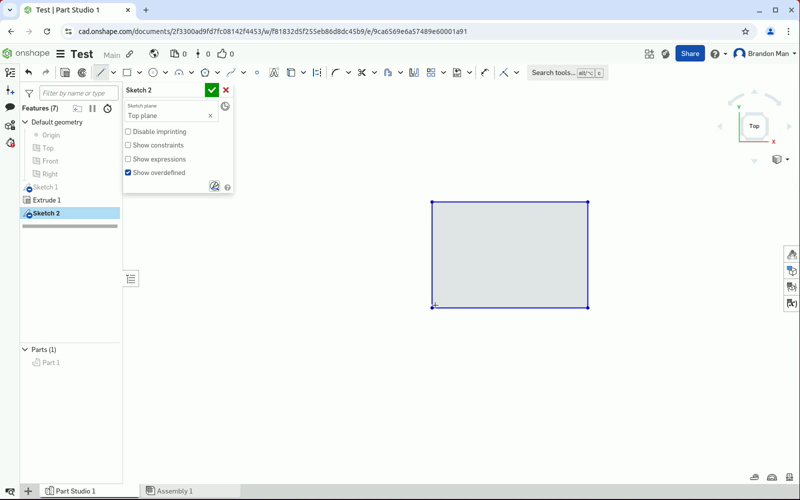
scroll(6)
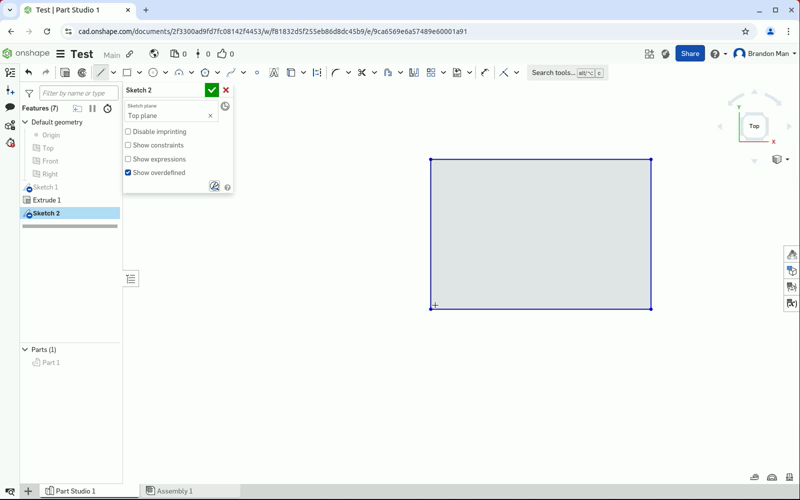
scroll(6)
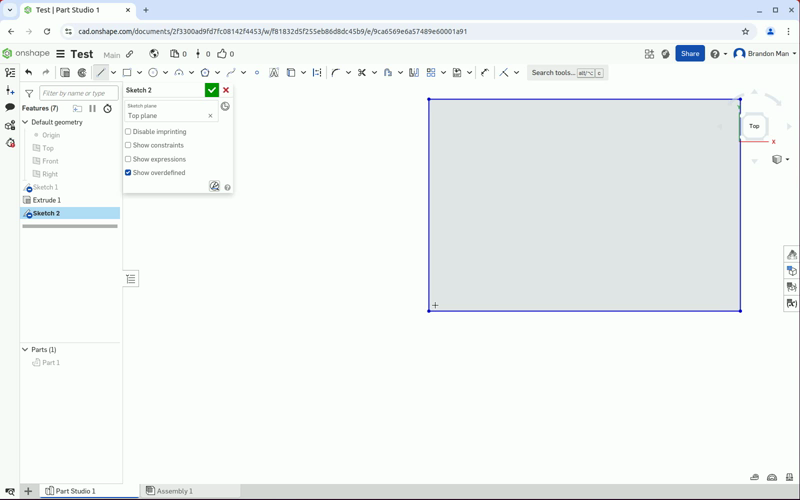
scroll(6)
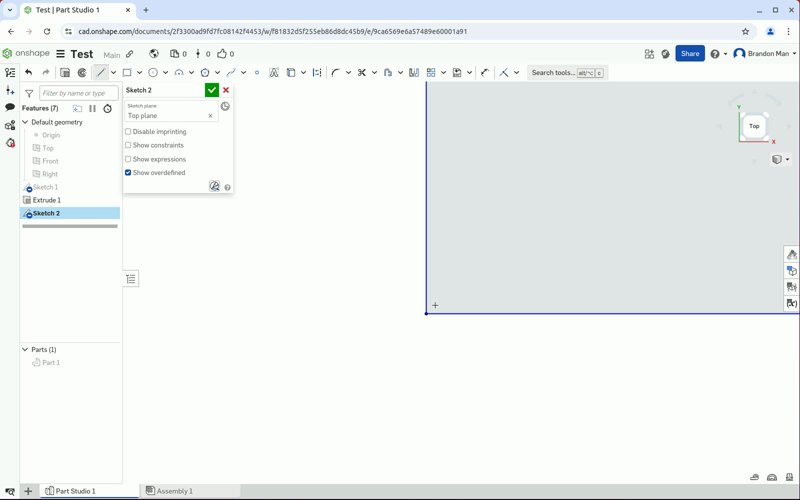
scroll(6)
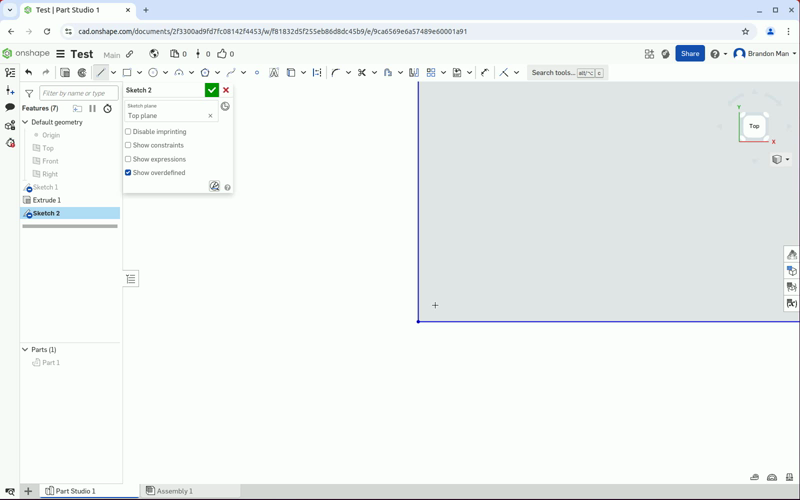
click(435, 304)
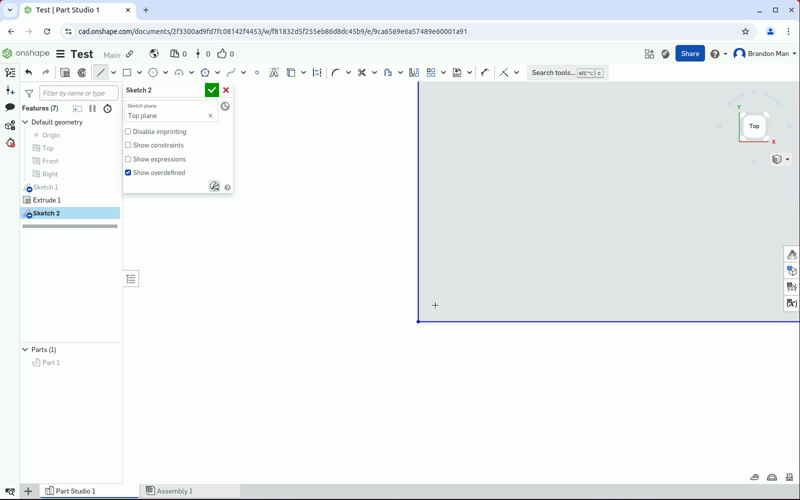
scroll(-6)
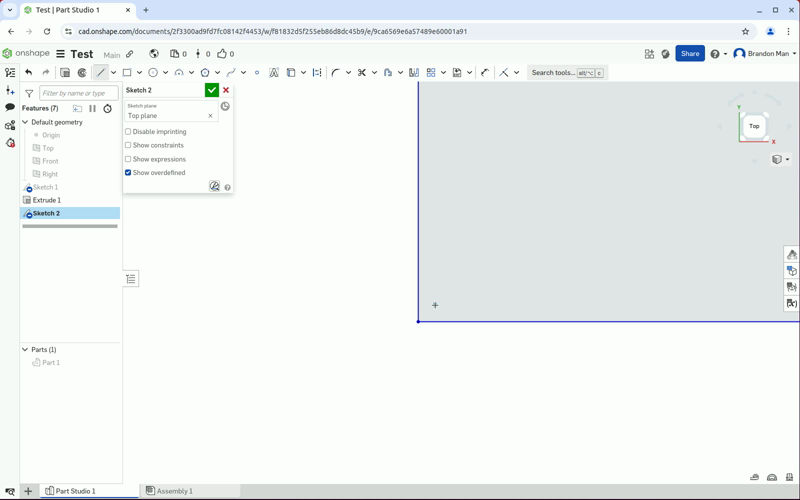
scroll(-6)
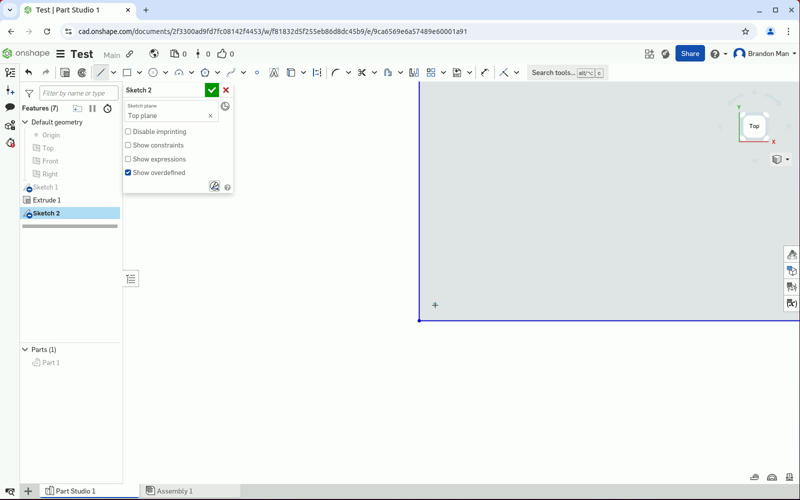
scroll(-6)
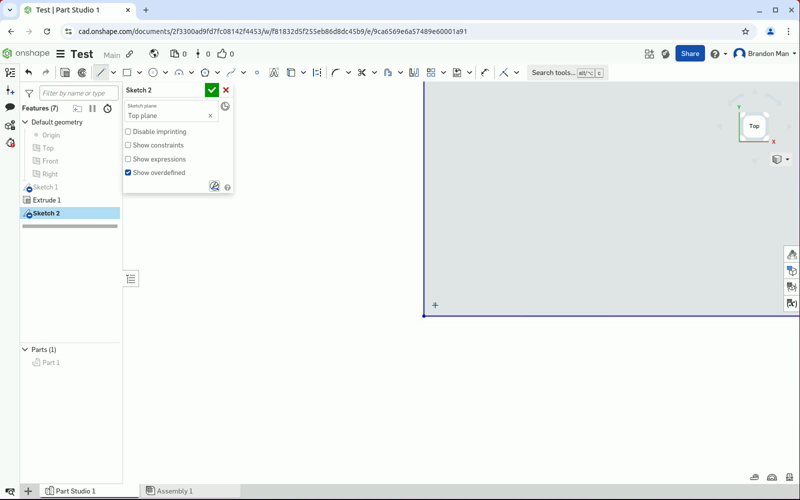
scroll(-6)
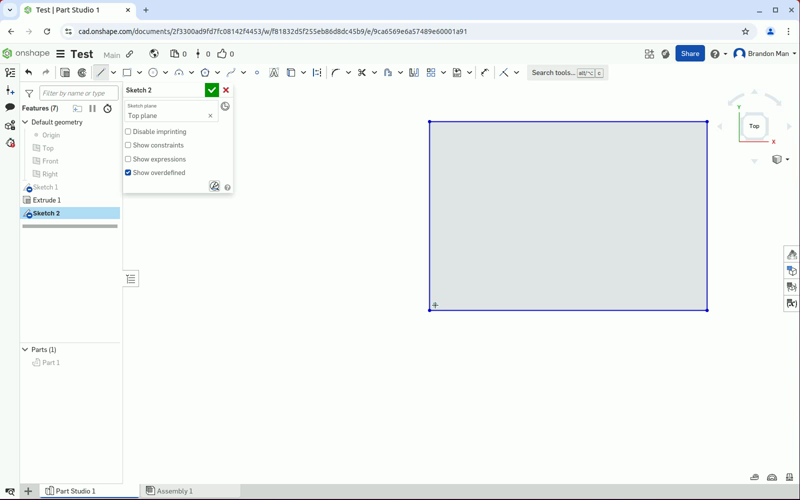
scroll(-6)
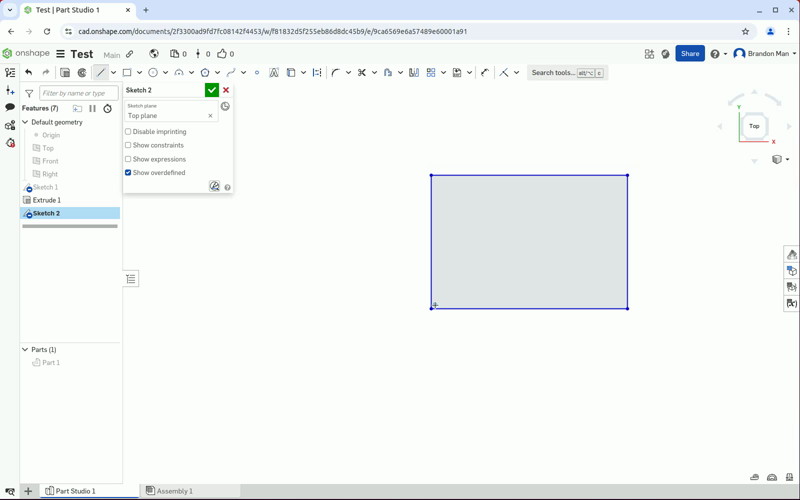
scroll(-6)
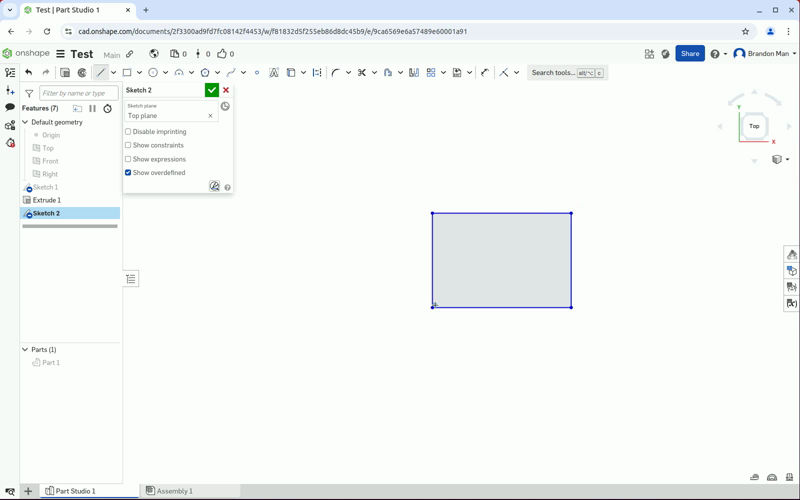
scroll(-6)
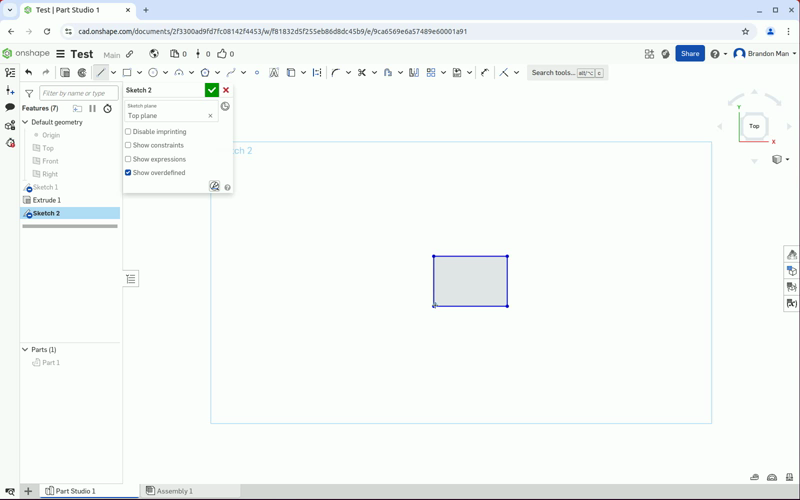
key_up(shift)
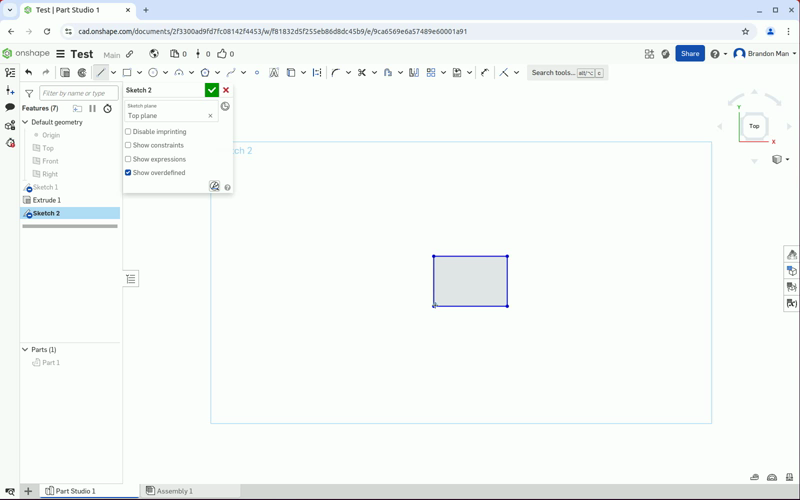
key_down(shift)
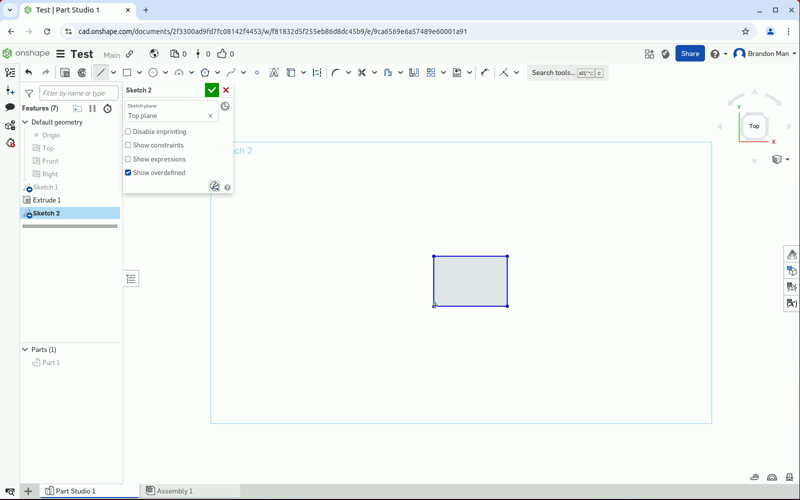
mouse_move(505, 304)
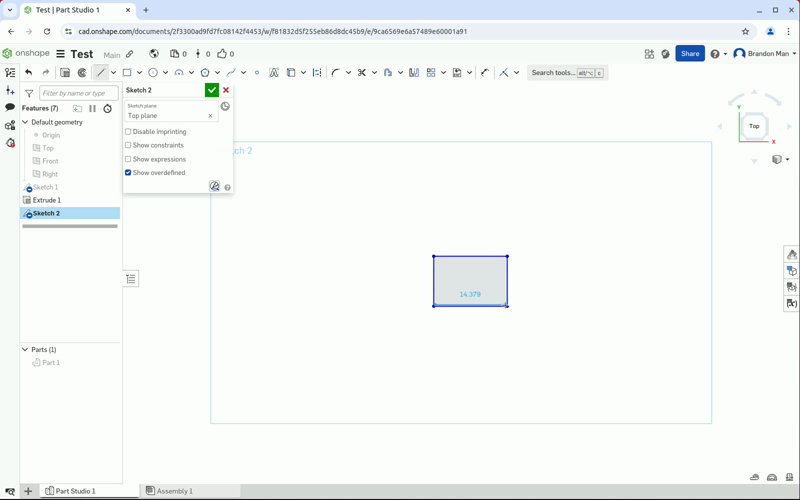
scroll(6)
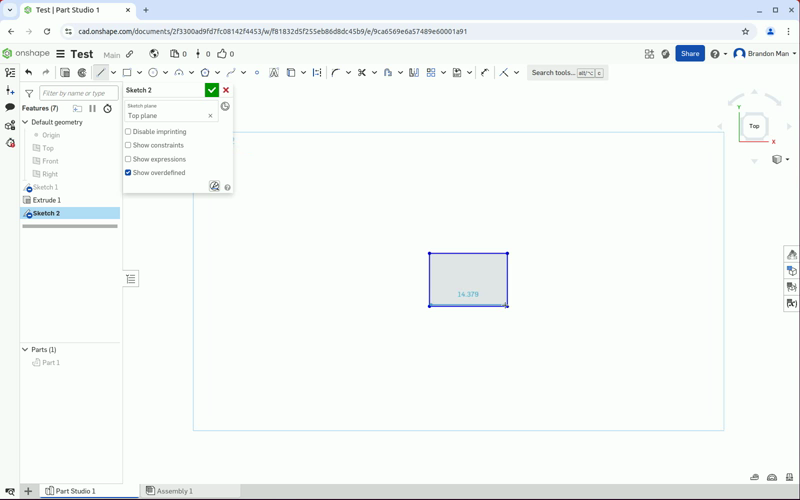
scroll(6)
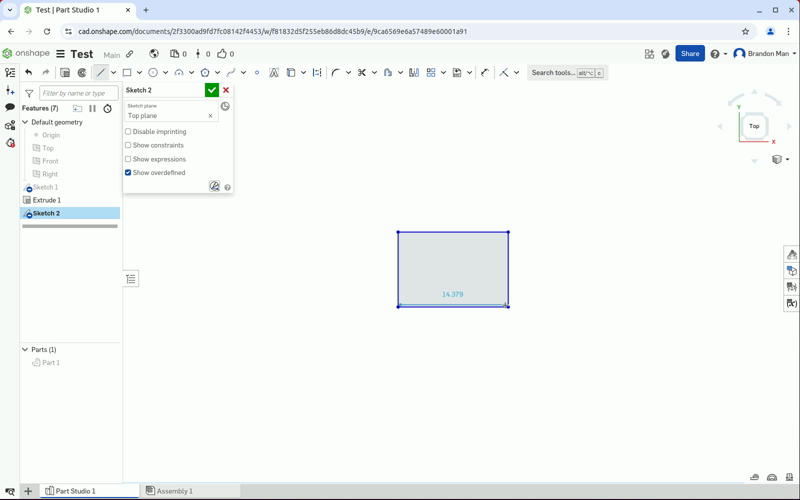
scroll(6)
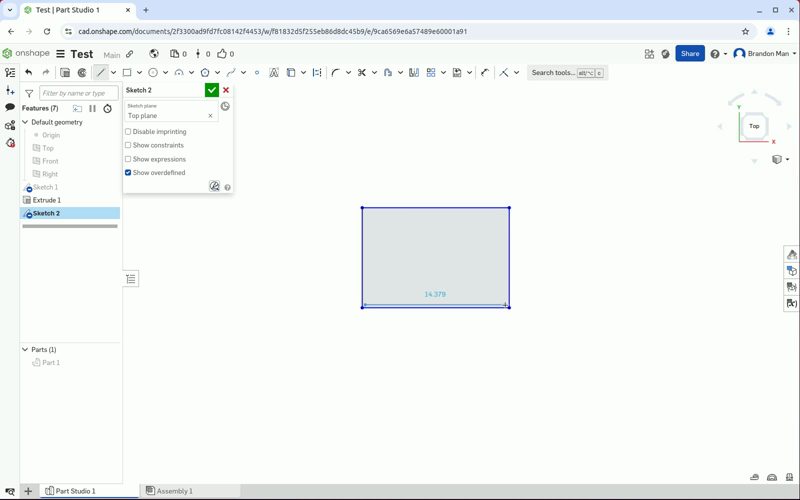
scroll(6)
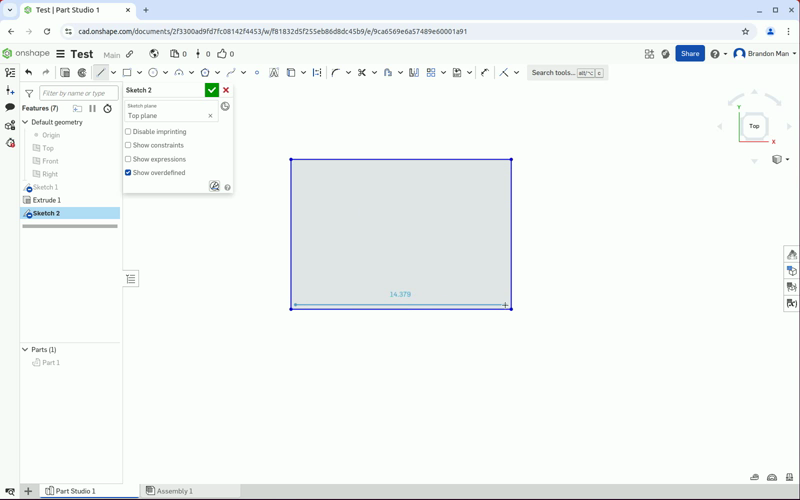
scroll(6)
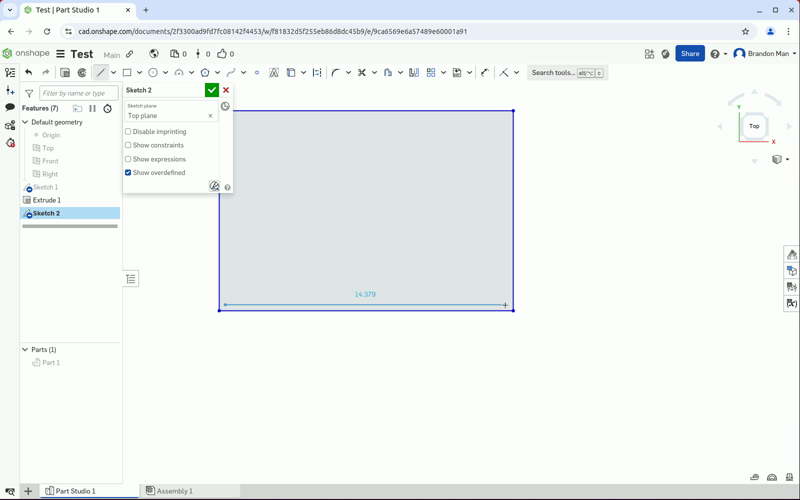
scroll(6)
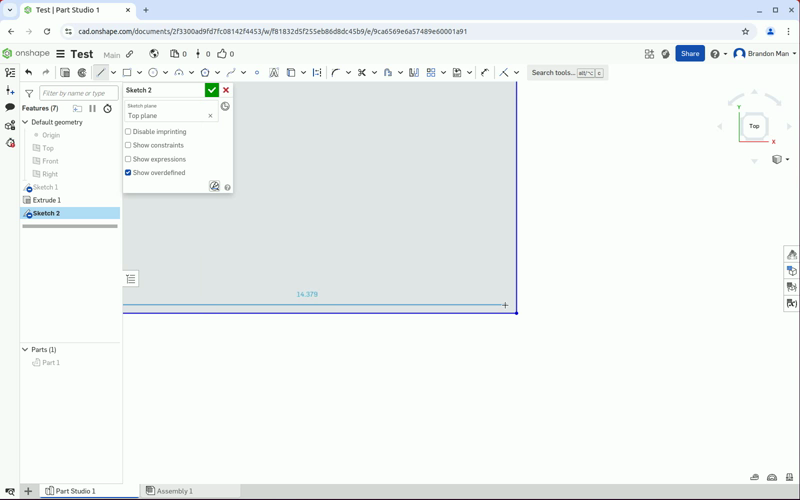
scroll(6)
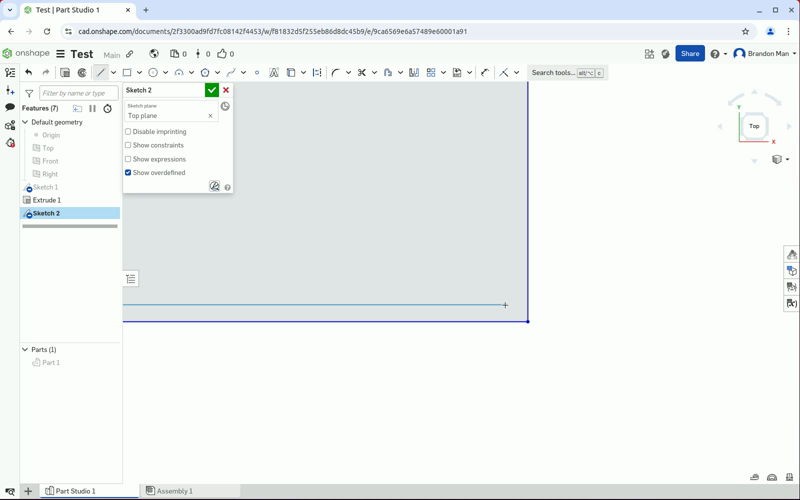
click(505, 304)
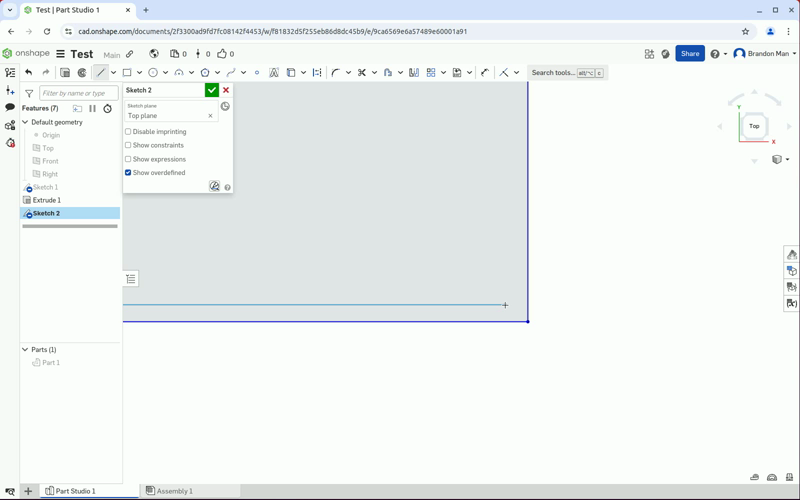
scroll(-6)
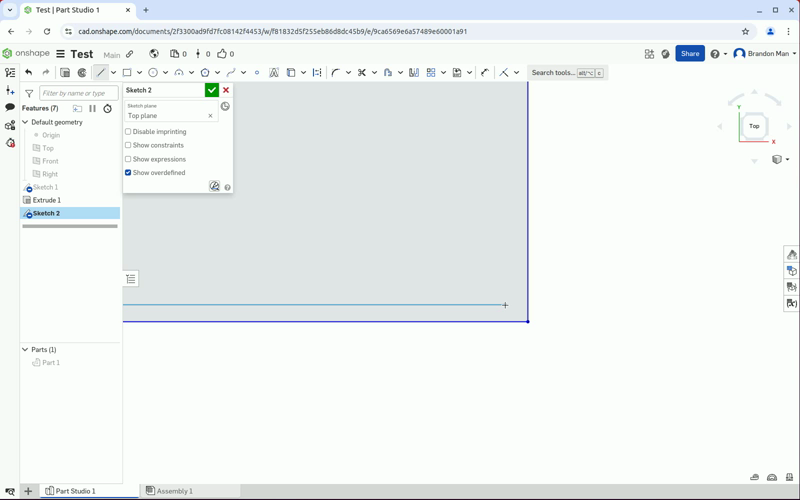
scroll(-6)
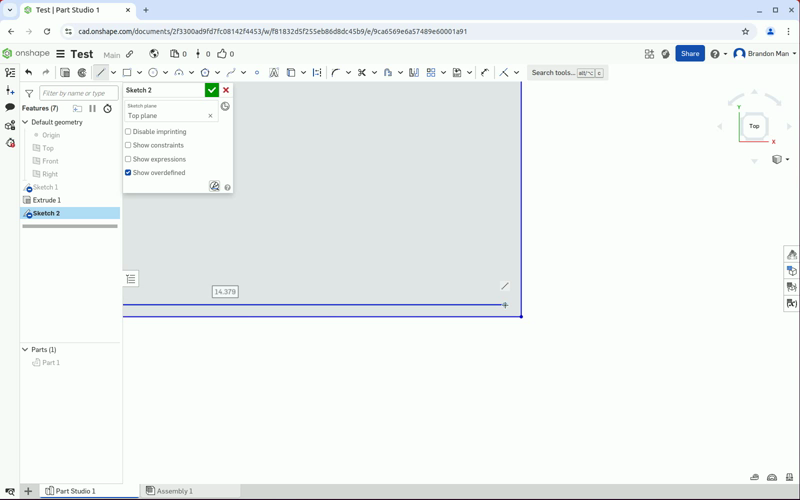
scroll(-6)
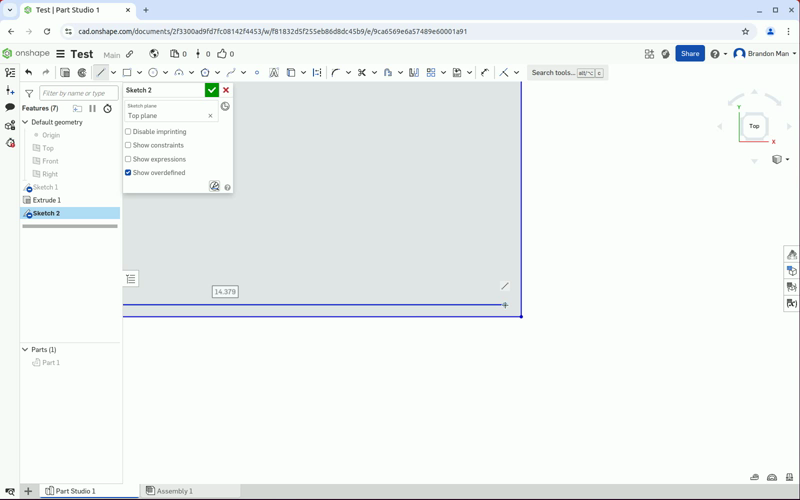
scroll(-6)
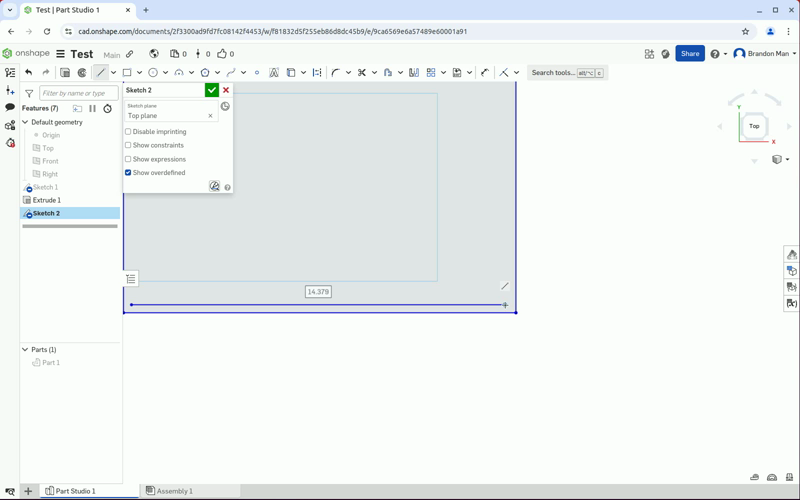
scroll(-6)
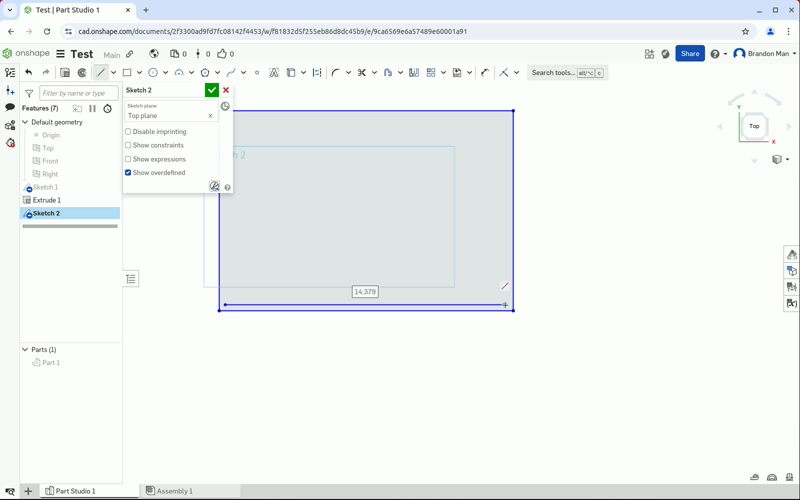
scroll(-6)
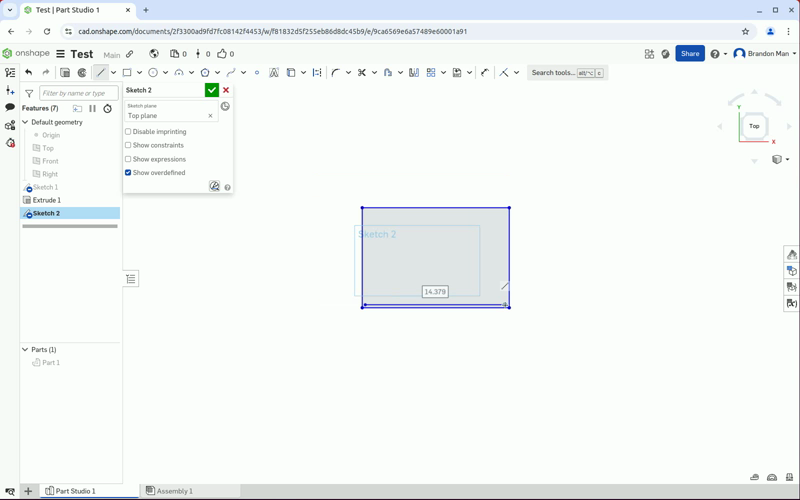
scroll(-6)
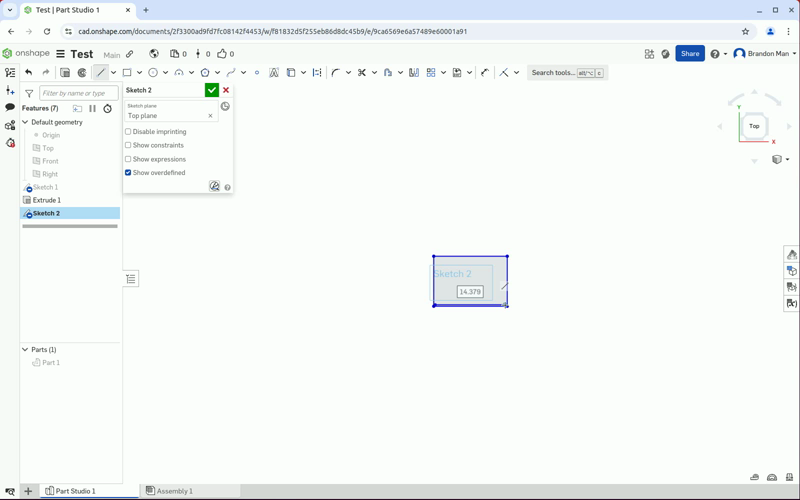
key_up(shift)
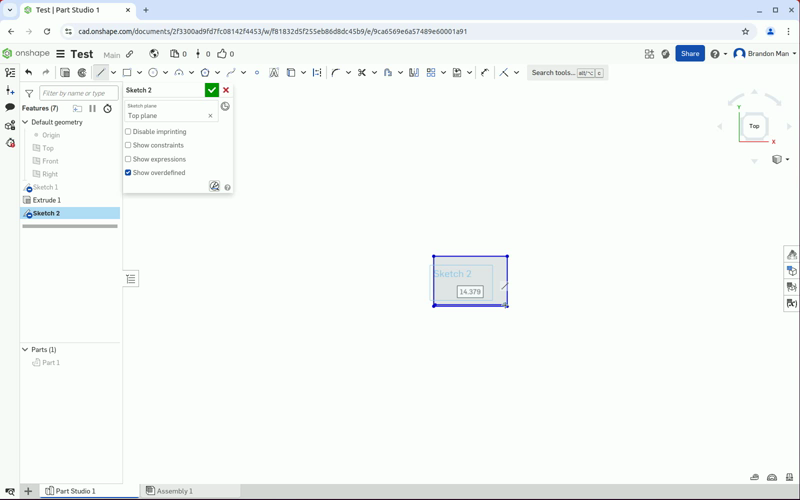
key_down(shift)
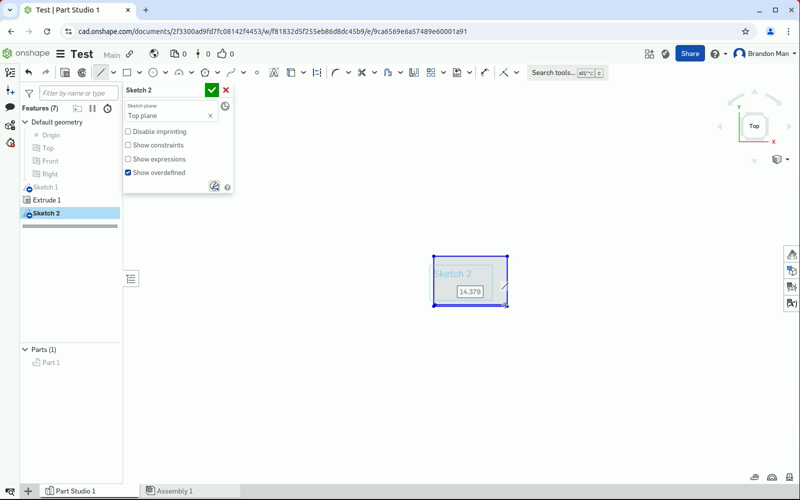
mouse_move(535, 304)
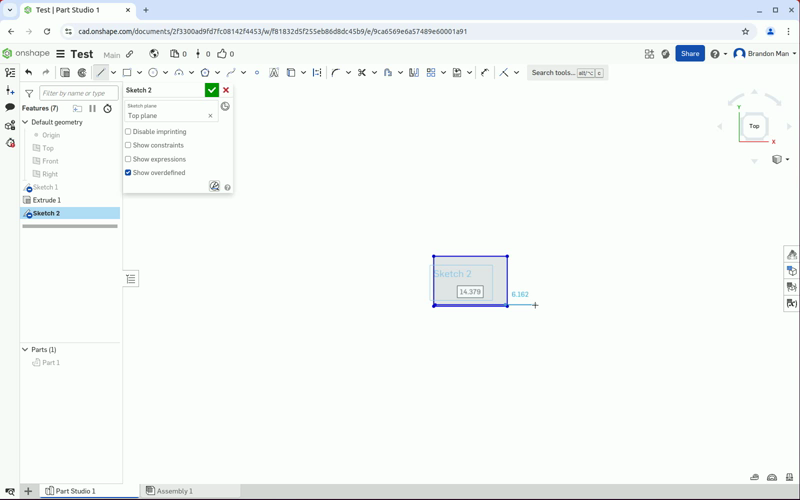
mouse_move(505, 257)
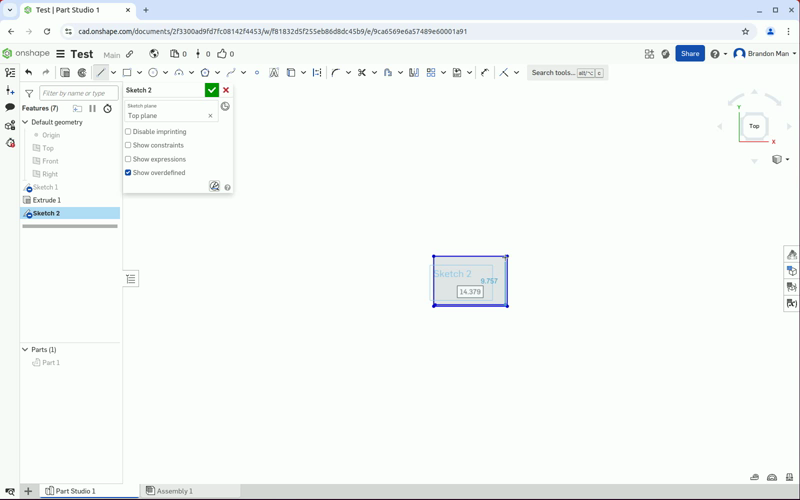
scroll(6)
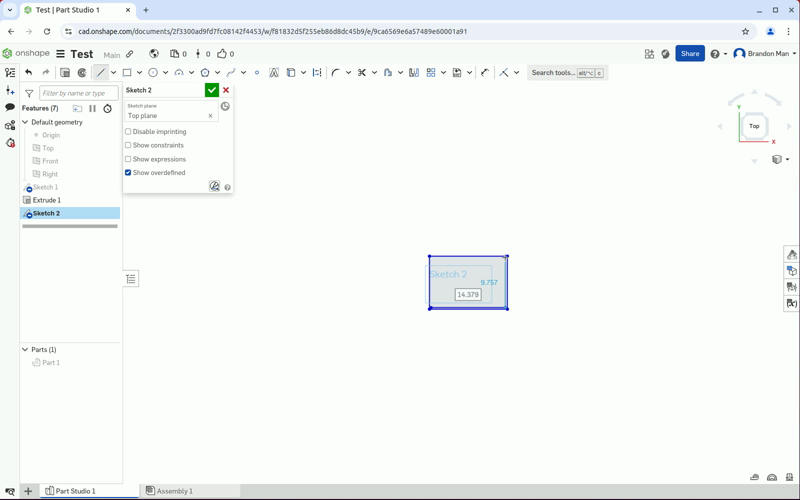
scroll(6)
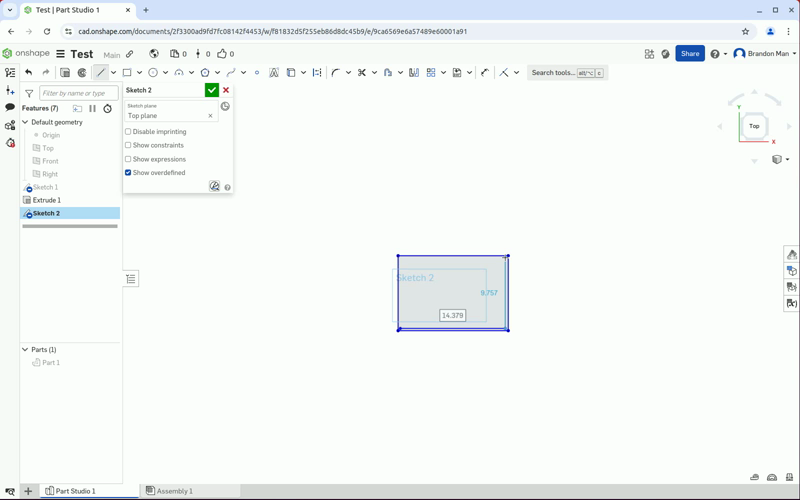
scroll(6)
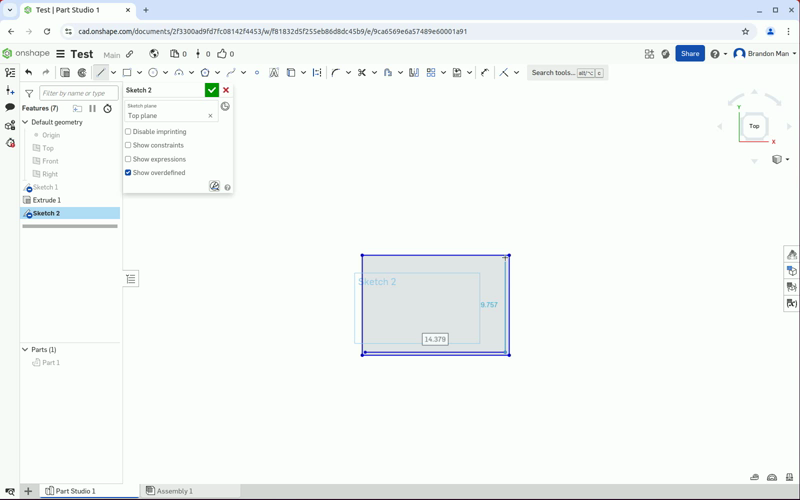
scroll(6)
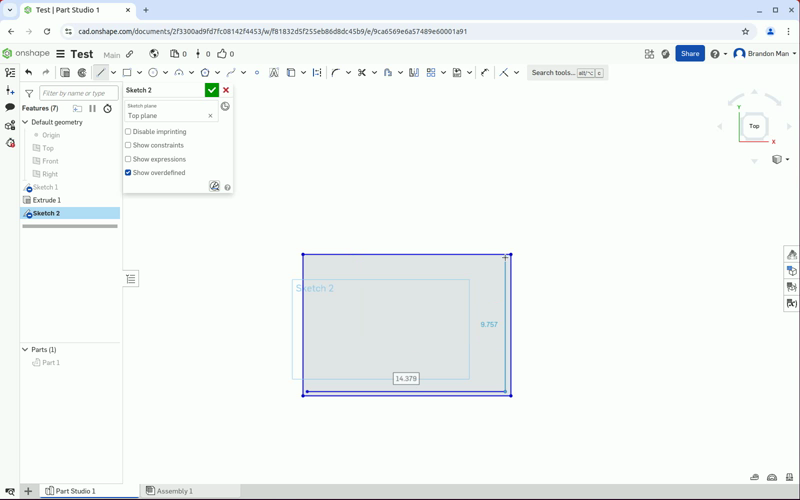
scroll(6)
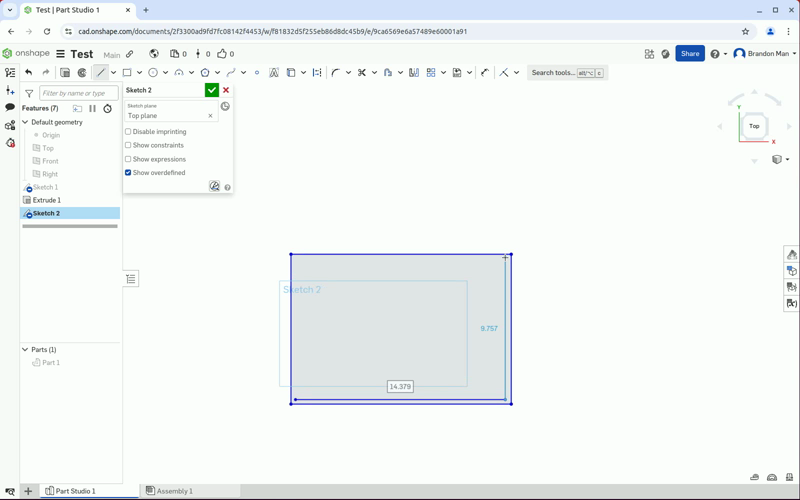
scroll(6)
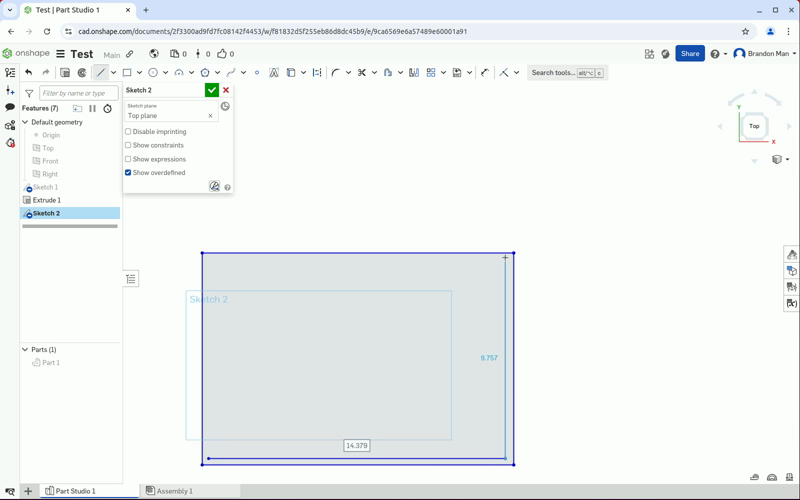
scroll(6)
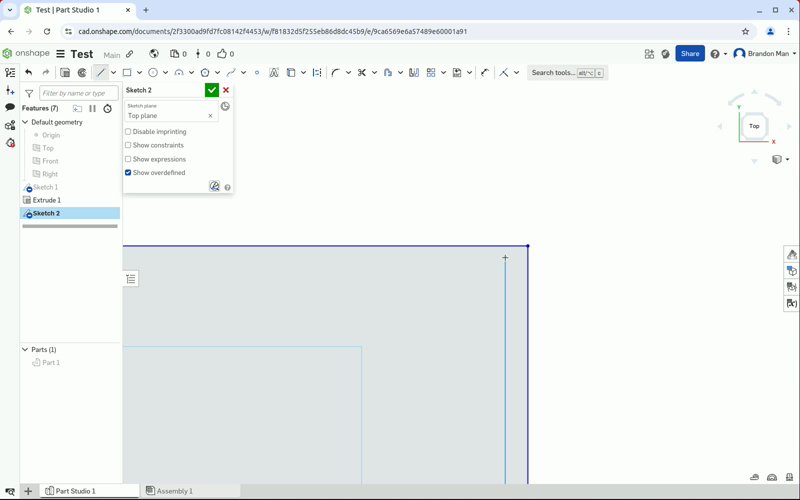
click(505, 257)
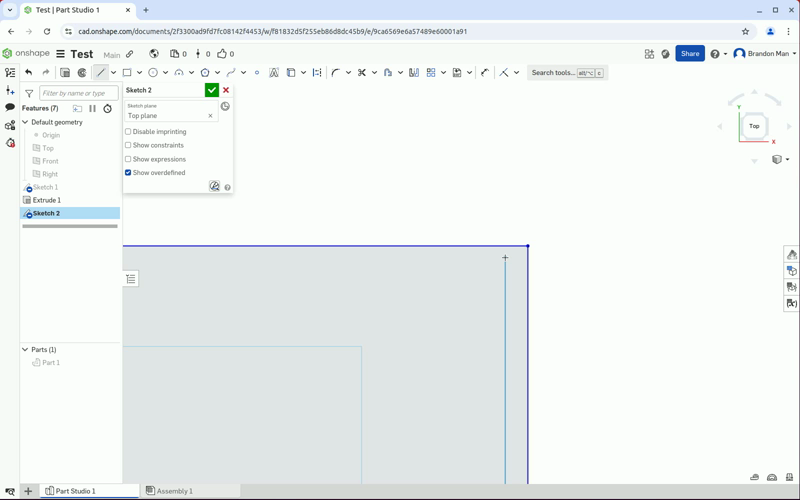
scroll(-6)
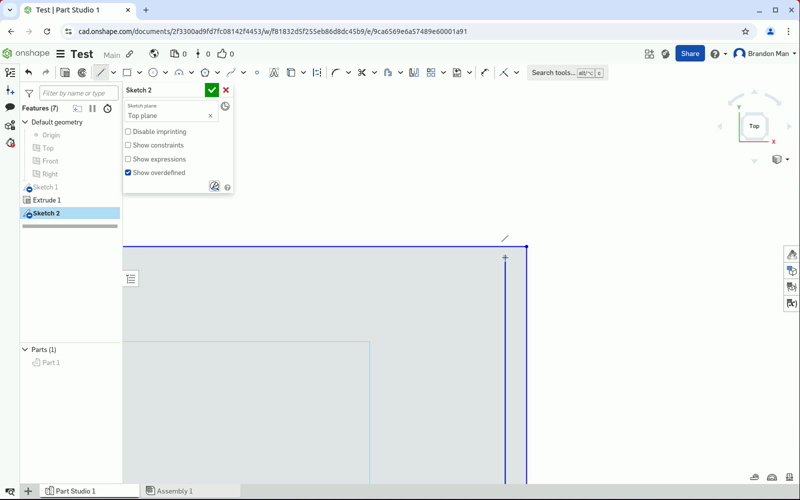
scroll(-6)
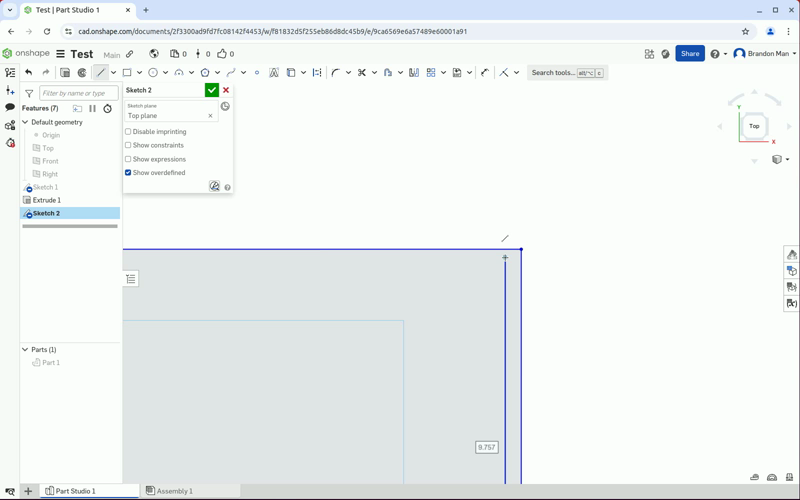
scroll(-6)
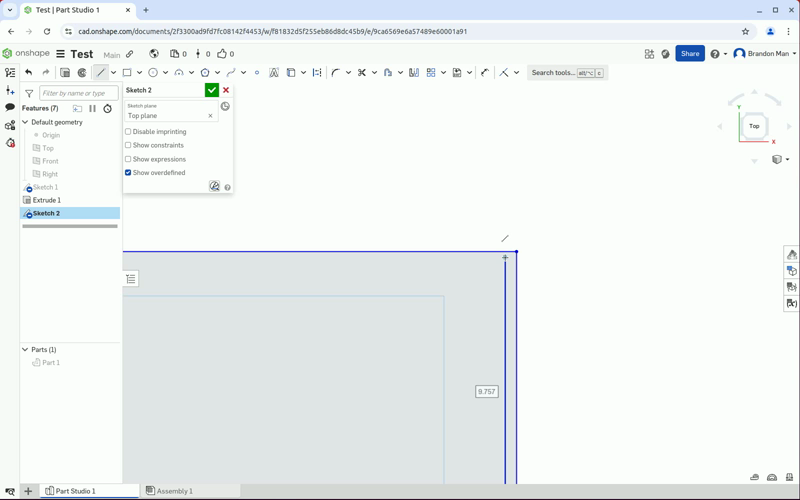
scroll(-6)
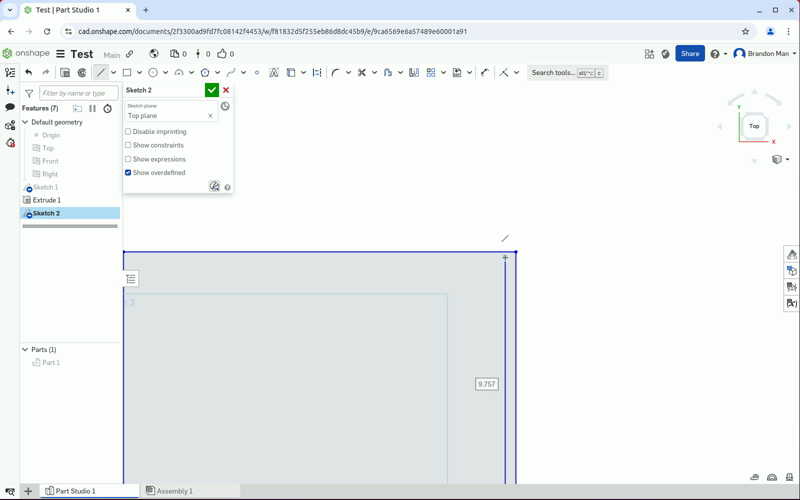
scroll(-6)
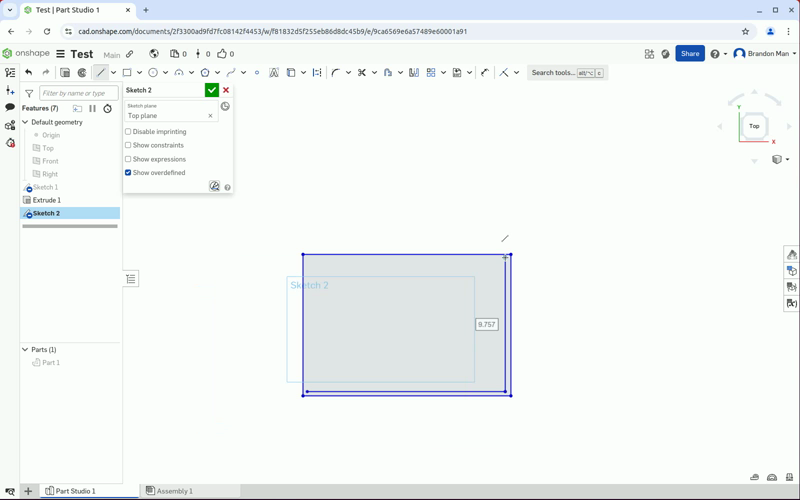
scroll(-6)
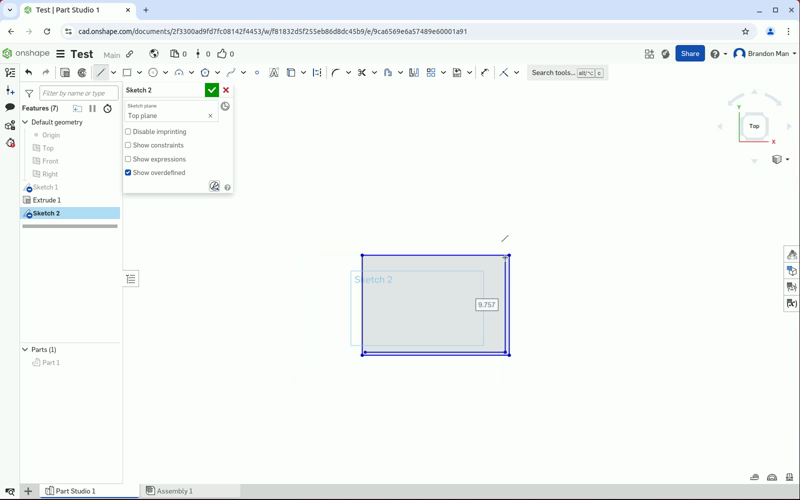
scroll(-6)
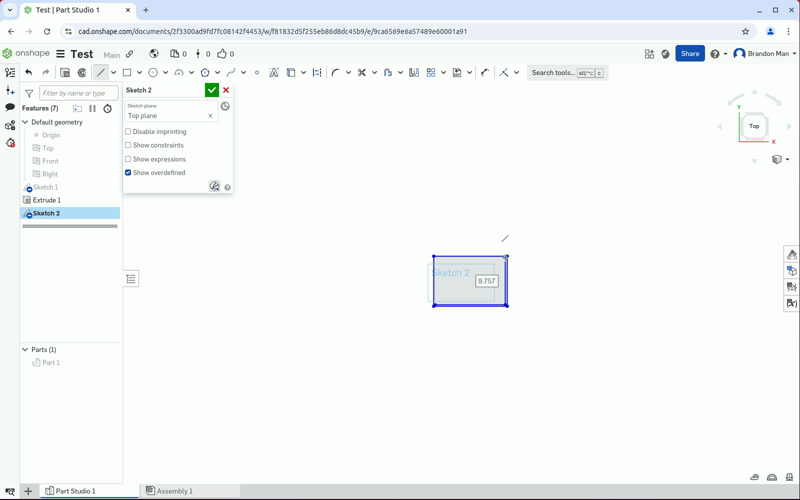
key_up(shift)
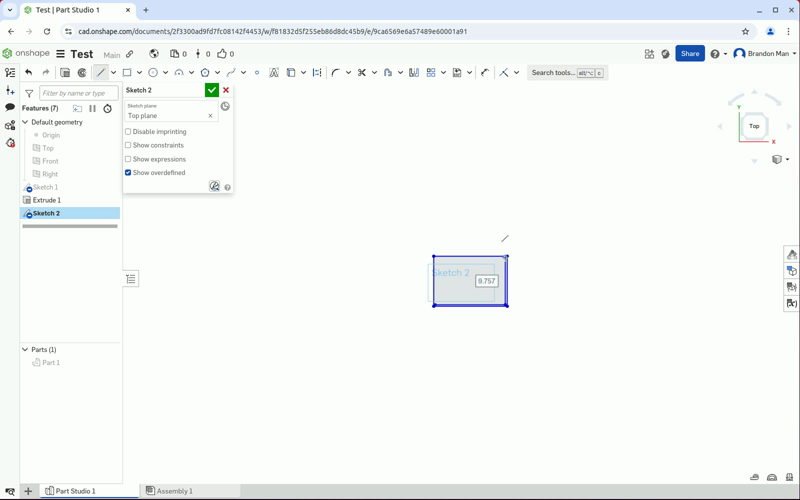
key_down(shift)
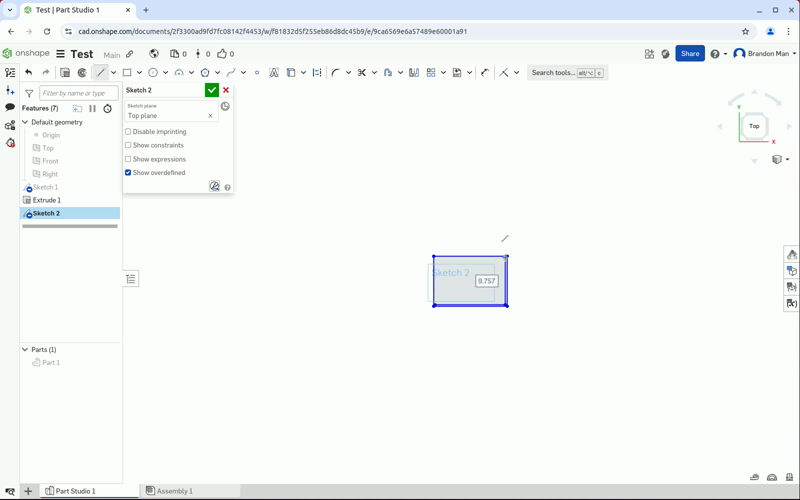
mouse_move(435, 257)
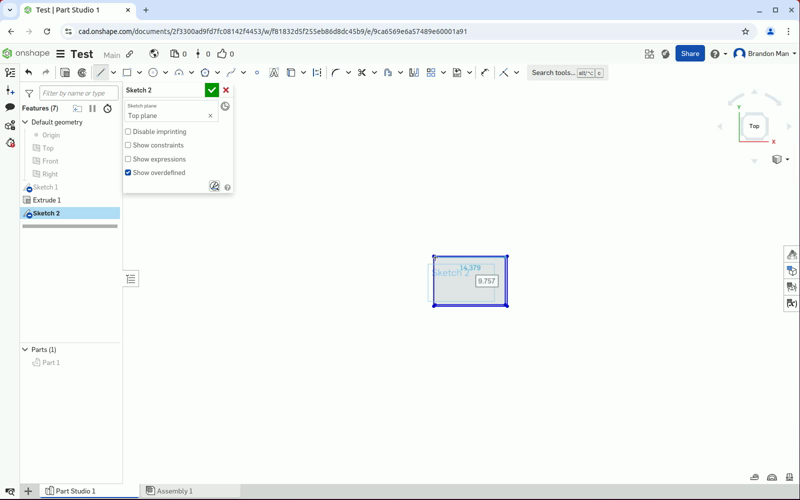
scroll(6)
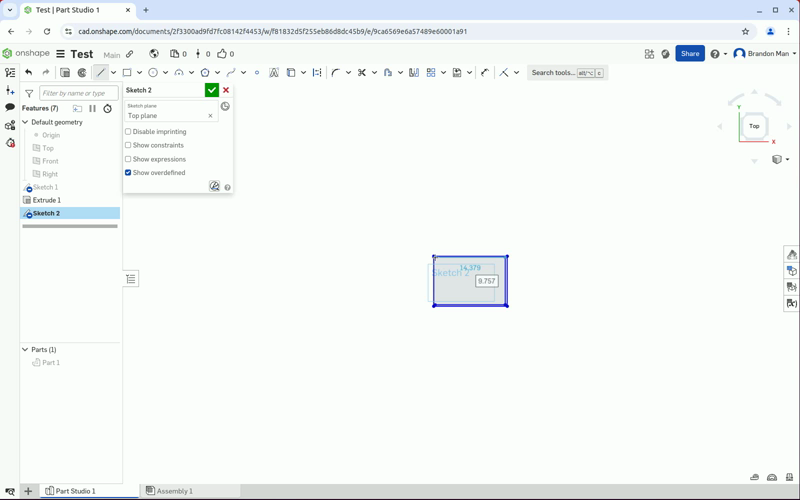
scroll(6)
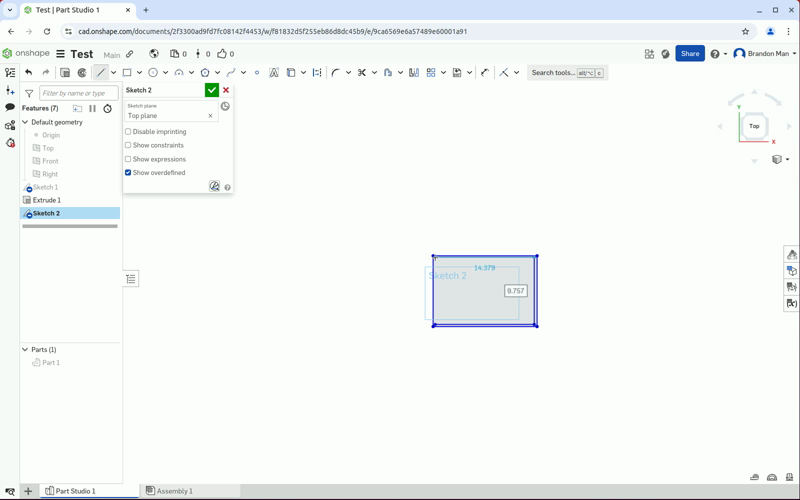
scroll(6)
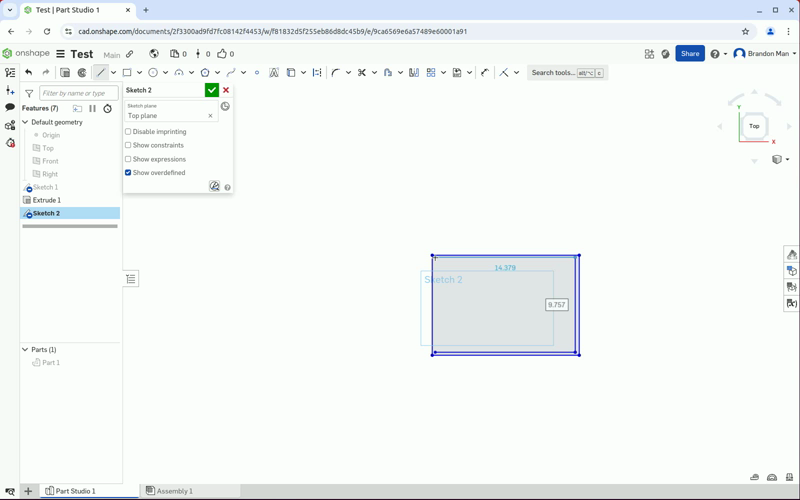
scroll(6)
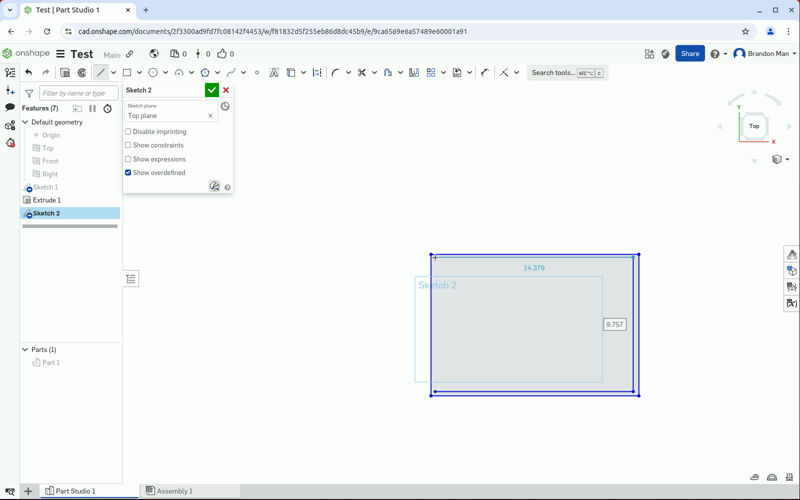
scroll(6)
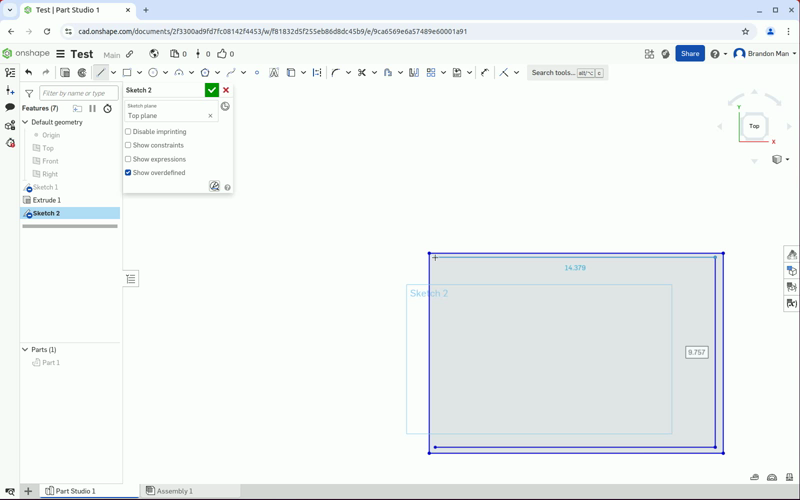
scroll(6)
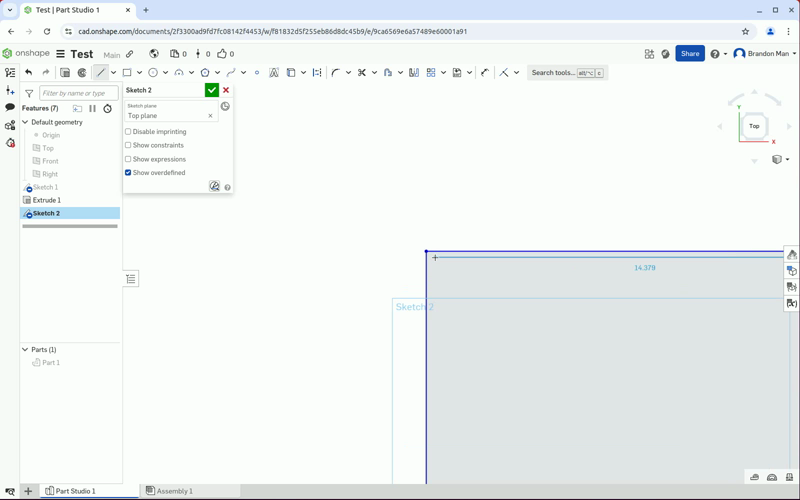
scroll(6)
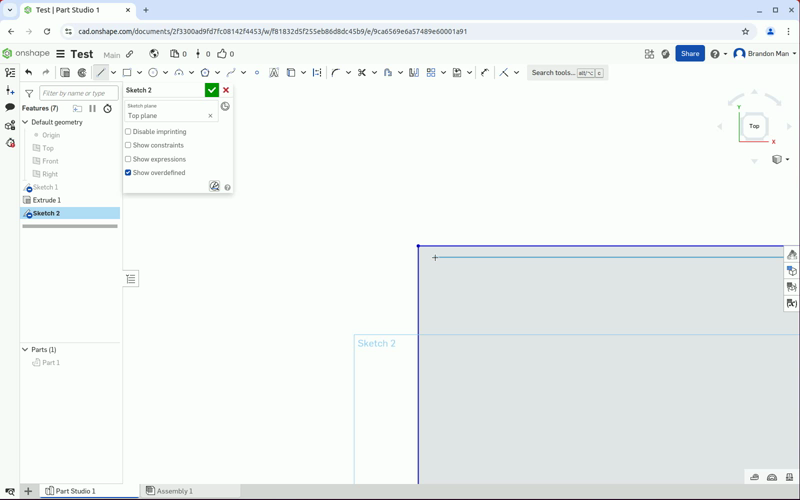
click(435, 257)
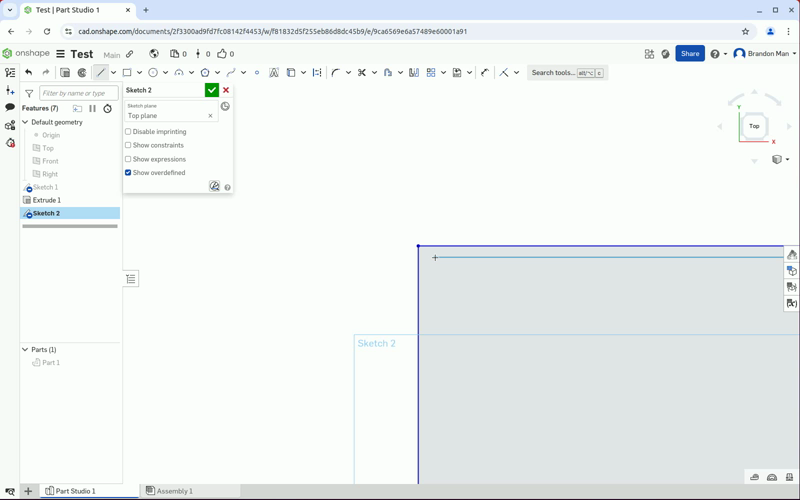
scroll(-6)
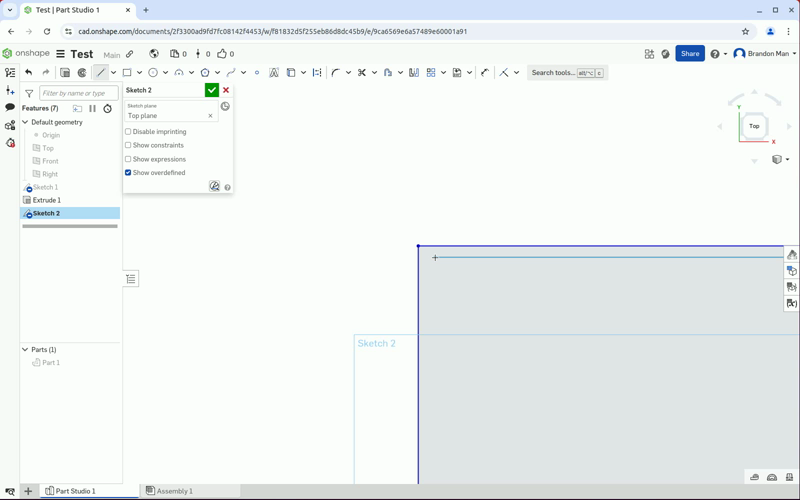
scroll(-6)
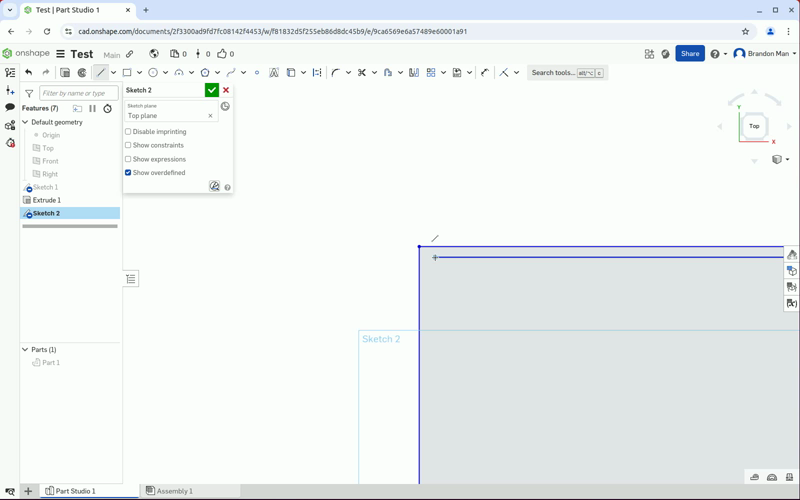
scroll(-6)
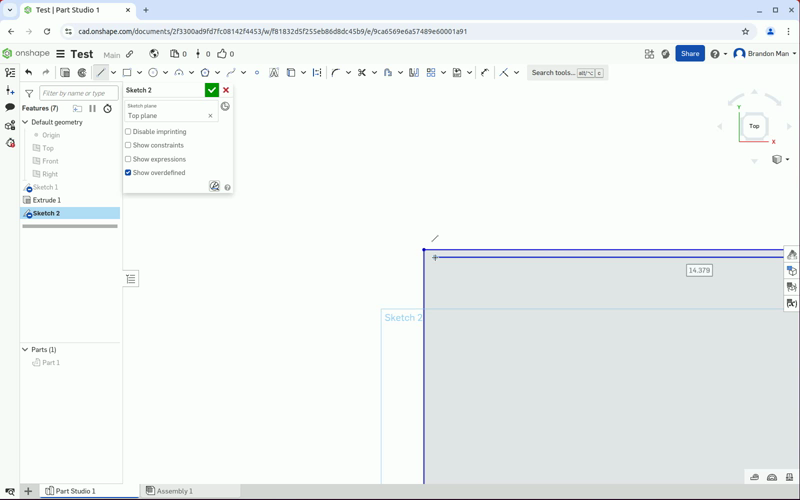
scroll(-6)
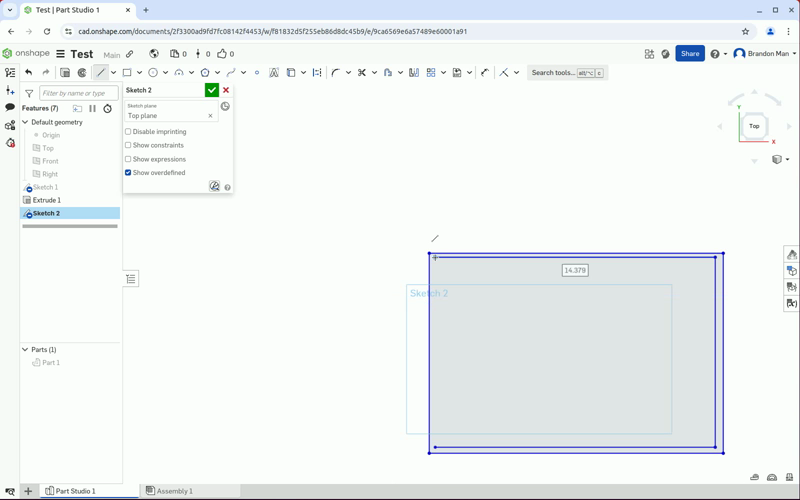
scroll(-6)
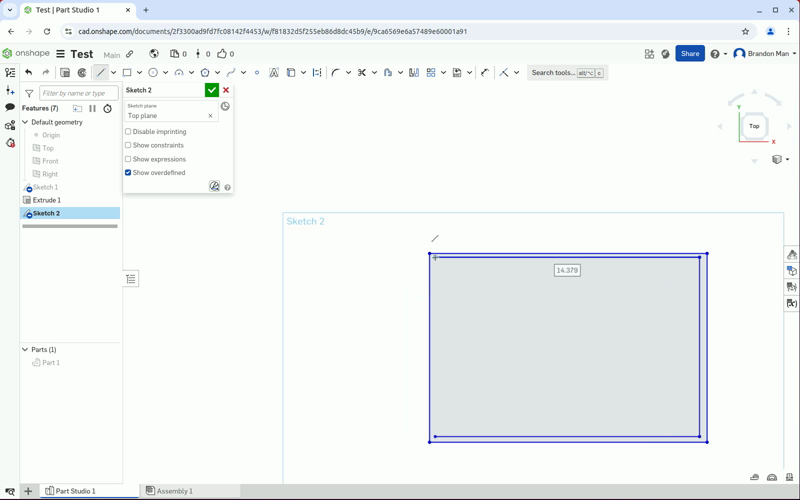
scroll(-6)
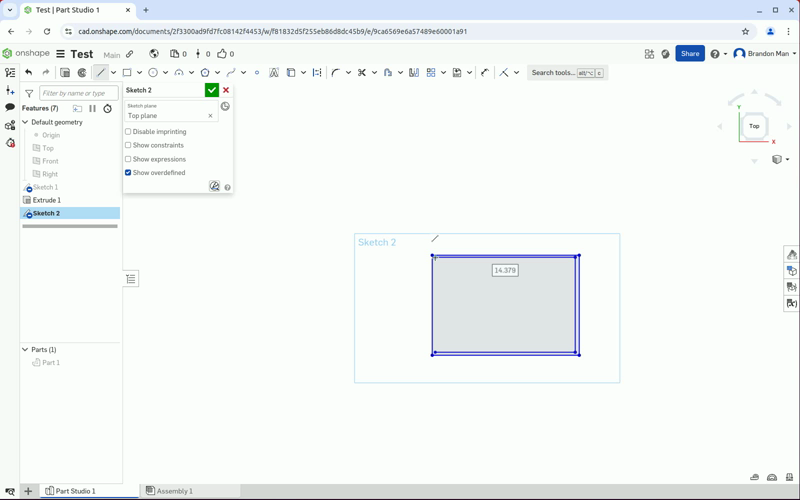
scroll(-6)
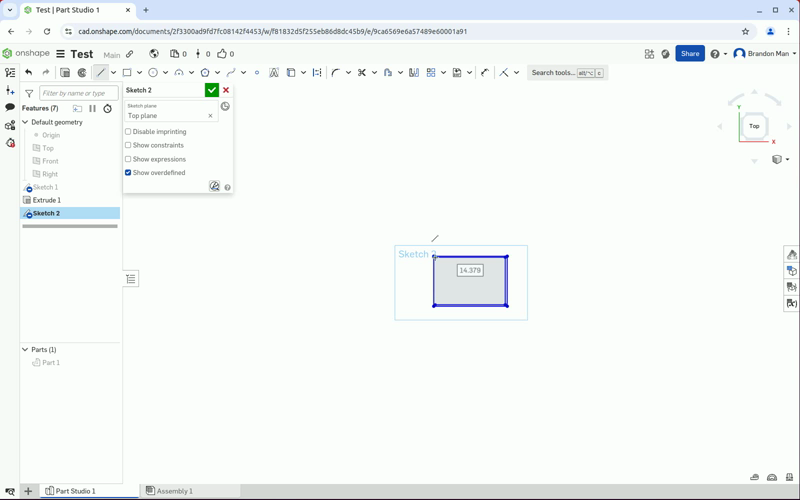
key_up(shift)
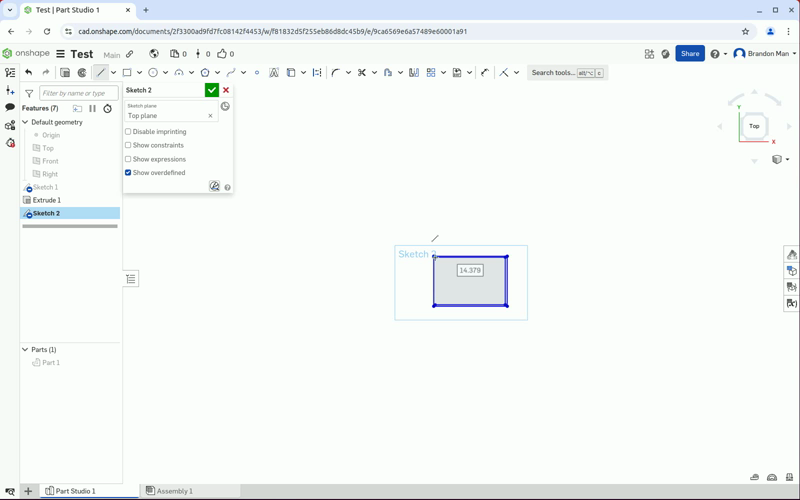
mouse_move(465, 257)
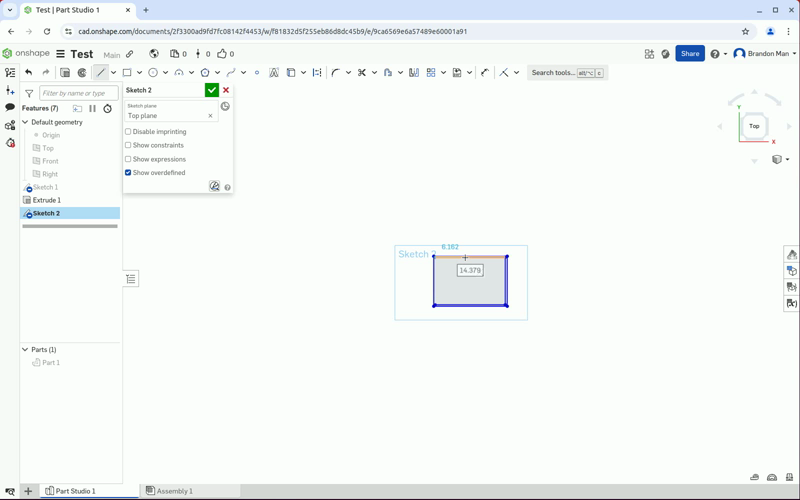
key_down(shift)
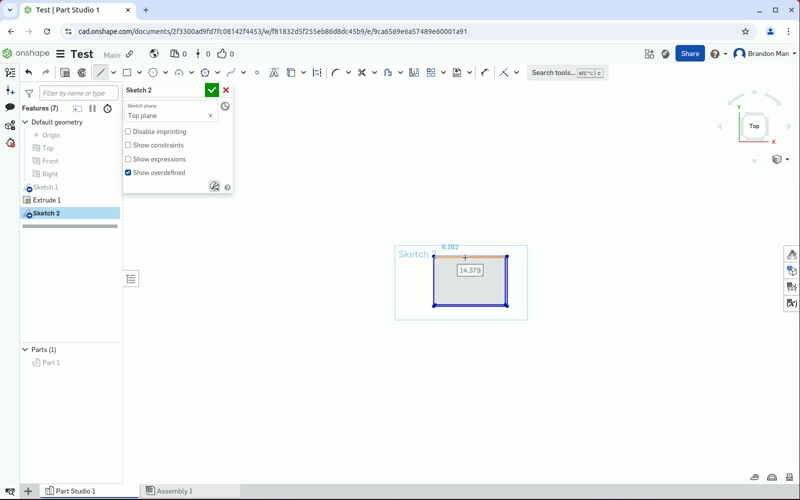
mouse_move(435, 304)
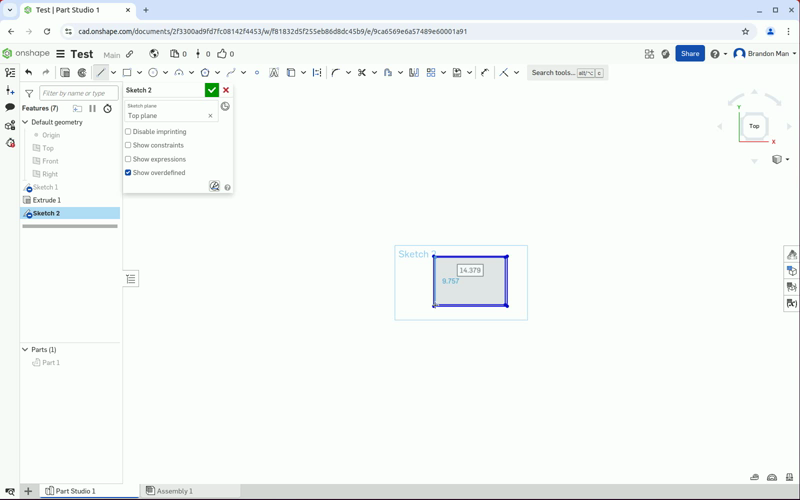
scroll(6)
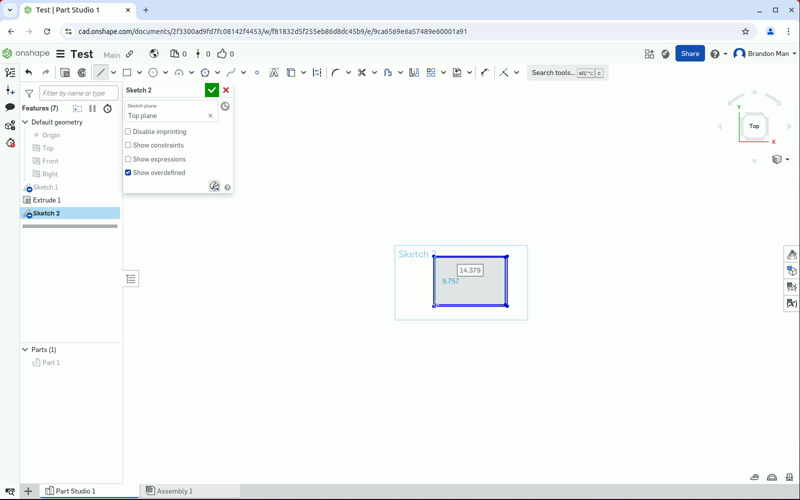
scroll(6)
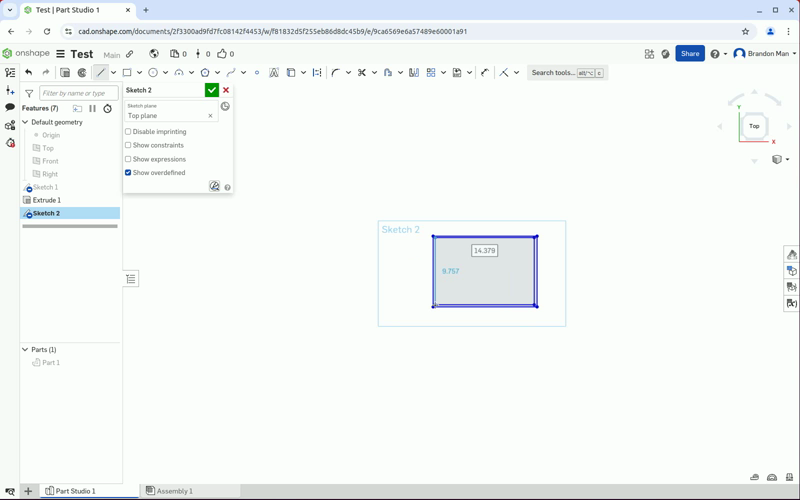
scroll(6)
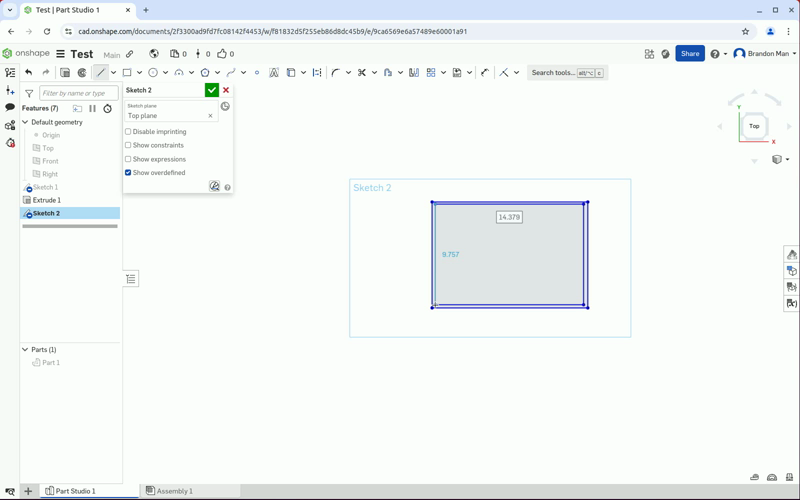
scroll(6)
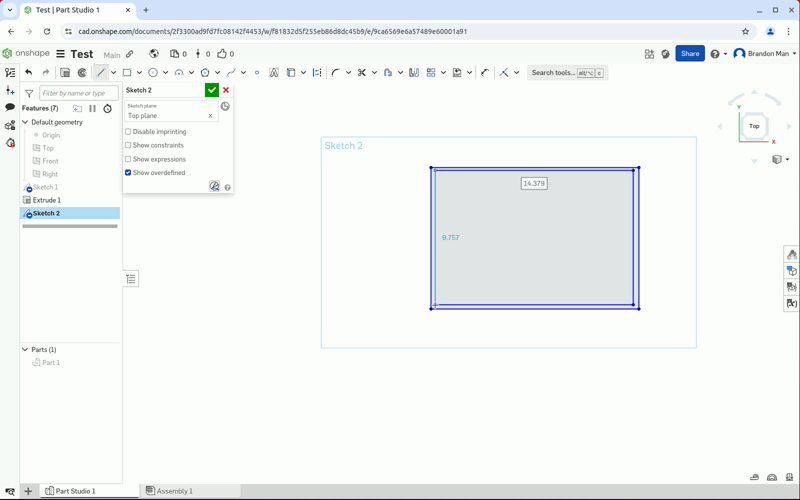
scroll(6)
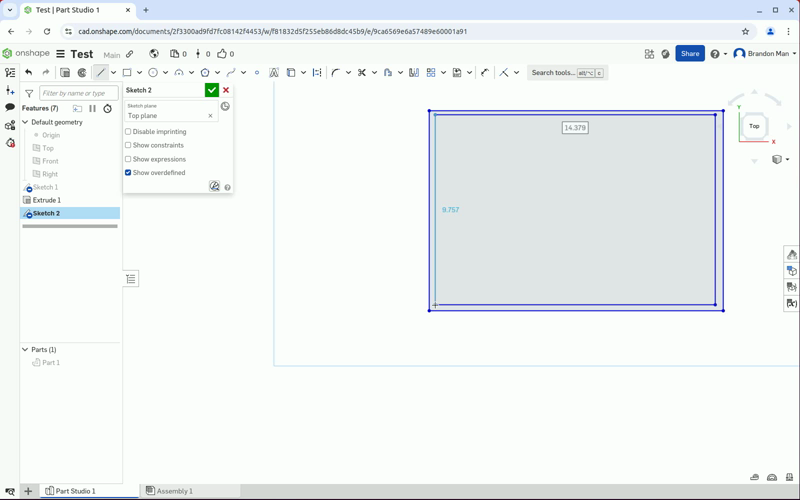
scroll(6)
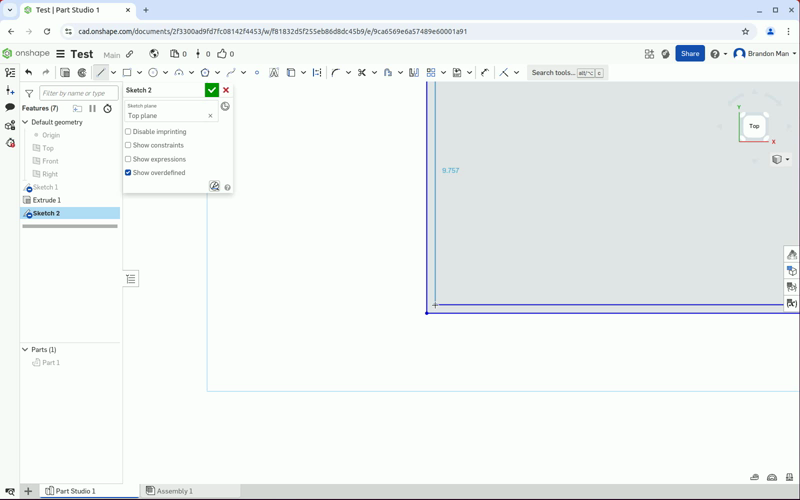
scroll(6)
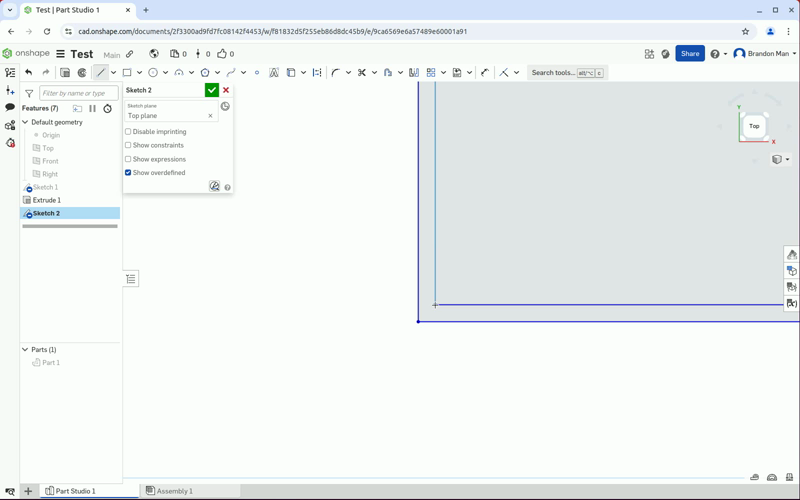
key_up(shift)
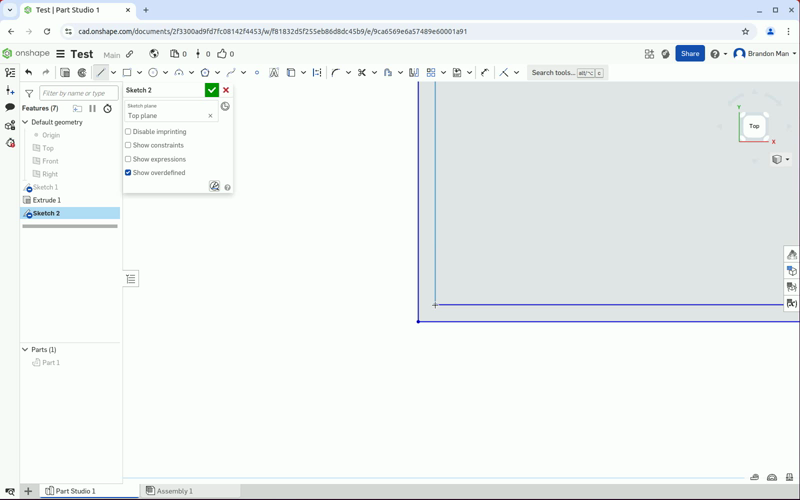
click(435, 304)
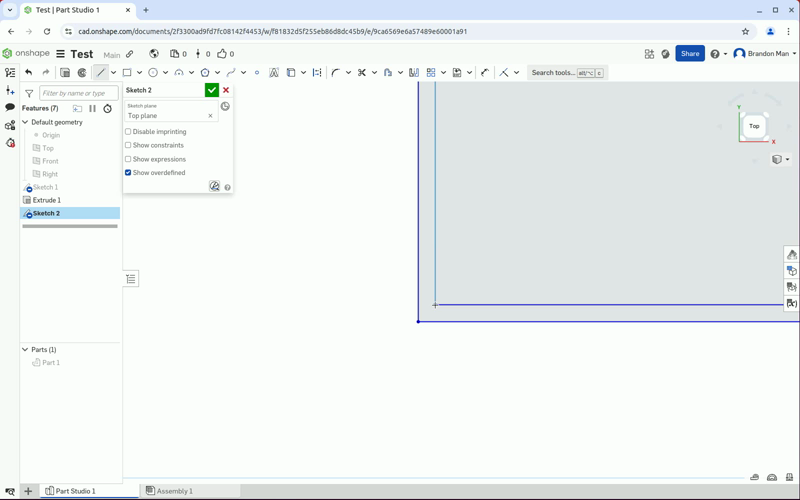
scroll(-6)
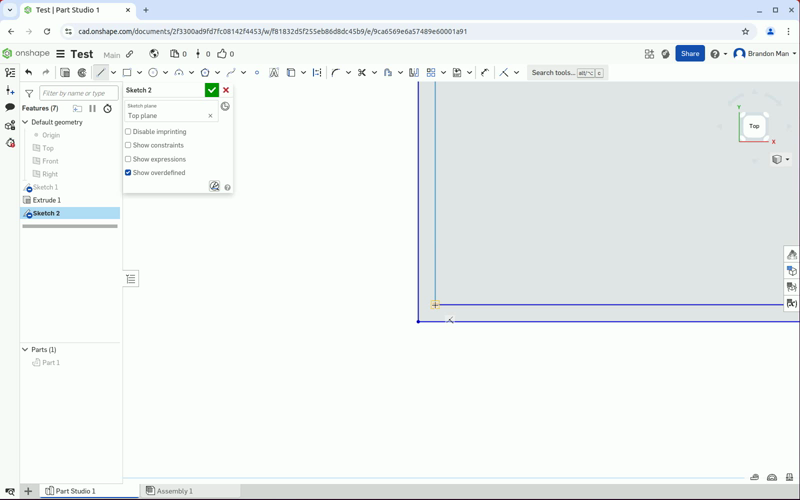
scroll(-6)
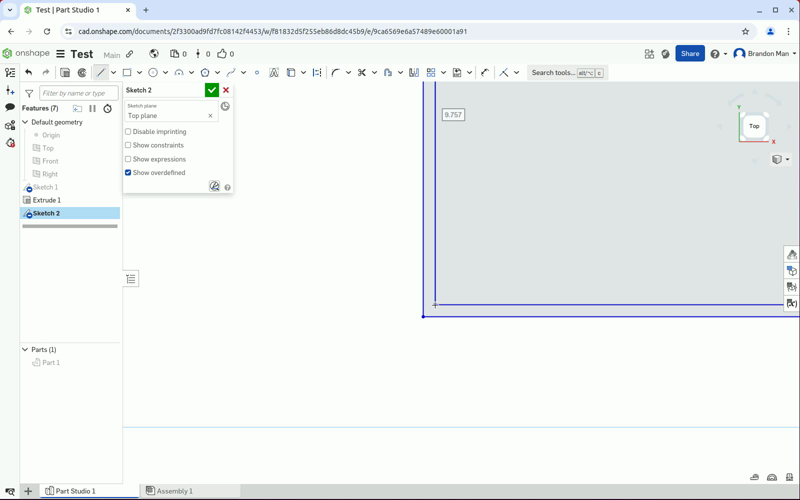
scroll(-6)
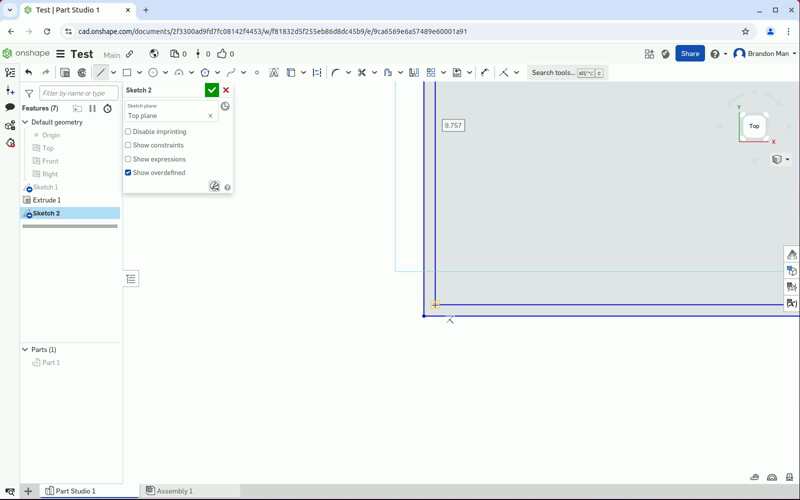
scroll(-6)
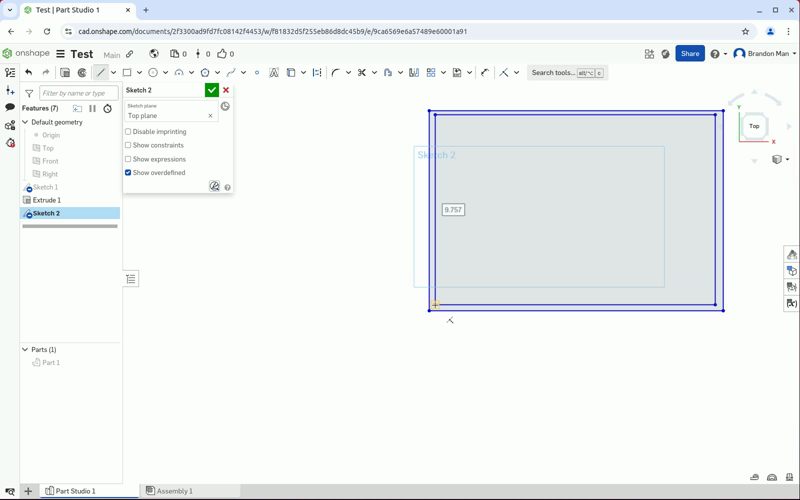
scroll(-6)
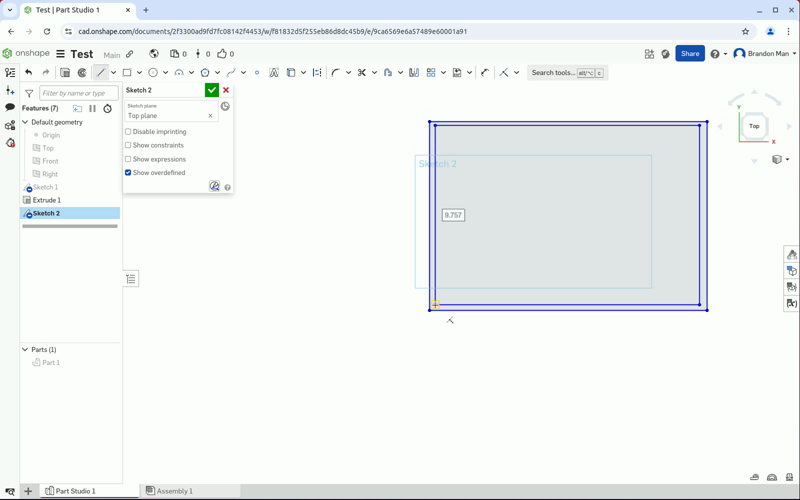
scroll(-6)
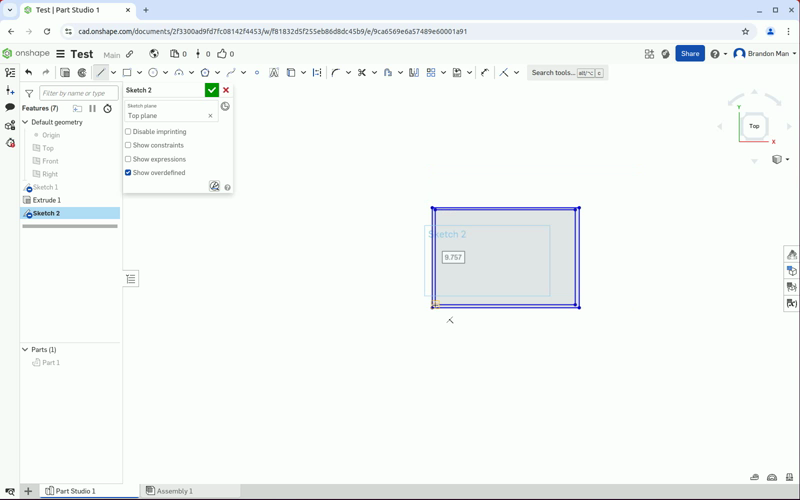
scroll(-6)
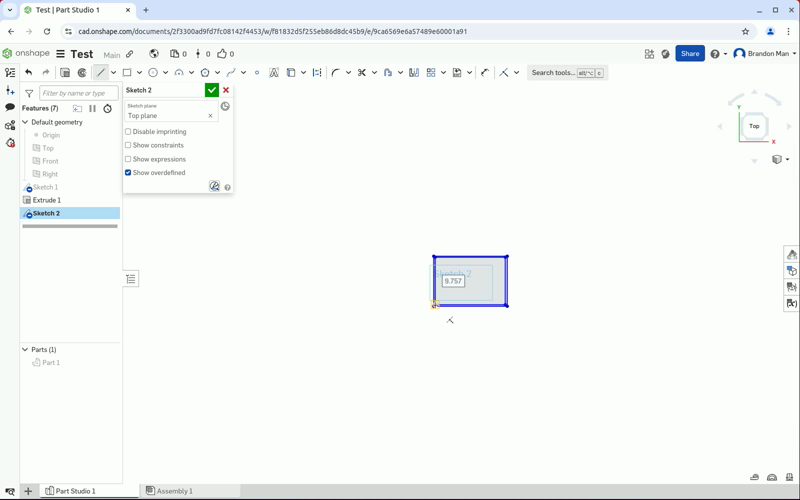
key(esc)
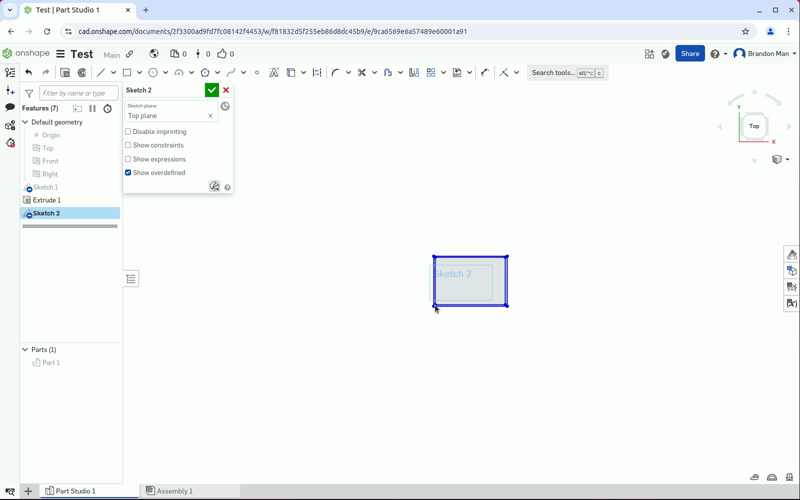
mouse_move(475, 256)
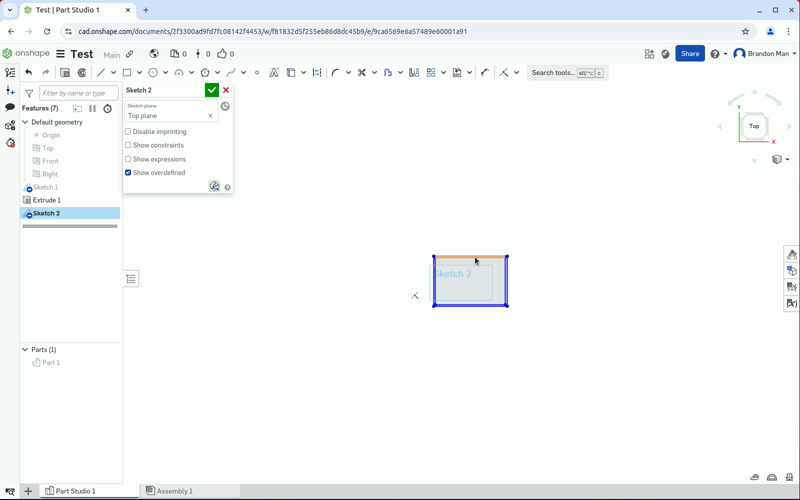
scroll(6)
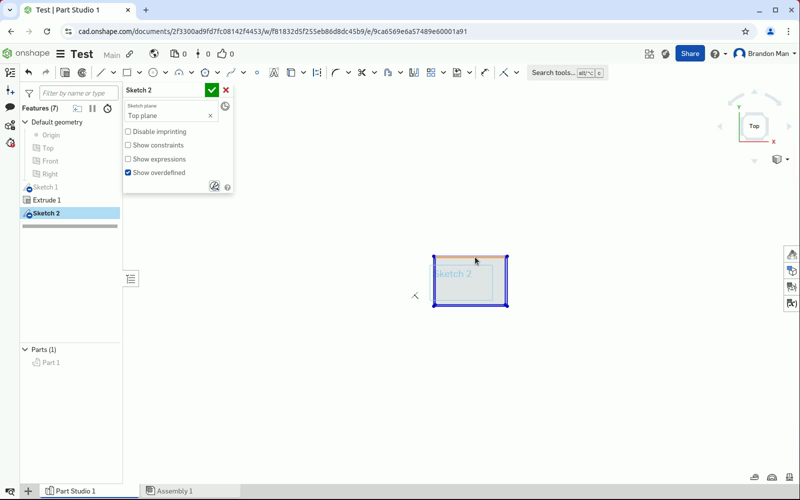
scroll(6)
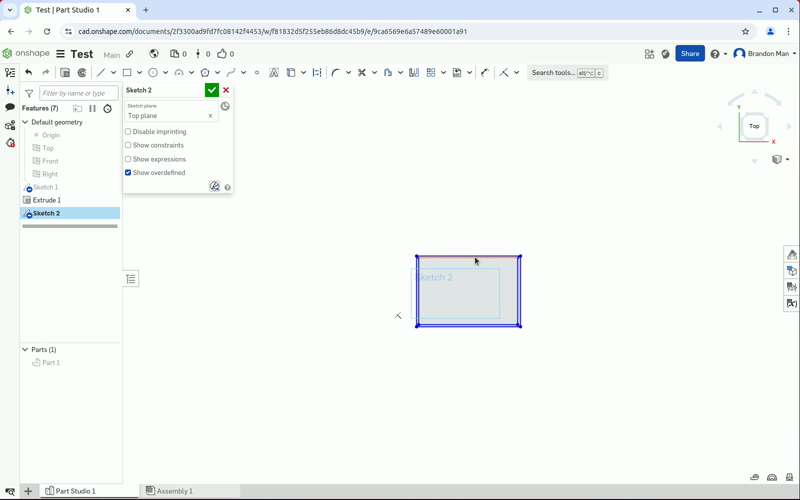
scroll(6)
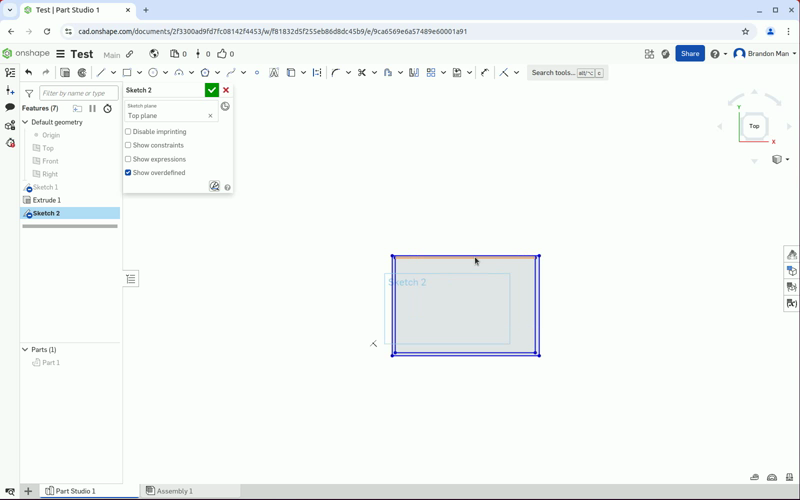
scroll(6)
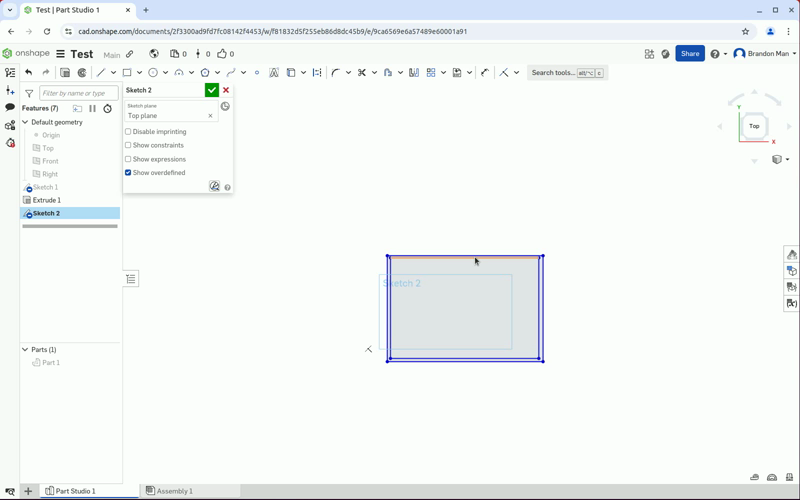
scroll(6)
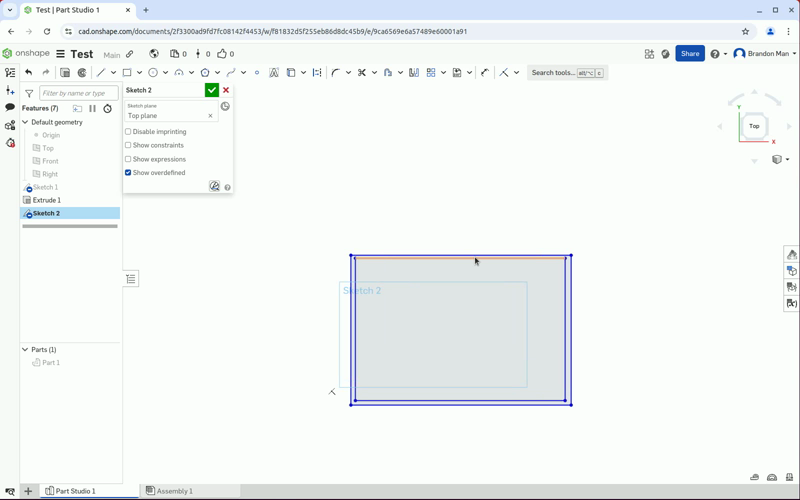
scroll(6)
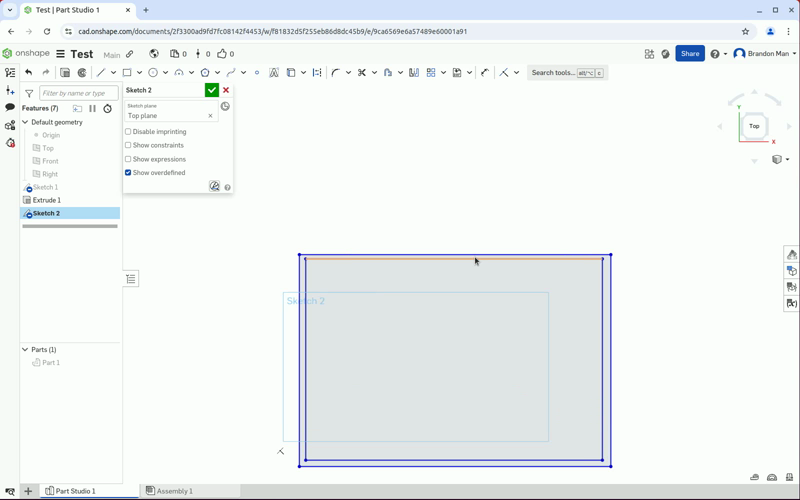
scroll(6)
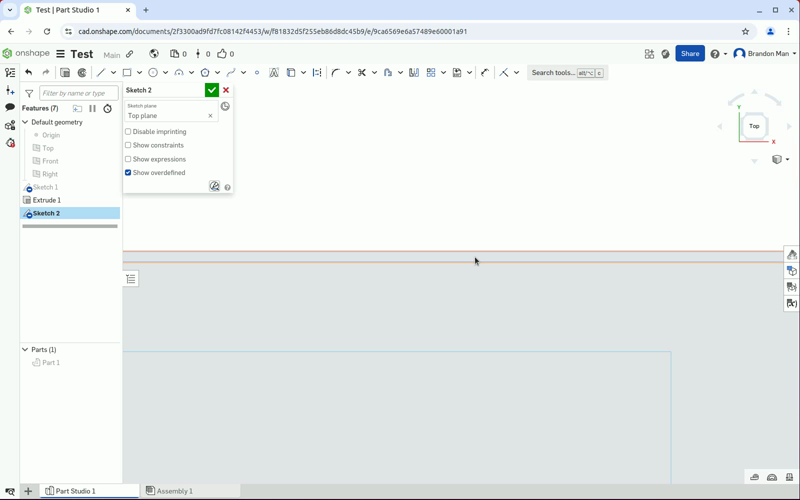
click(475, 256)
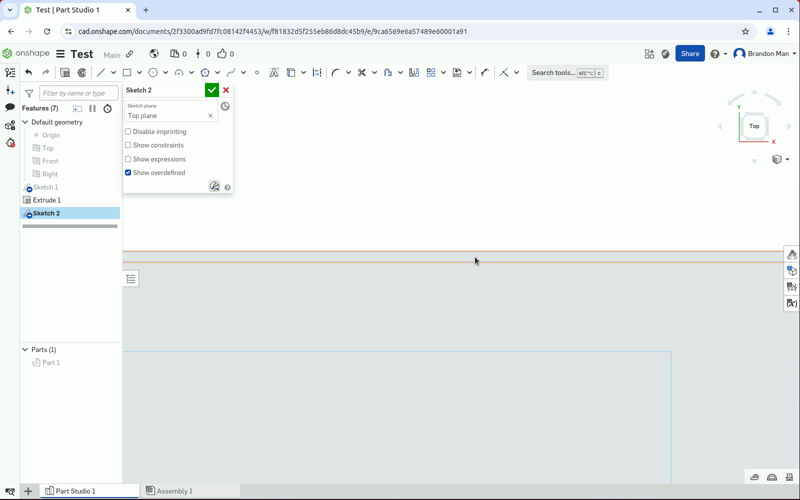
scroll(-6)
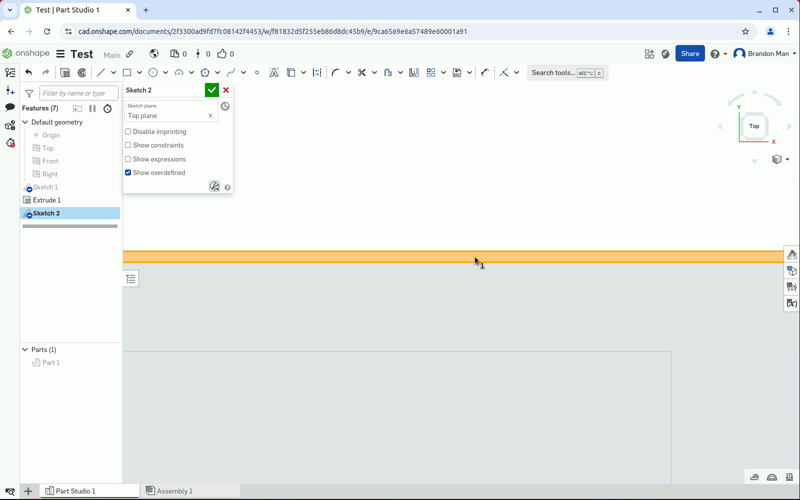
scroll(-6)
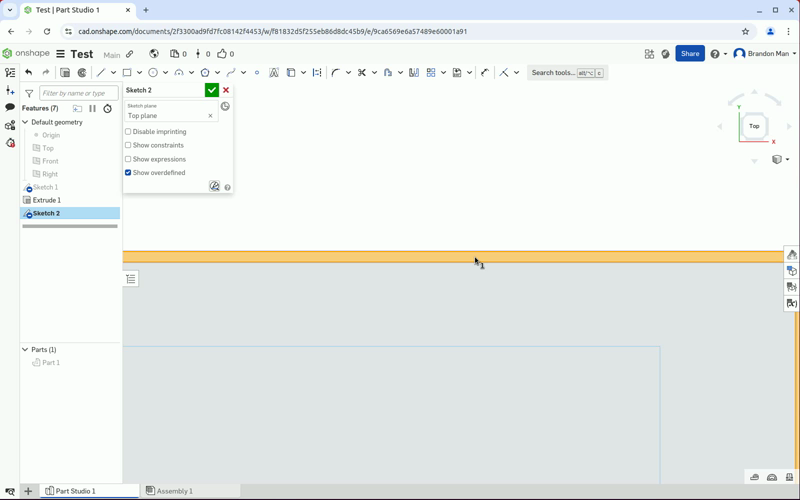
scroll(-6)
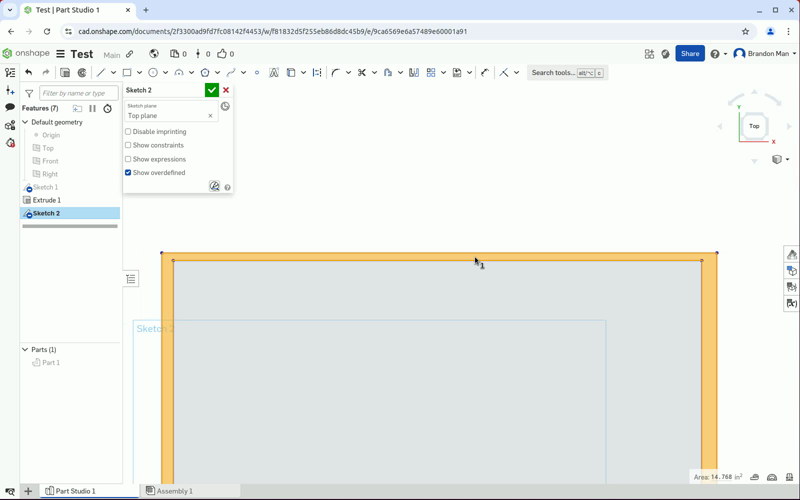
scroll(-6)
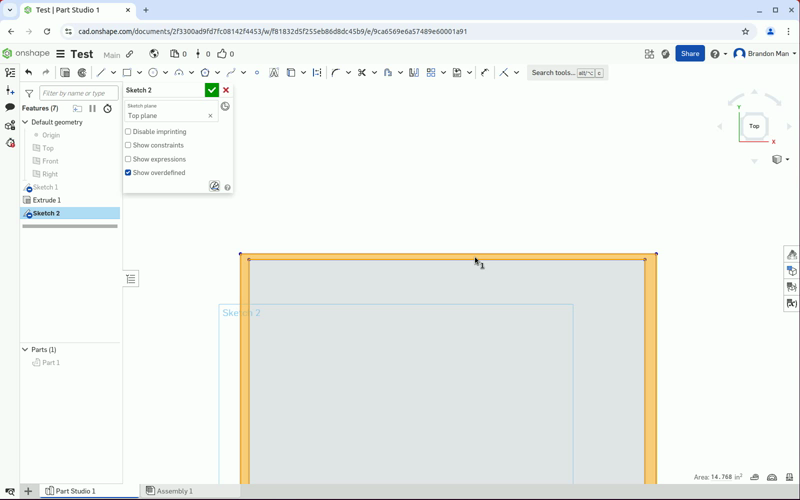
scroll(-6)
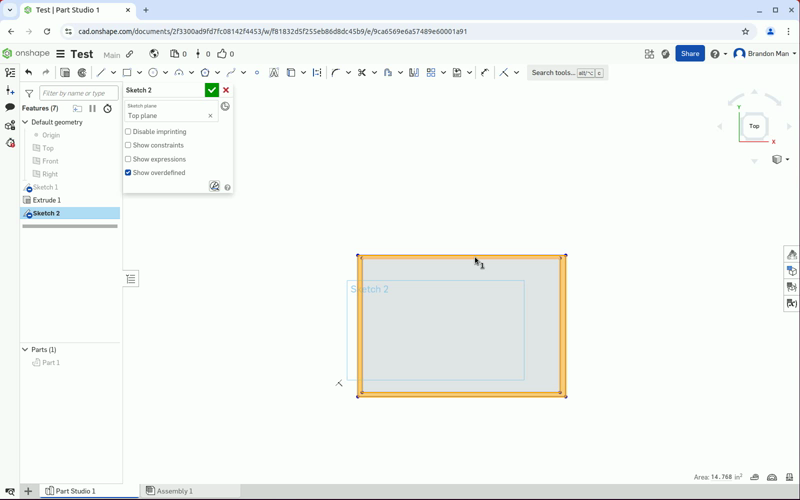
scroll(-6)
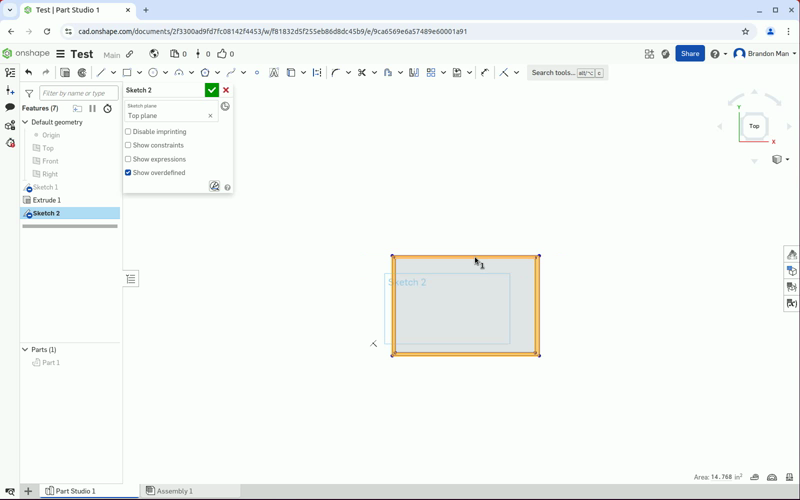
scroll(-6)
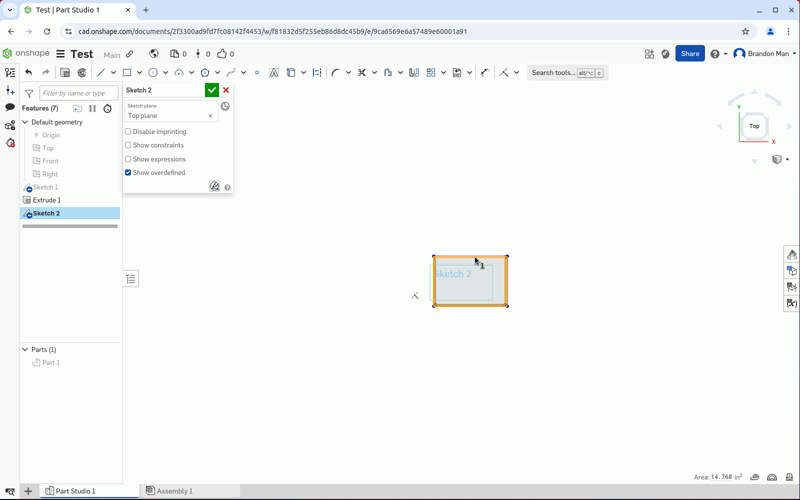
mouse_move(73, 352)
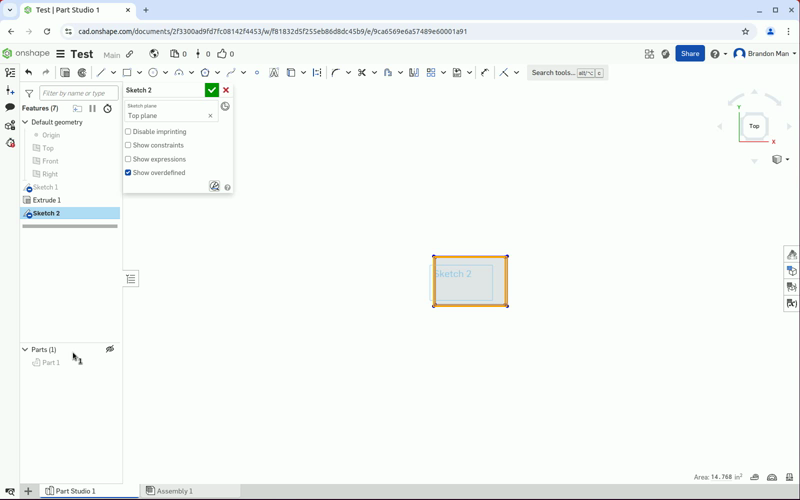
key(shift+y)
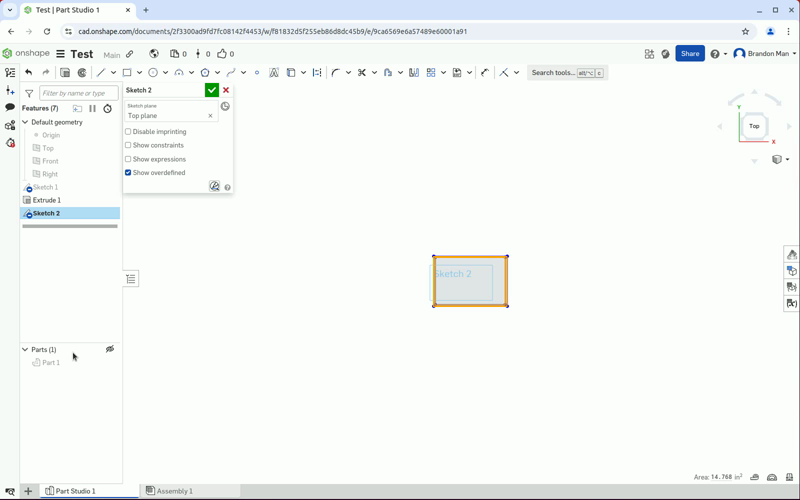
key(shift+e)
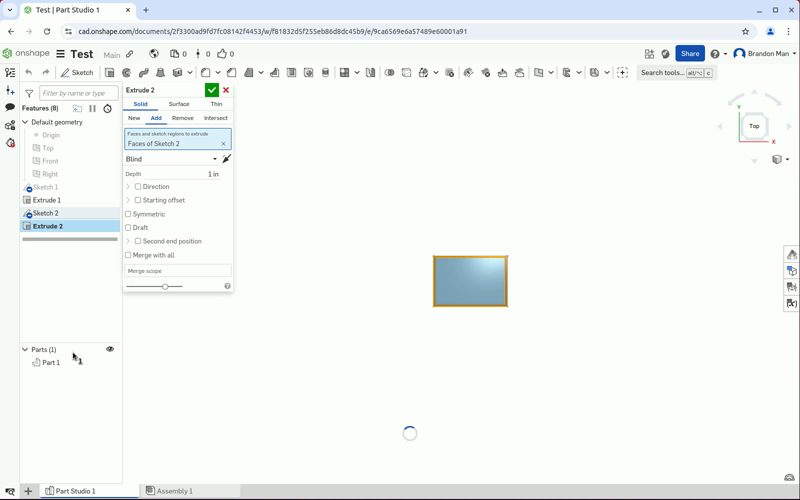
mouse_move(143, 106)
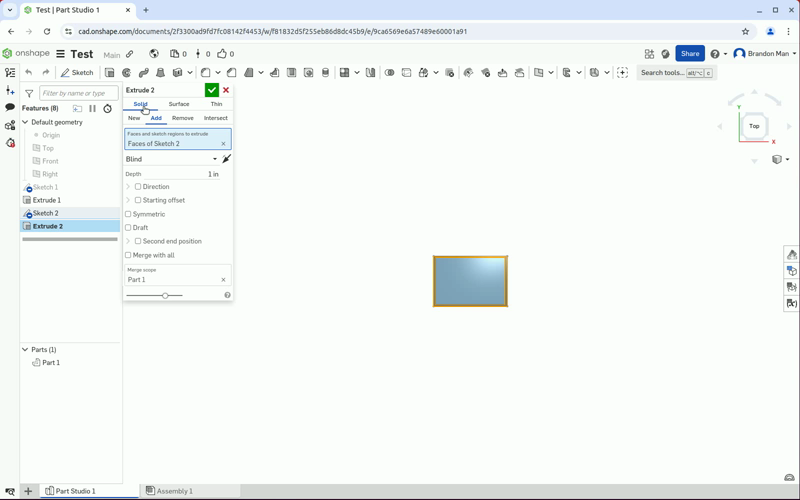
click(143, 106)
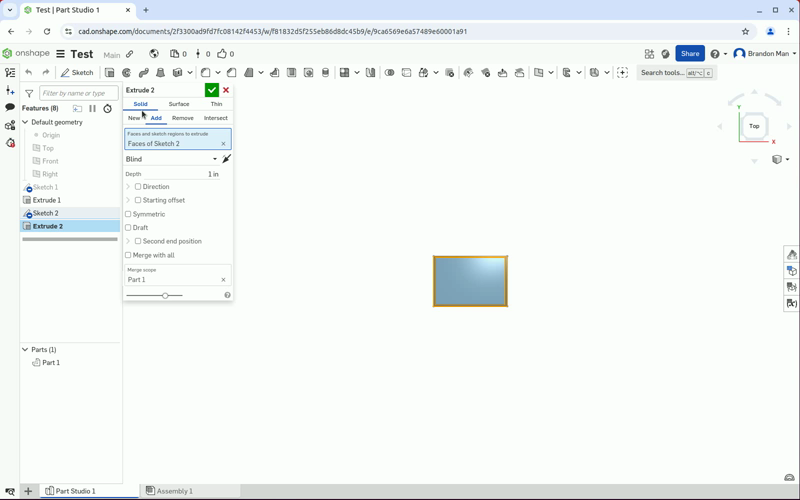
mouse_move(137, 120)
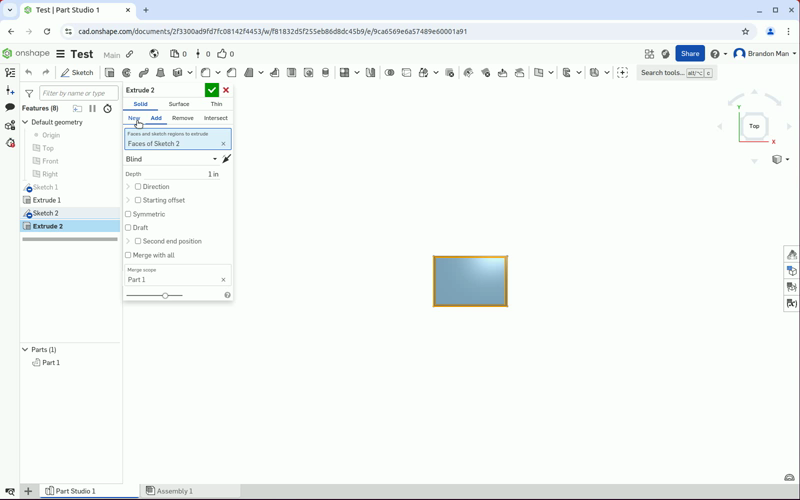
click(137, 120)
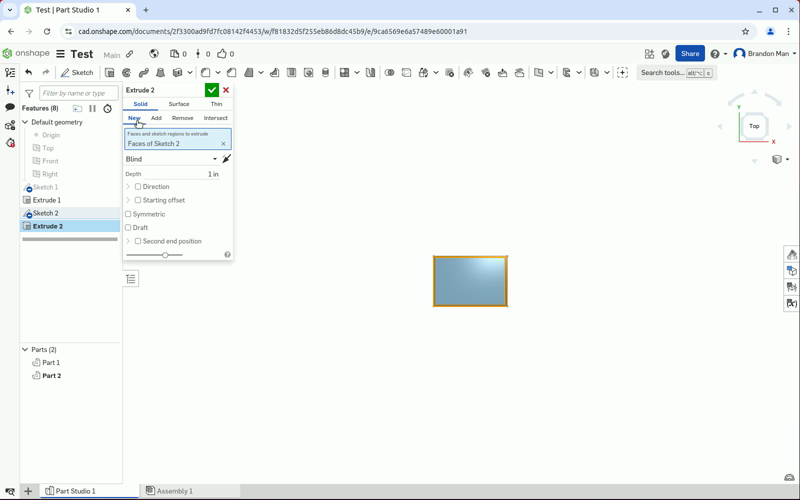
key(tab, 4)
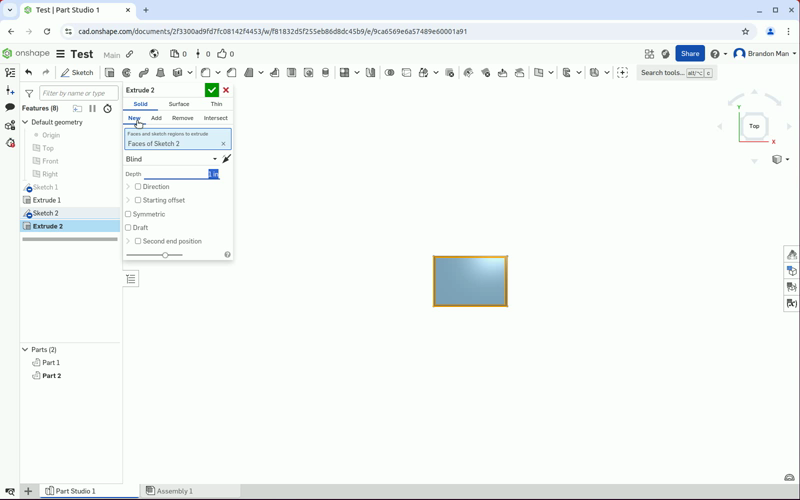
text(0.241)
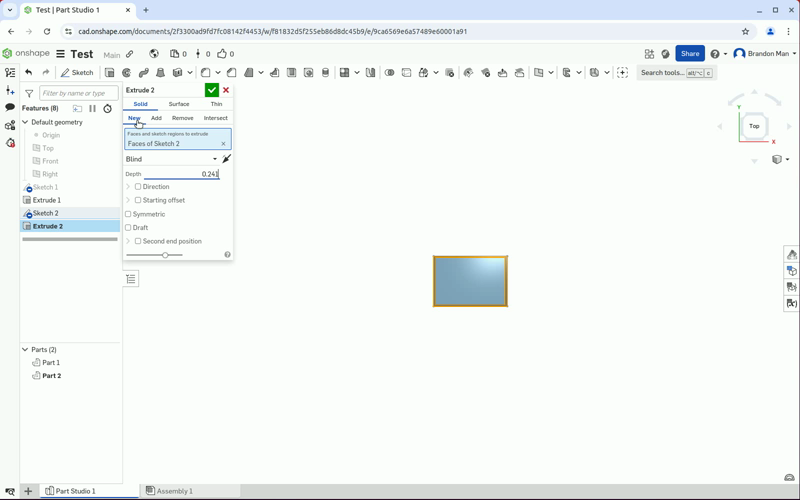
key(enter)
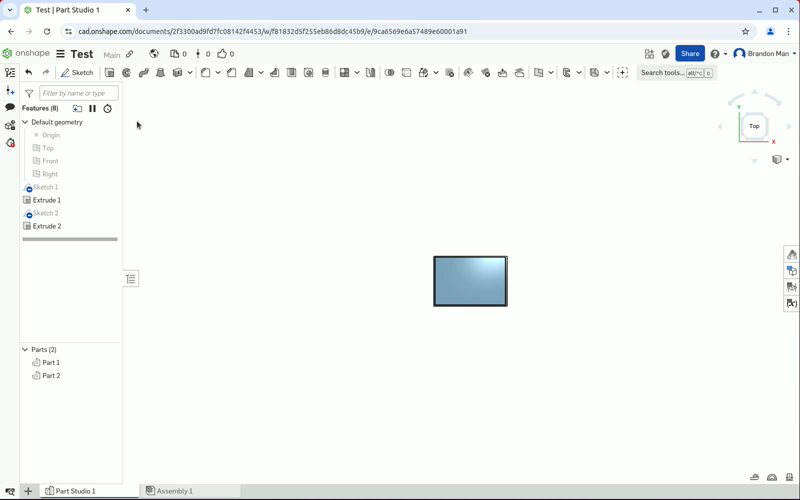
key(shift+h)
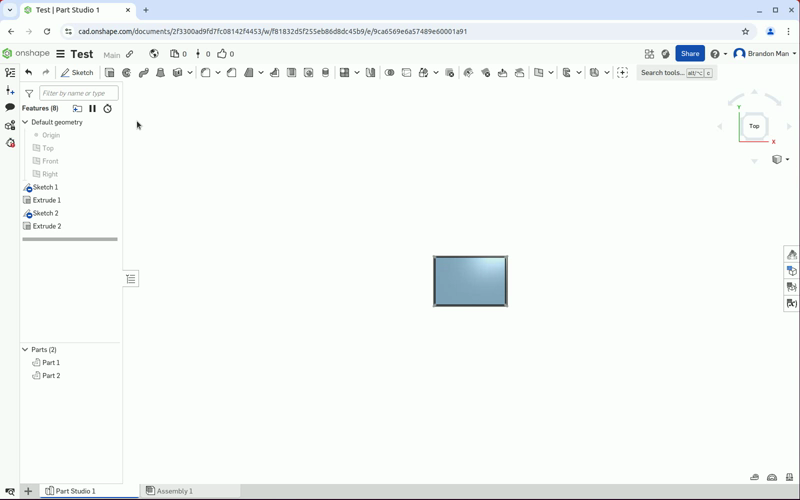
key(shift+h)
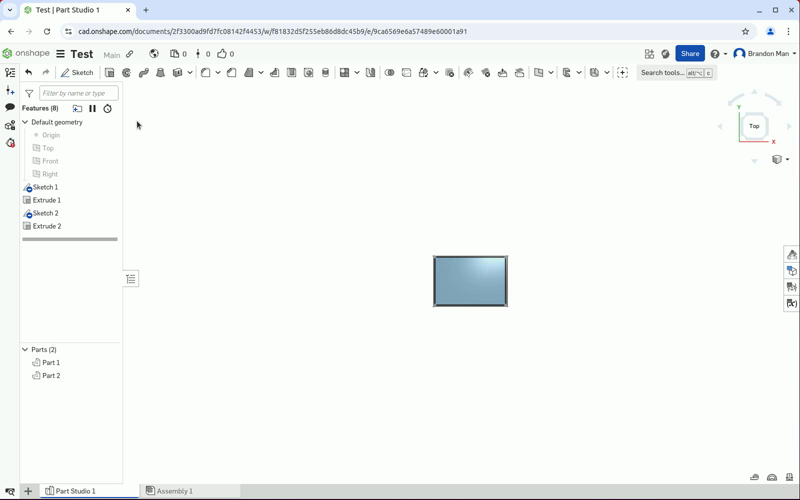
key(shift+7)
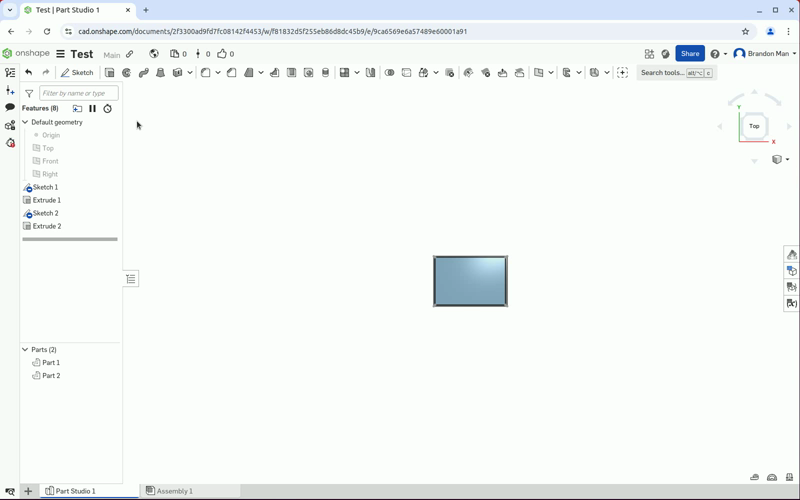
key(up, 3)
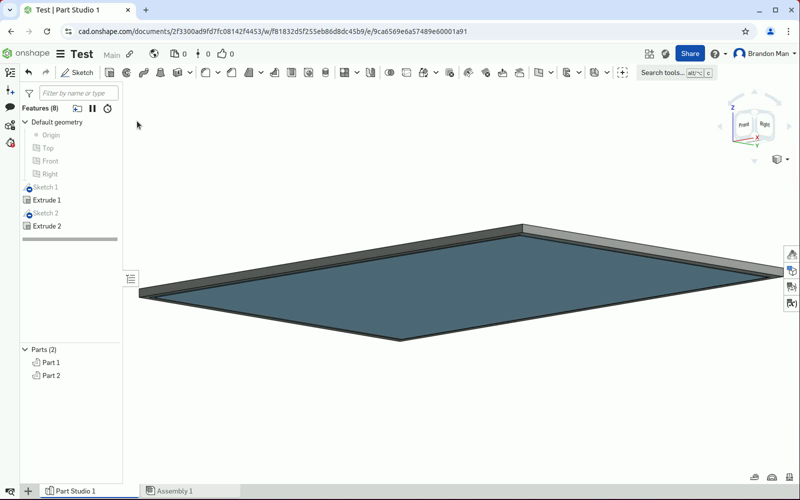
key(left, 3)
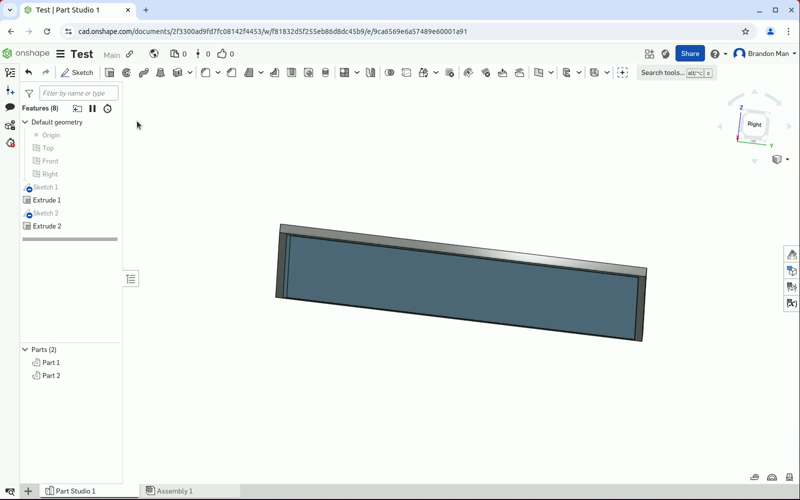
key(right, 3)
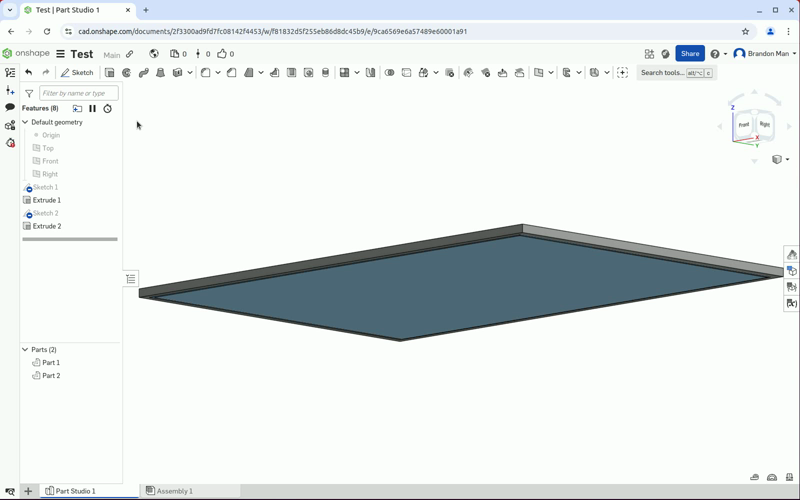
key(down, 3)
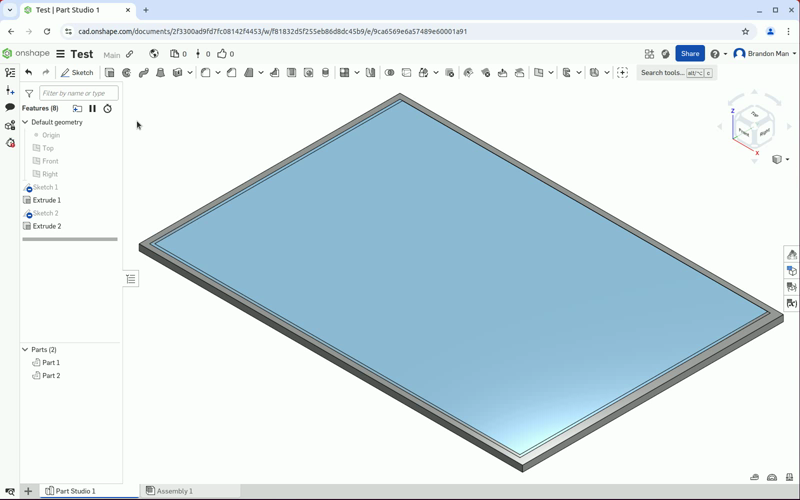
mouse_move(73, 189)
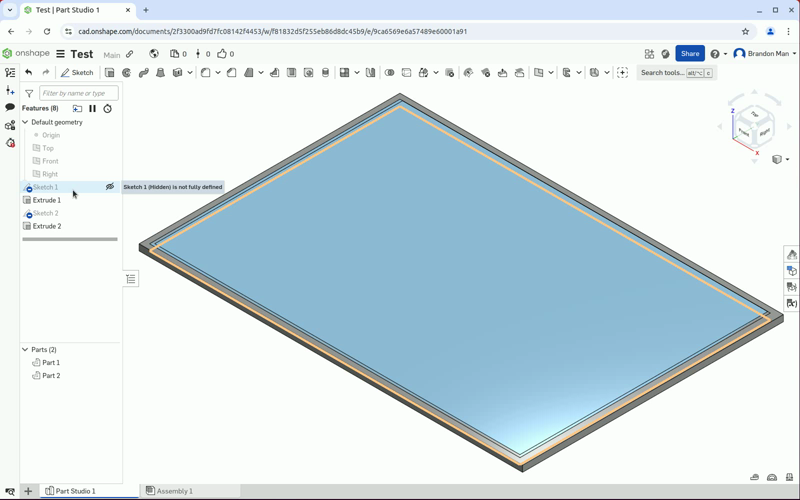
click(73, 189)